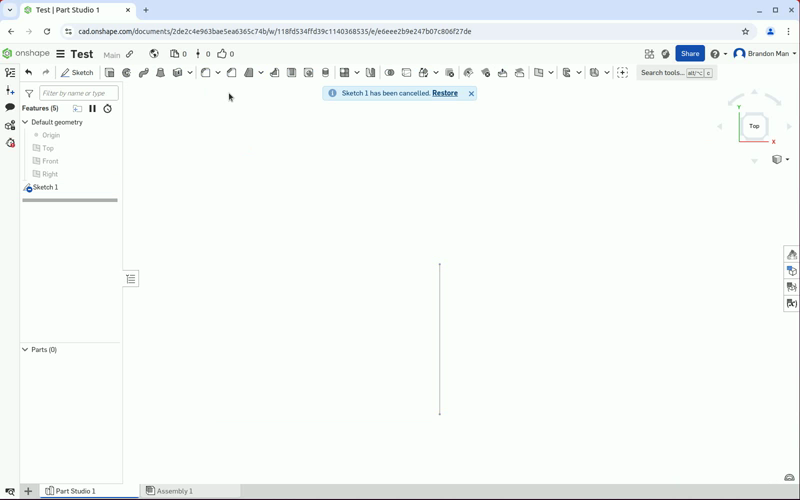
key(shift+h)
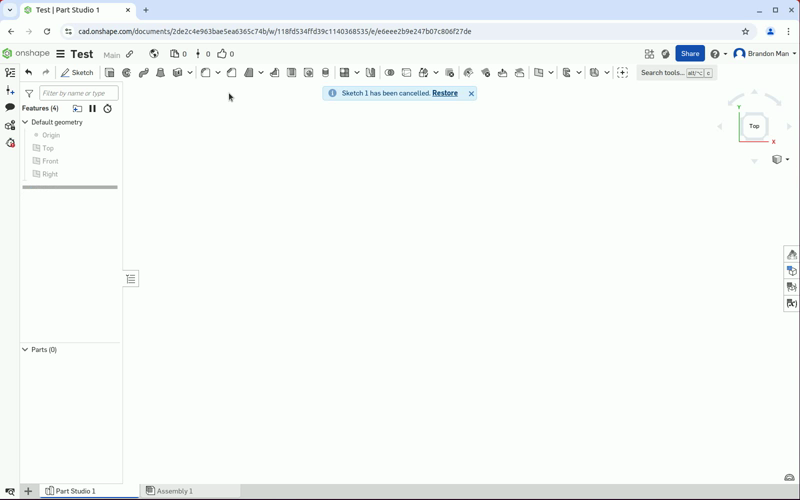
key(shift+s)
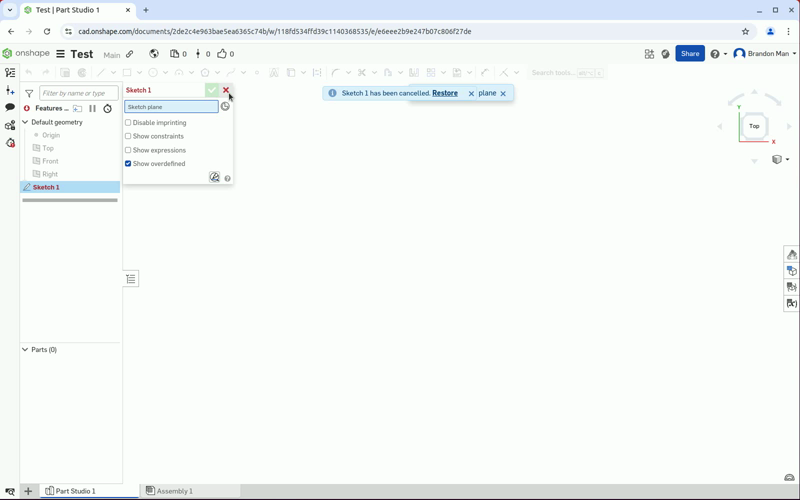
mouse_move(73, 150)
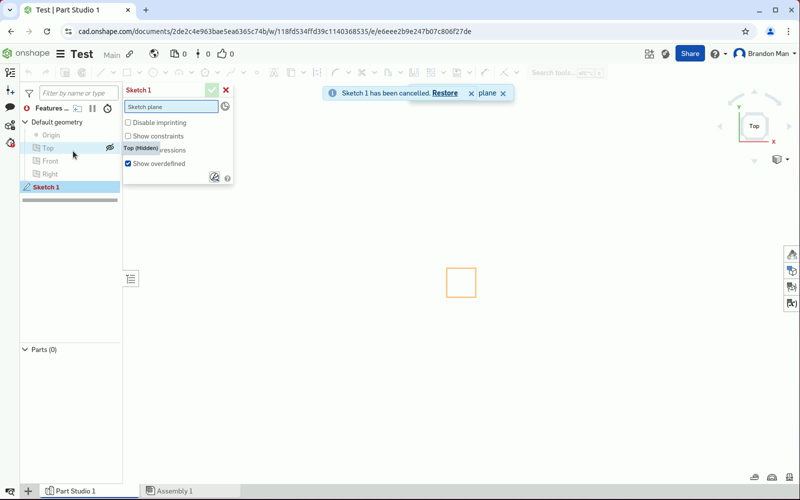
click(73, 150)
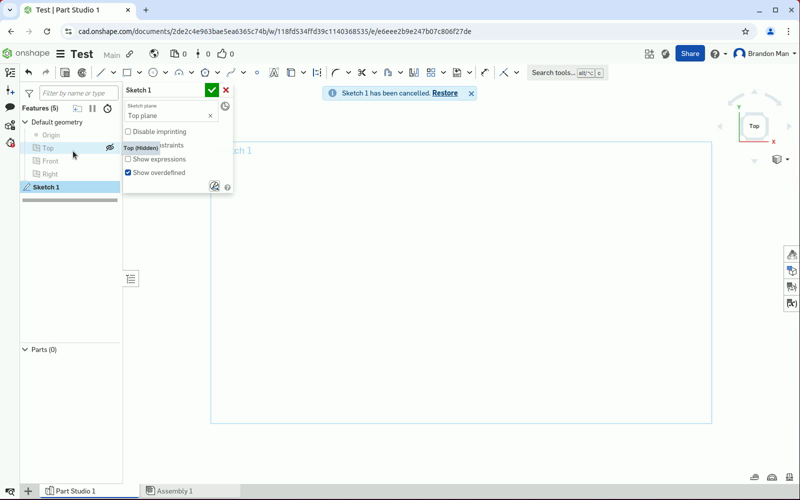
mouse_move(73, 352)
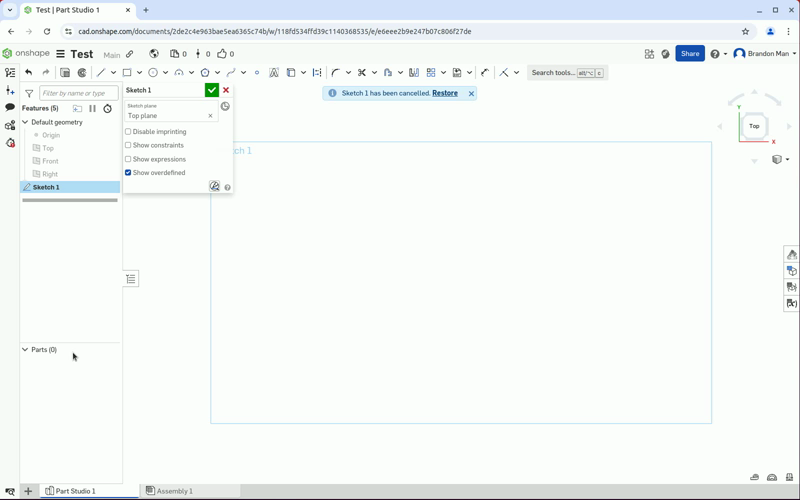
key(y)
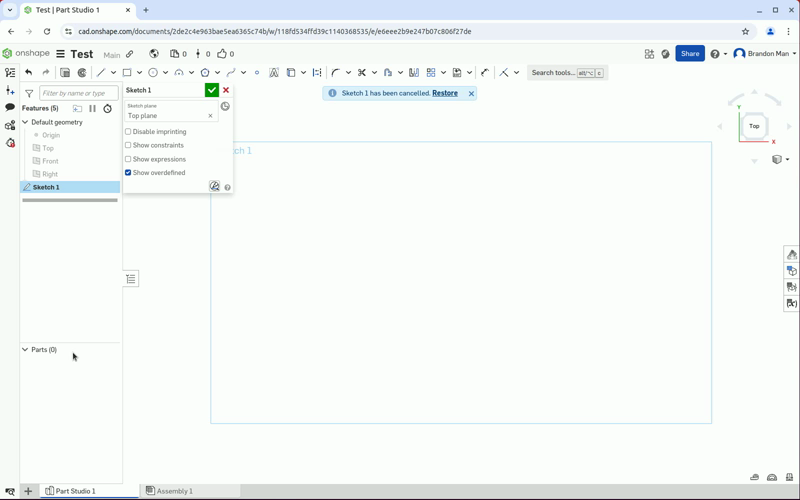
key(l)
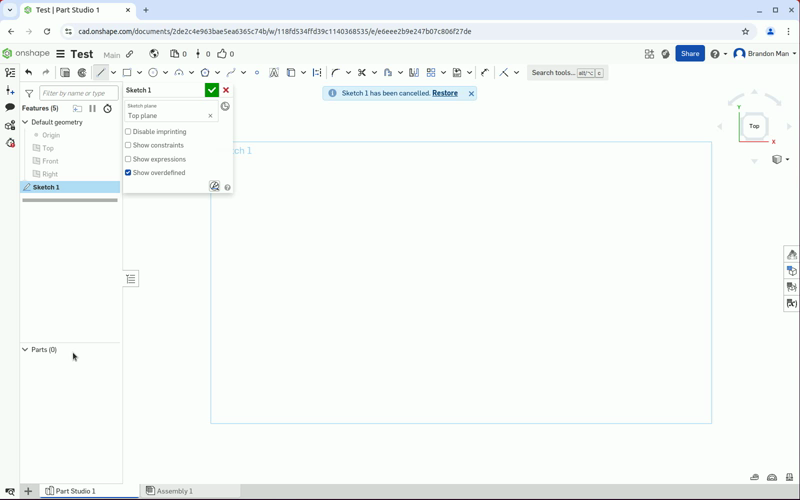
key_down(shift)
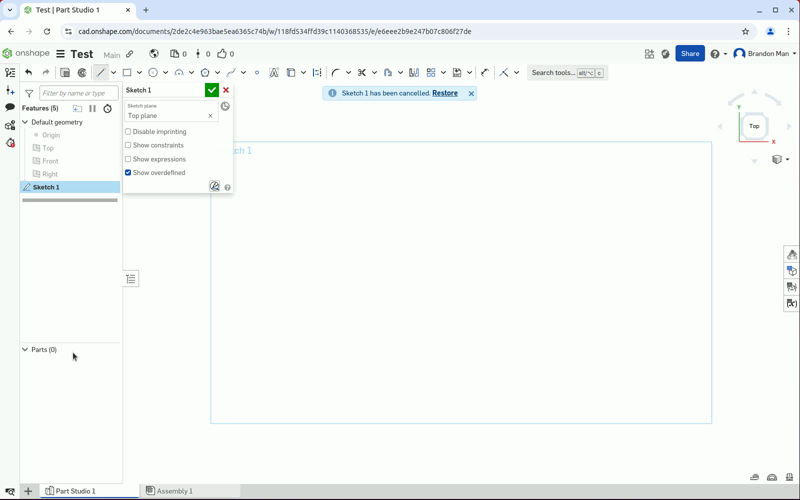
mouse_move(438, 282)
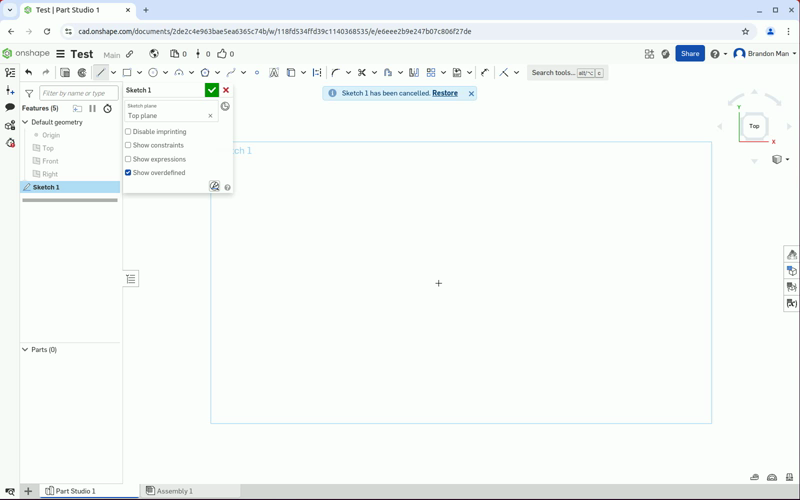
click(438, 282)
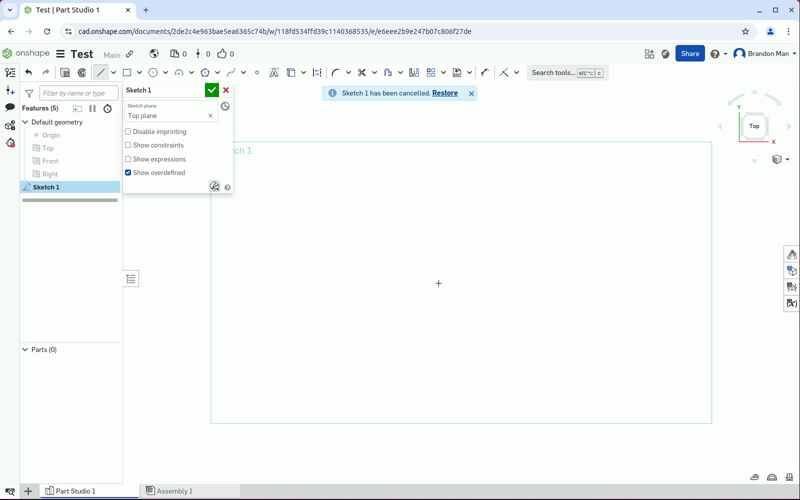
key_up(shift)
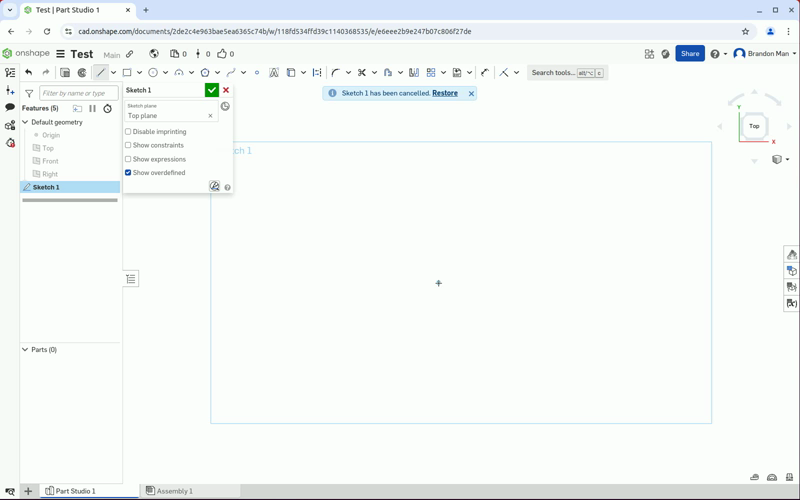
key_down(shift)
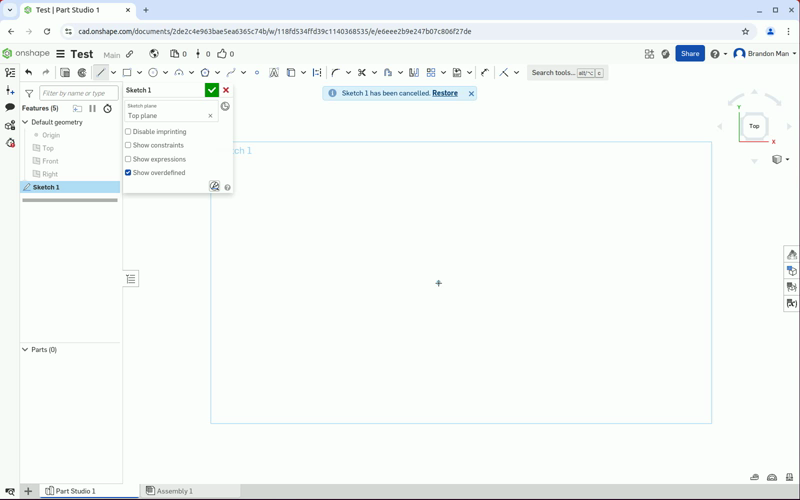
mouse_move(468, 282)
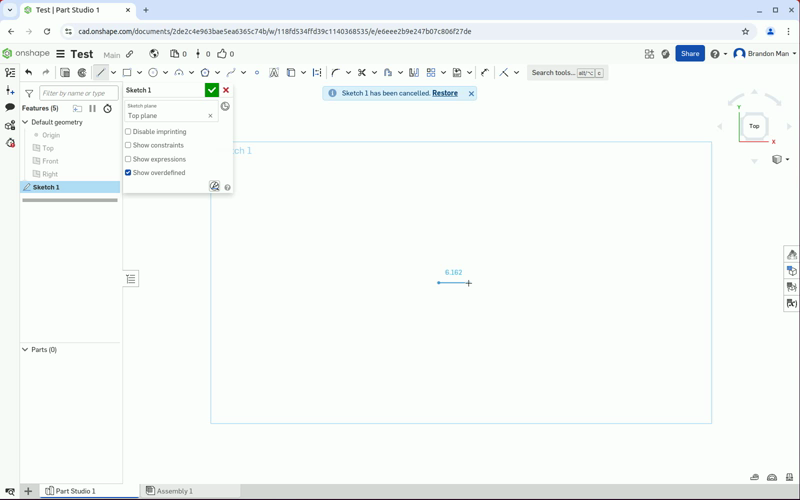
mouse_move(485, 282)
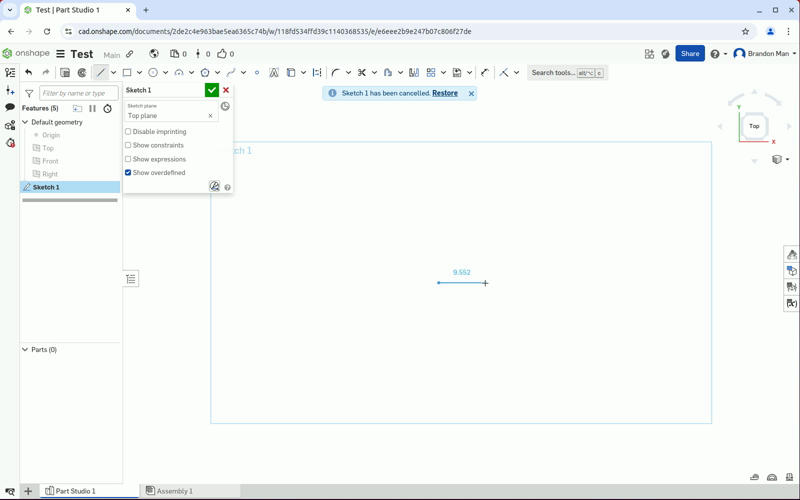
click(485, 282)
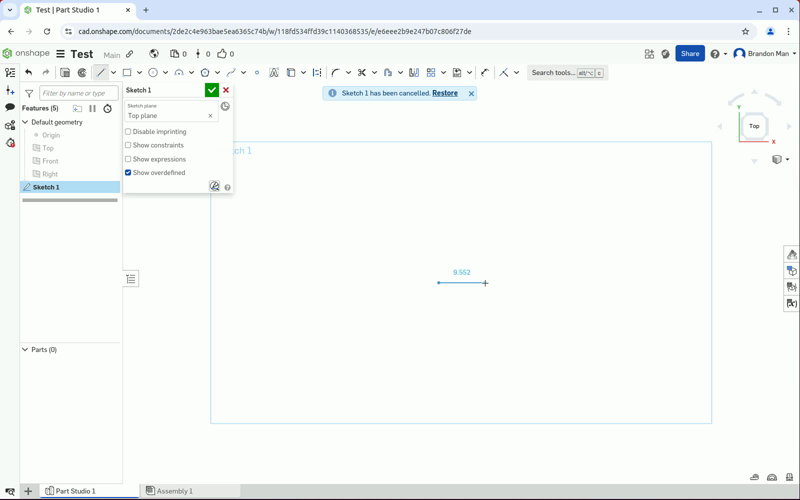
key_up(shift)
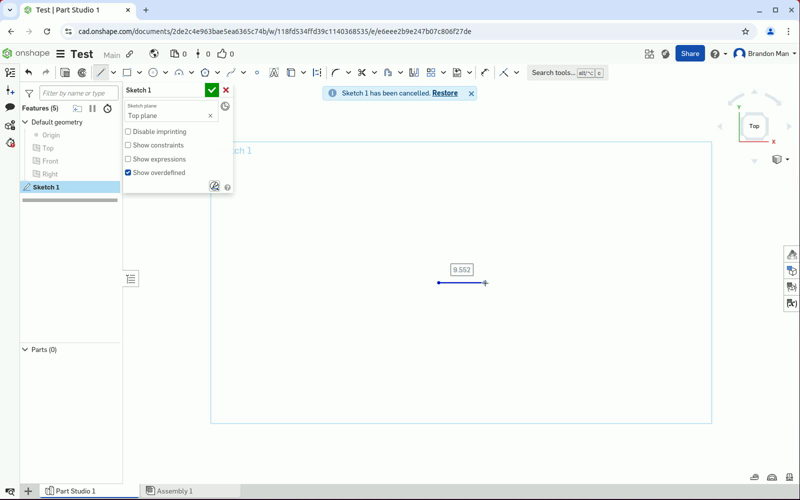
key_down(shift)
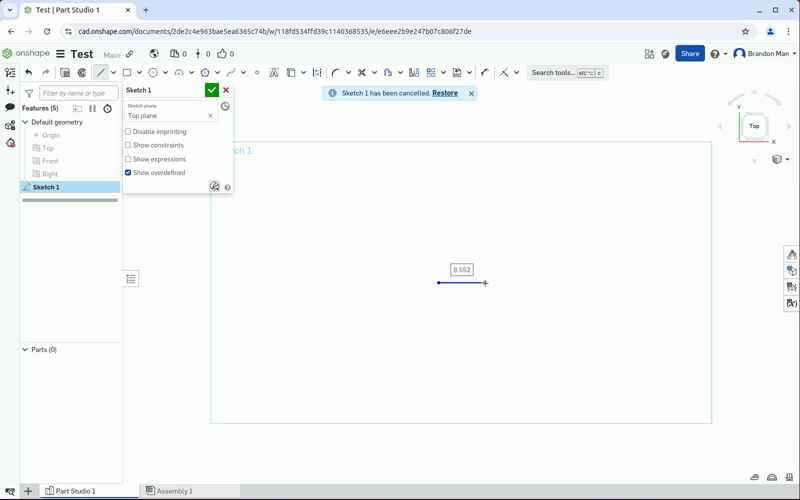
mouse_move(515, 282)
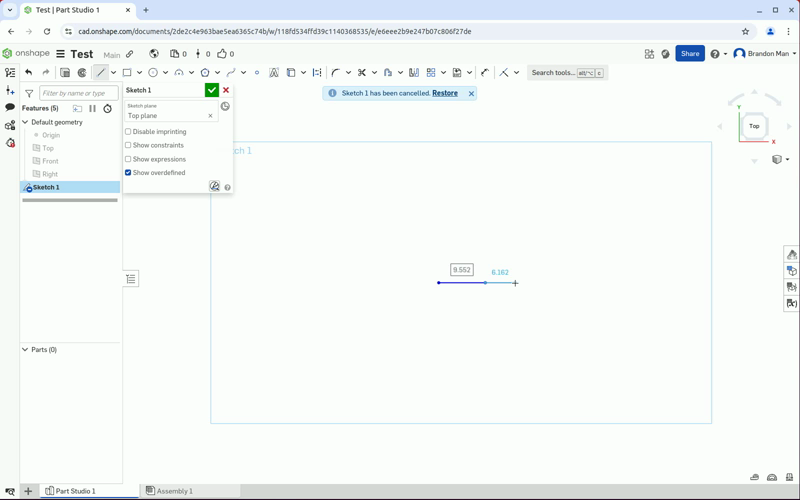
mouse_move(485, 244)
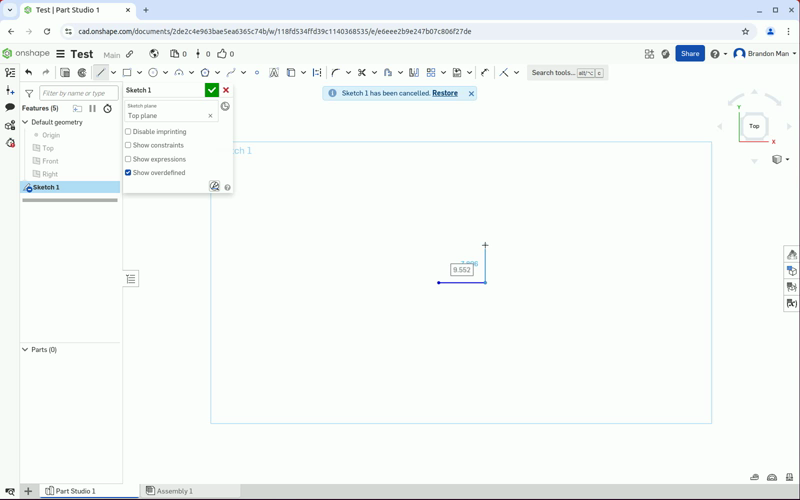
click(485, 244)
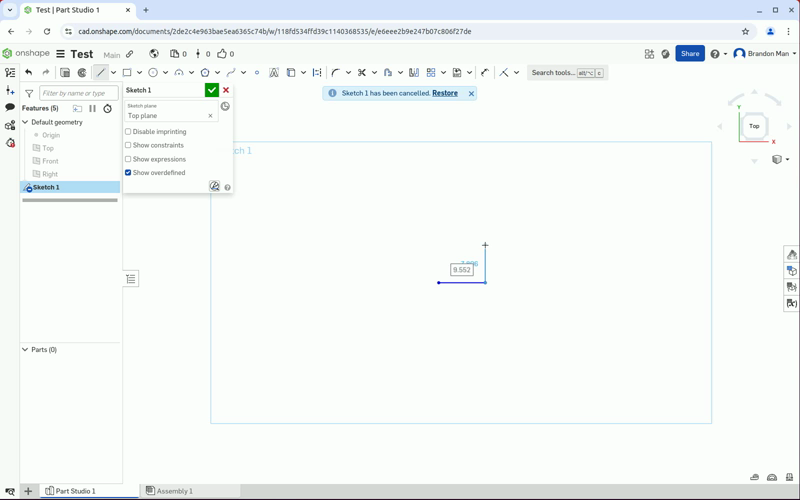
key_up(shift)
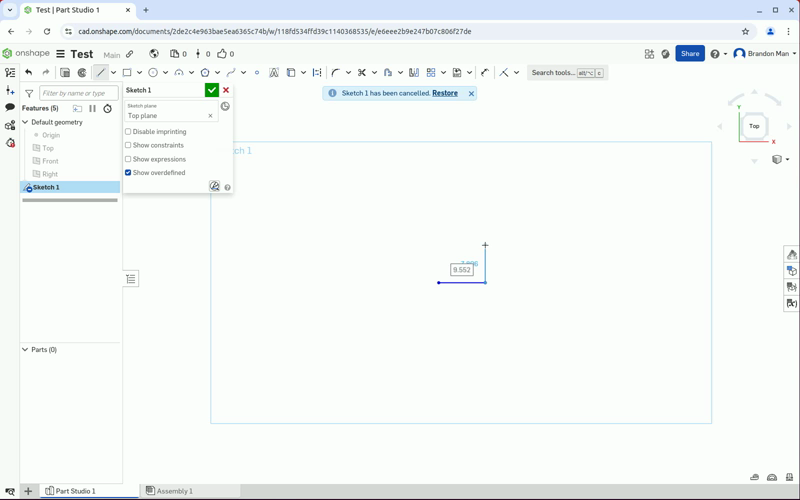
key_down(shift)
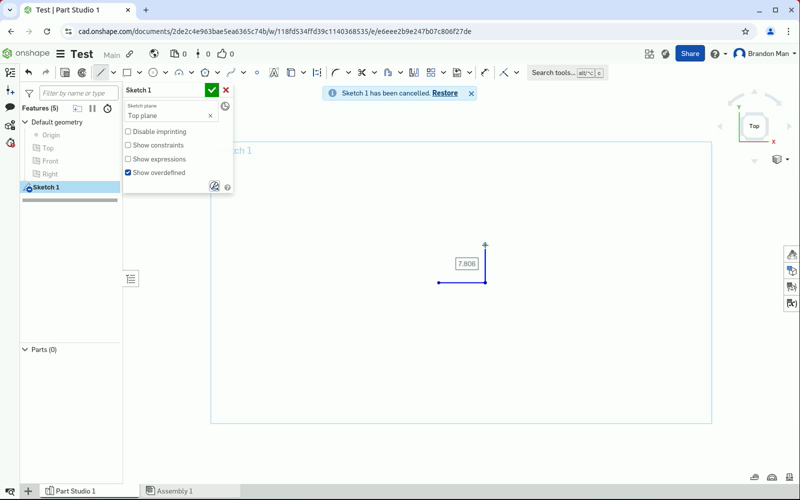
mouse_move(515, 244)
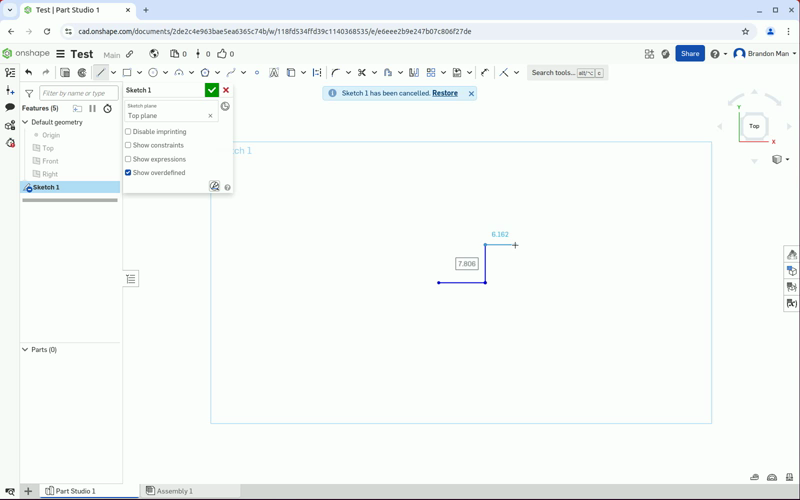
mouse_move(438, 244)
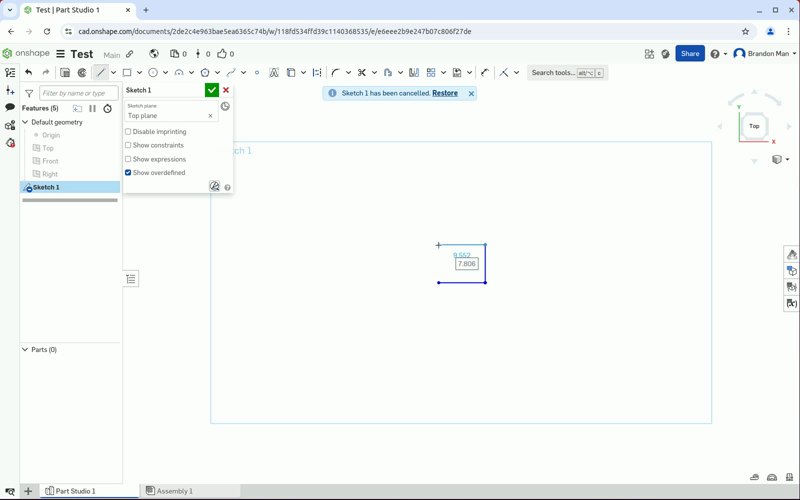
click(438, 244)
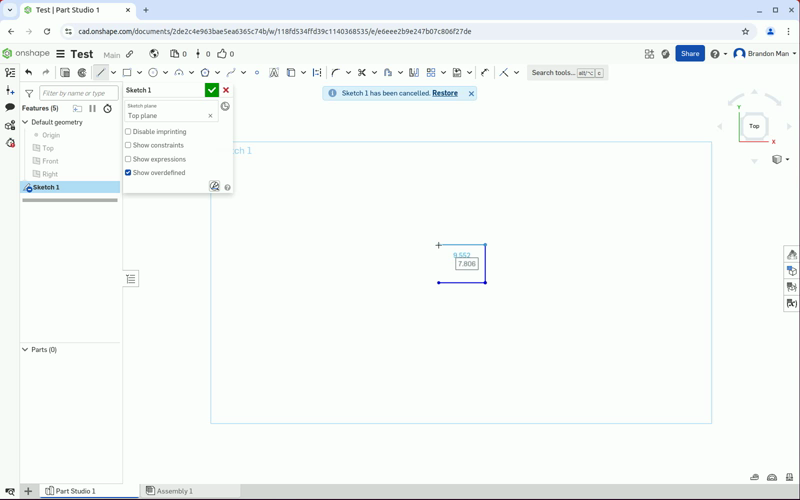
key_up(shift)
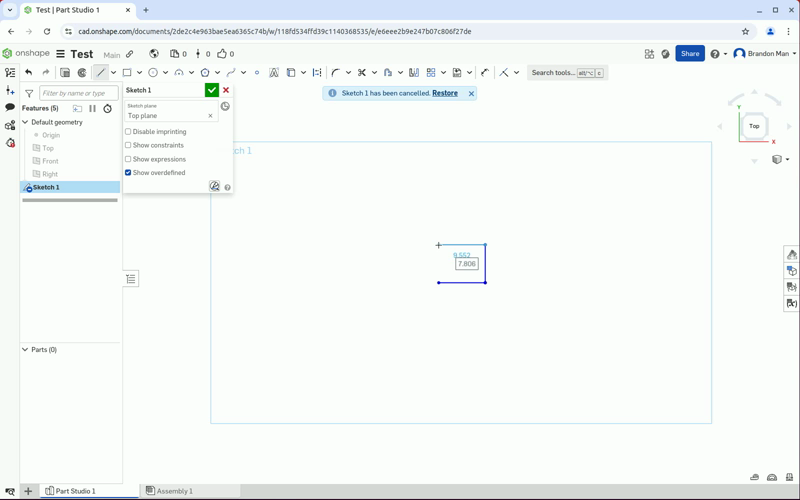
mouse_move(468, 244)
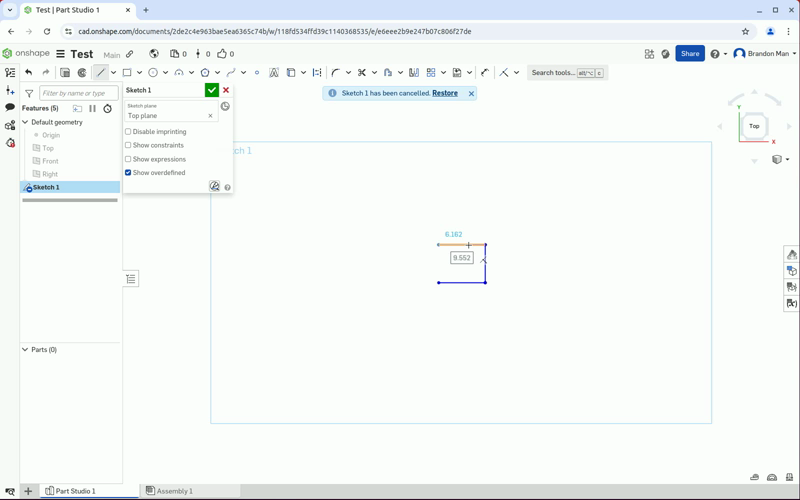
key_down(shift)
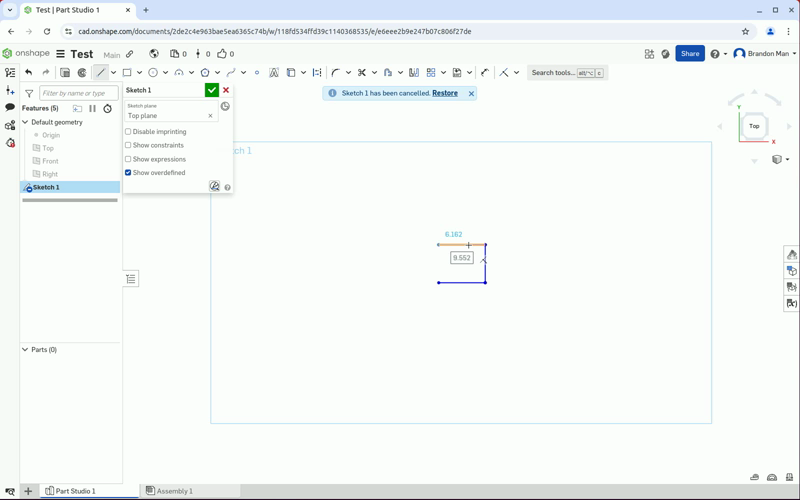
mouse_move(438, 282)
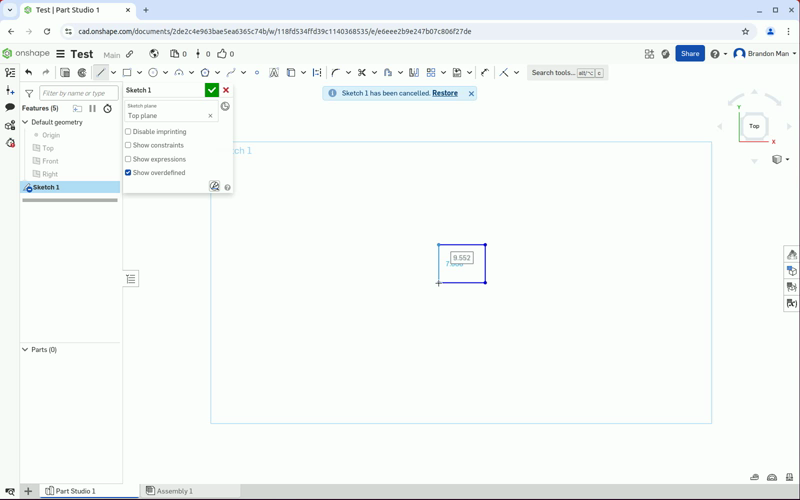
key_up(shift)
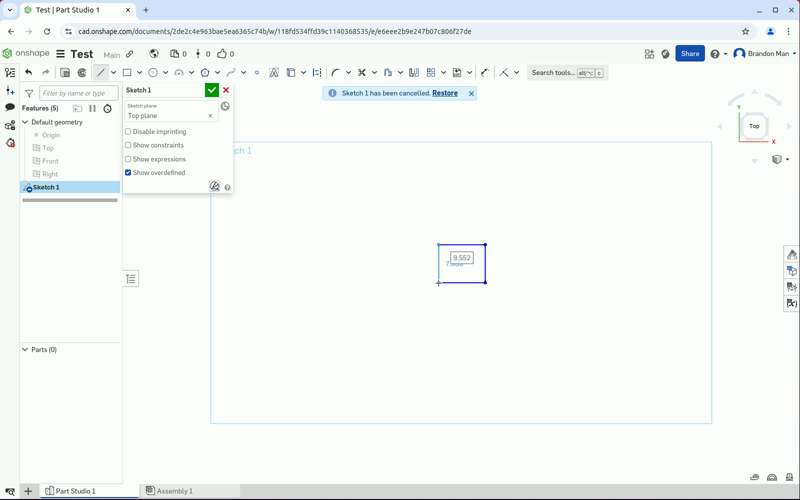
click(438, 282)
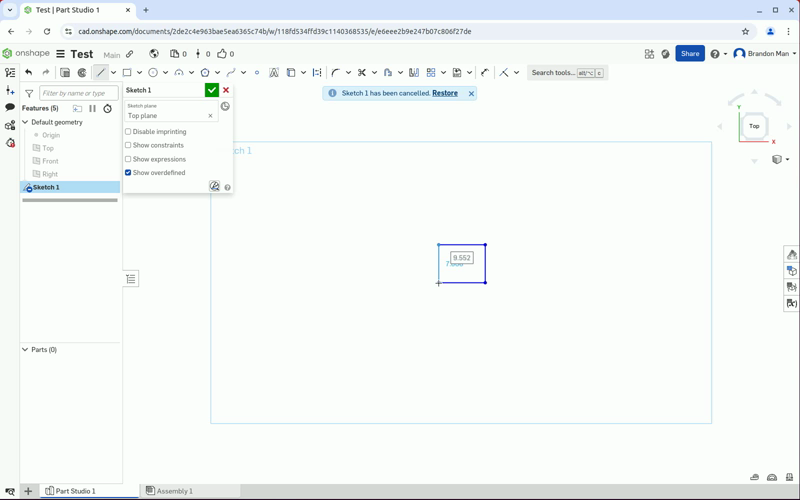
key(esc)
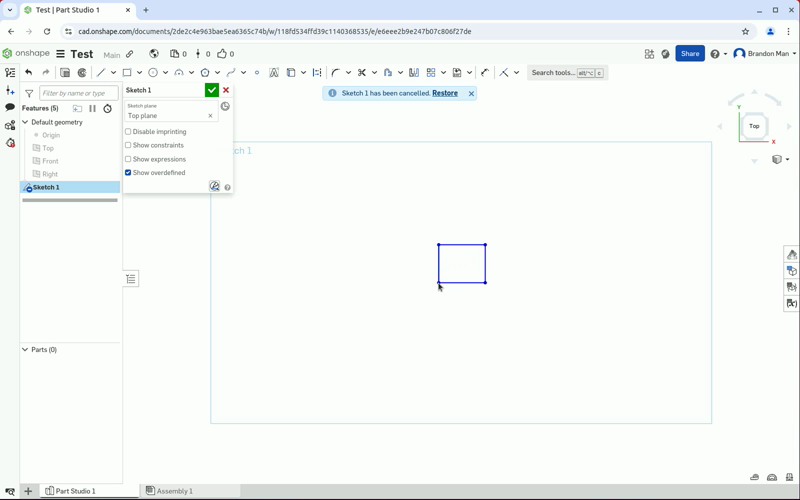
key(c)
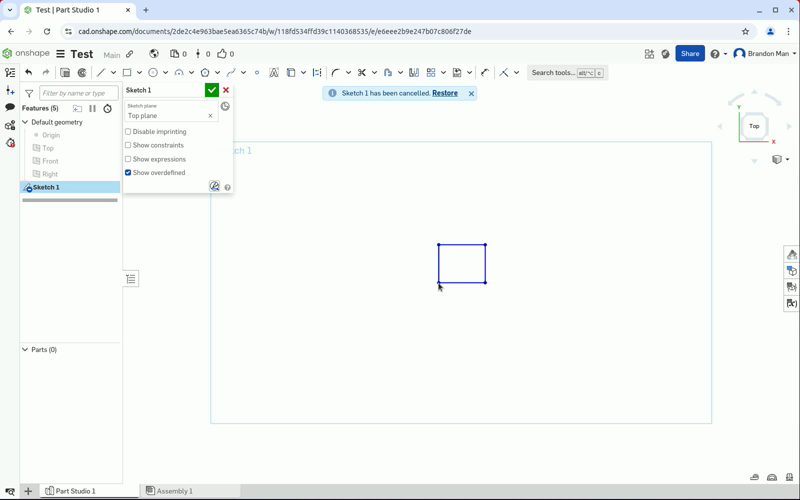
key_down(shift)
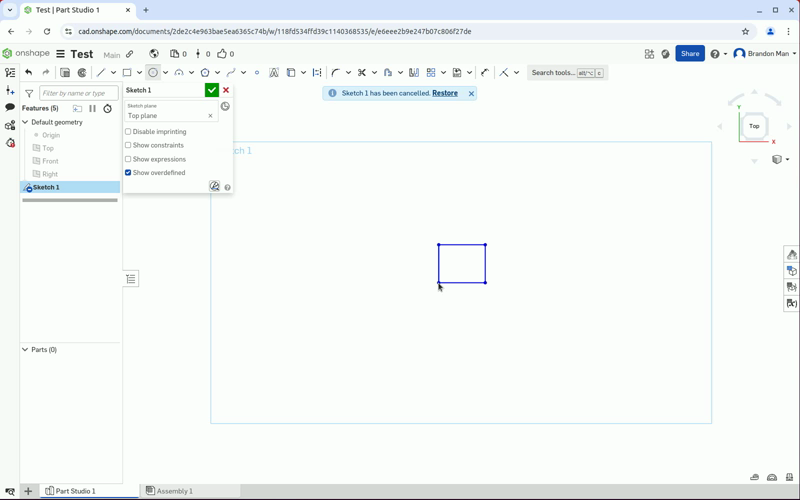
mouse_move(461, 264)
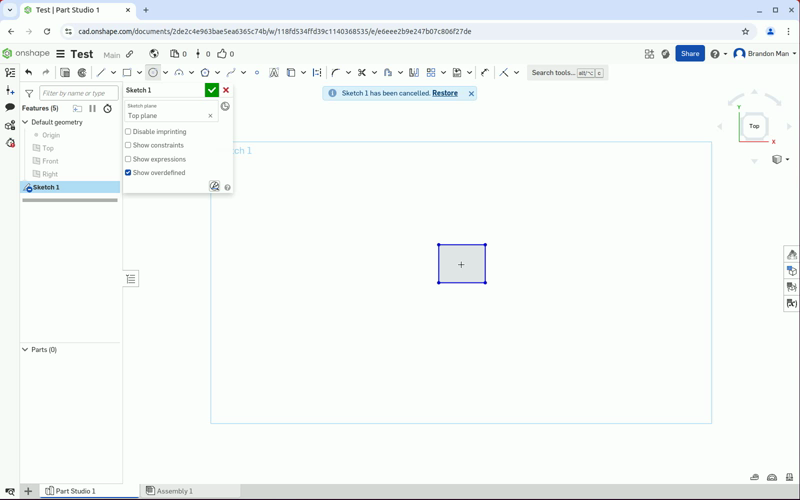
click(461, 264)
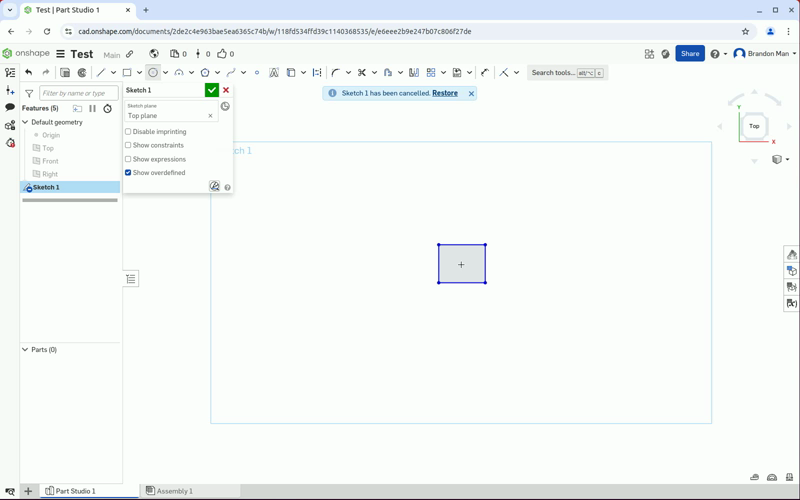
key_up(shift)
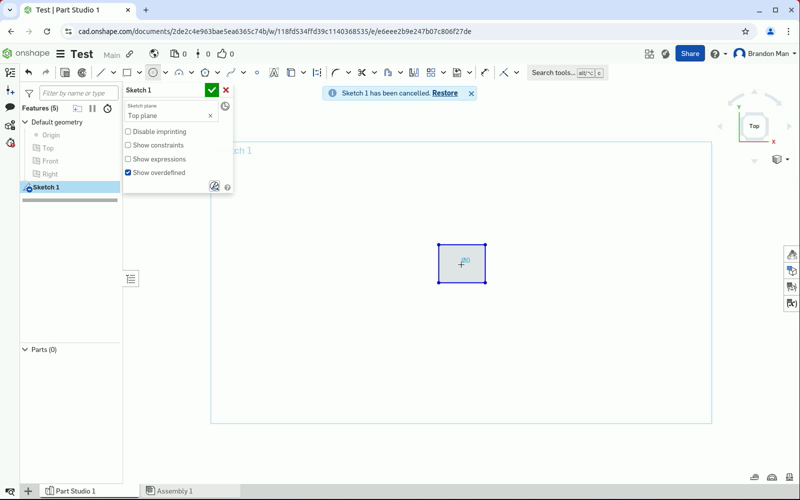
mouse_move(470, 264)
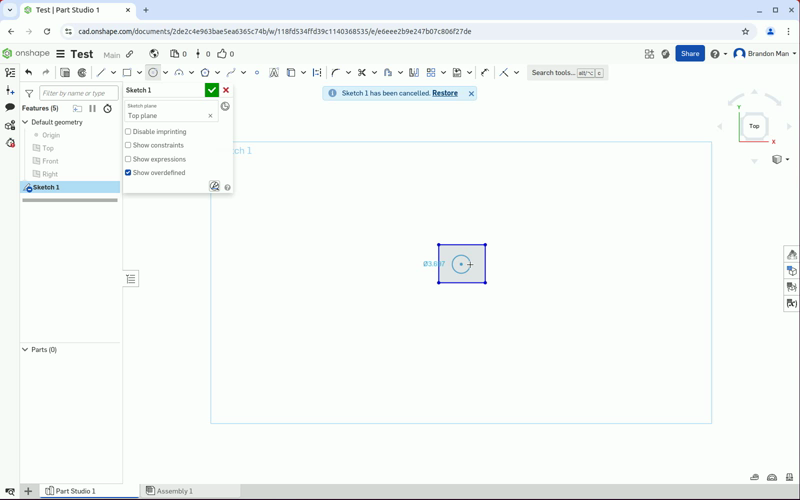
click(470, 264)
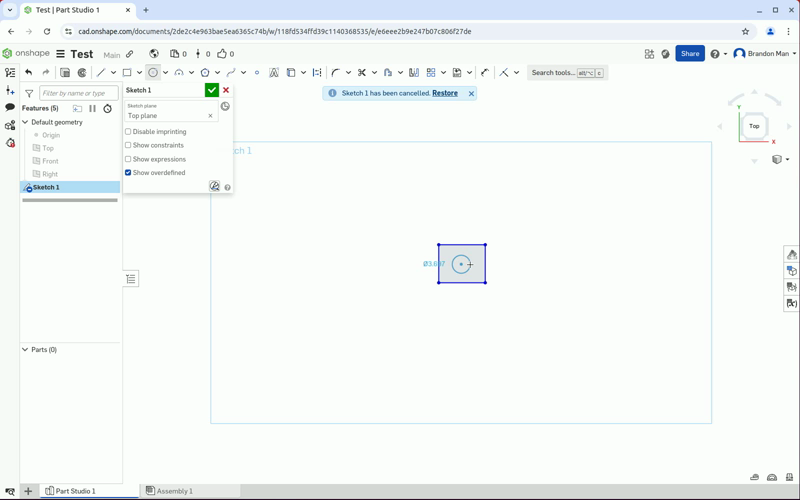
key(esc)
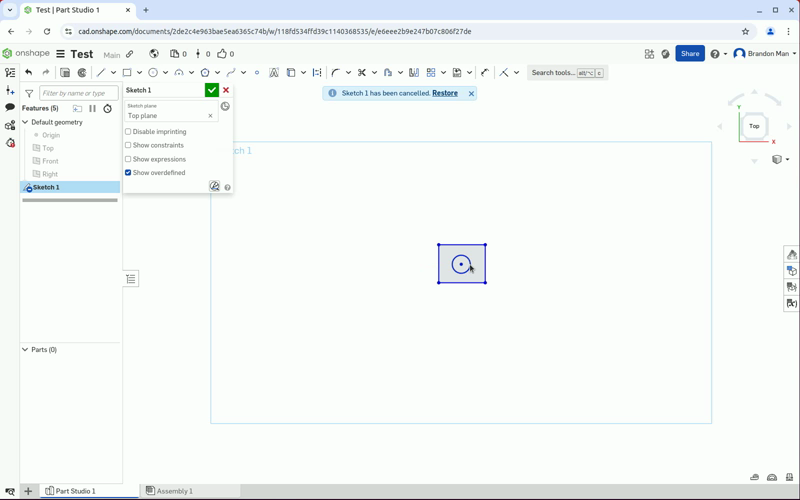
mouse_move(449, 262)
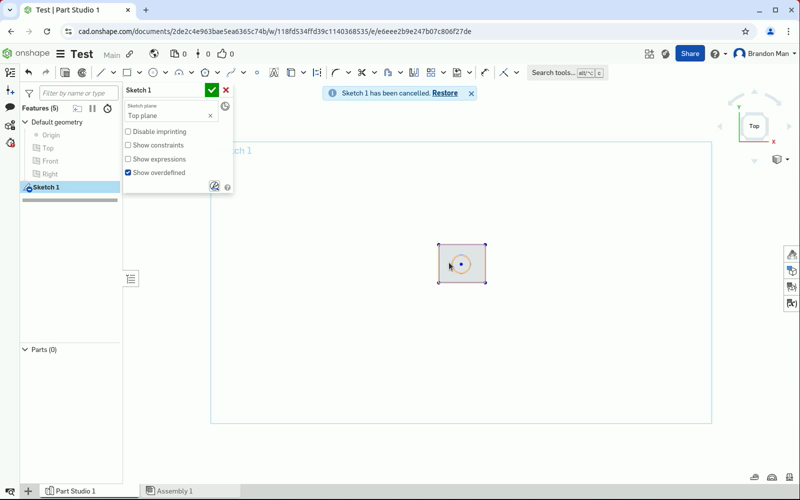
scroll(6)
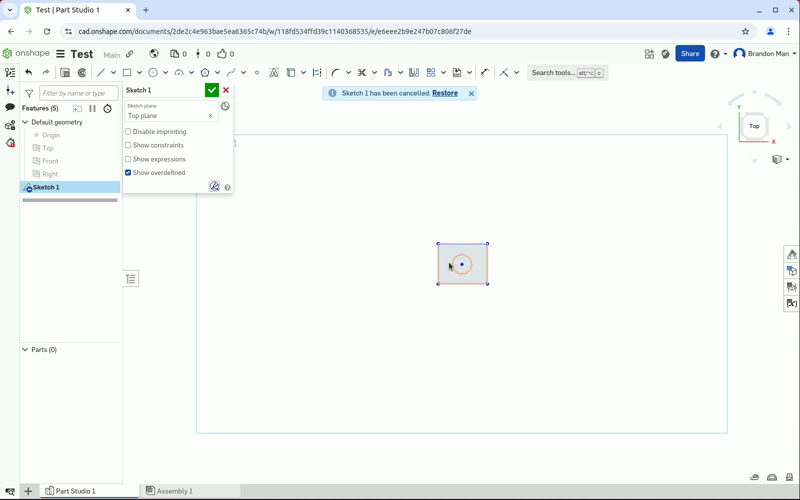
scroll(6)
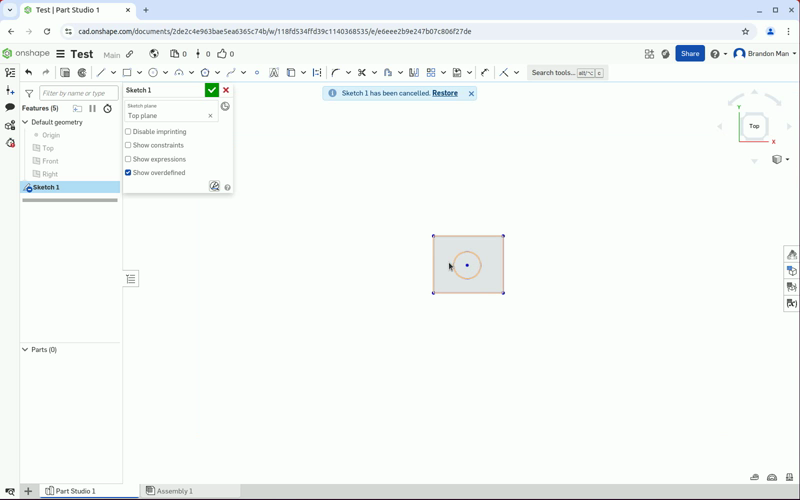
scroll(6)
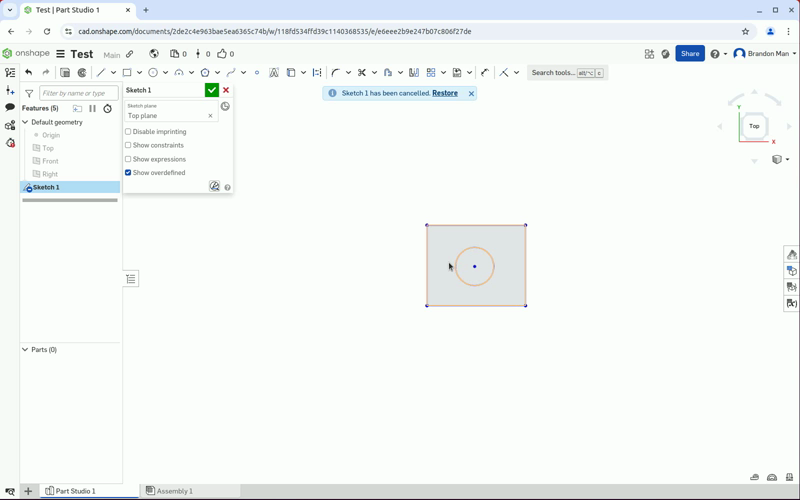
scroll(6)
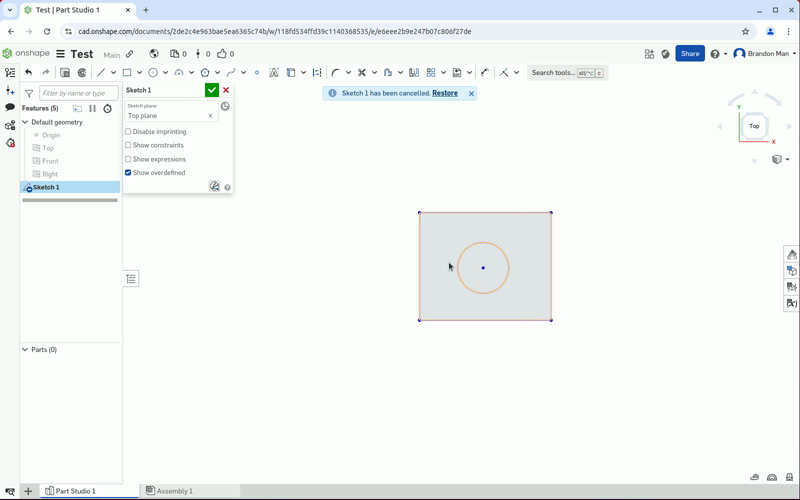
scroll(6)
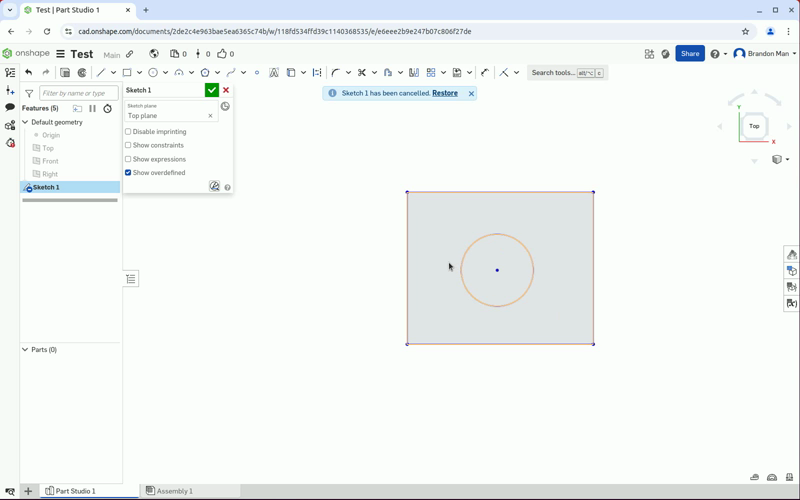
scroll(6)
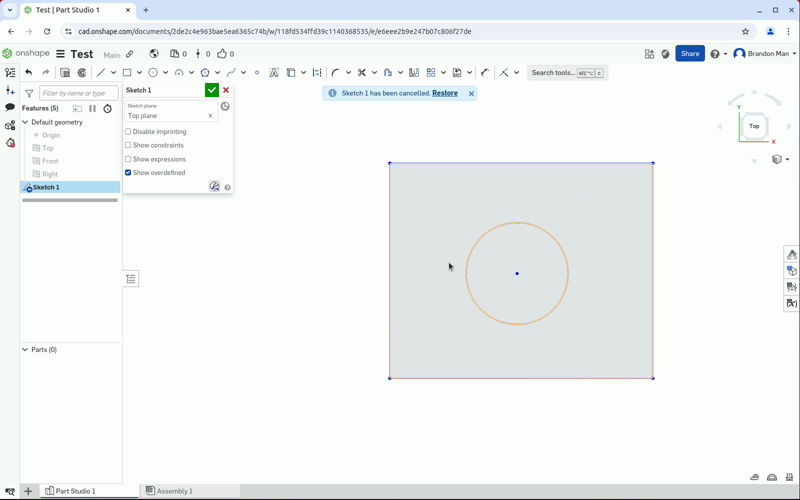
scroll(6)
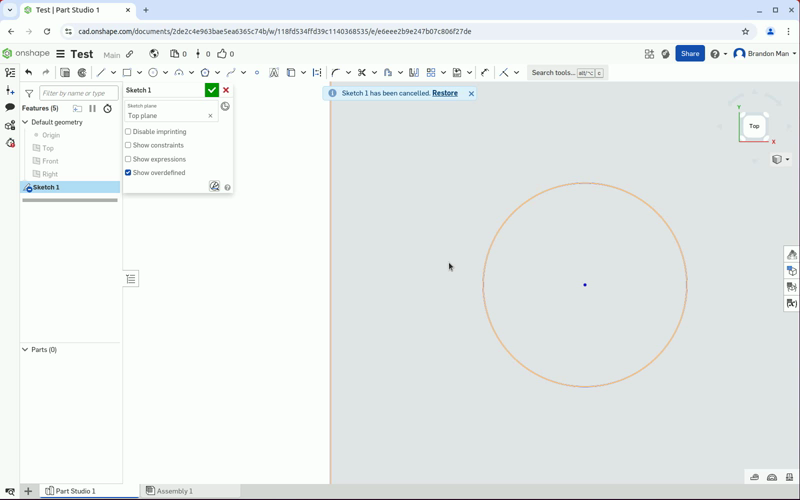
click(449, 262)
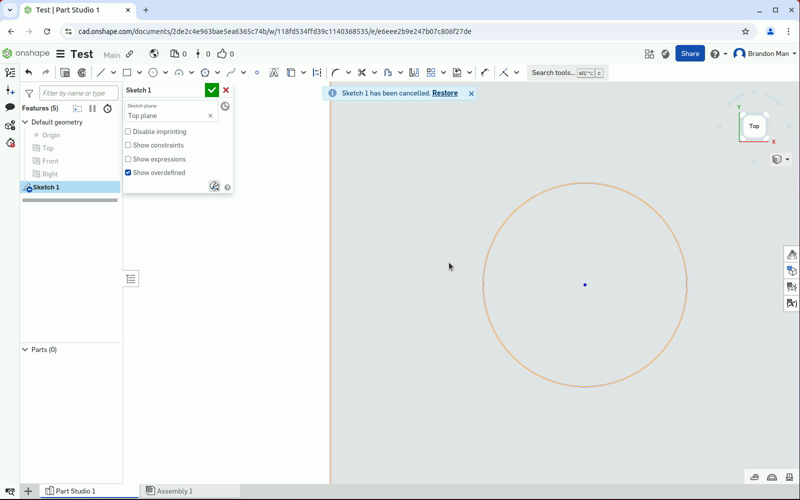
scroll(-6)
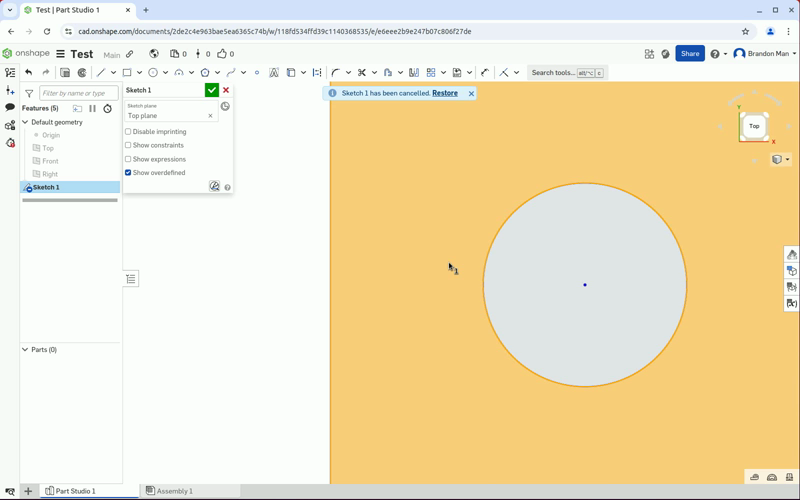
scroll(-6)
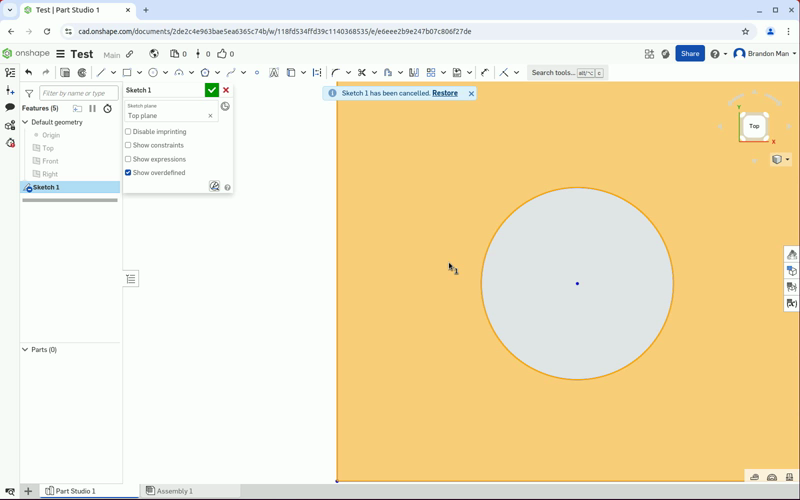
scroll(-6)
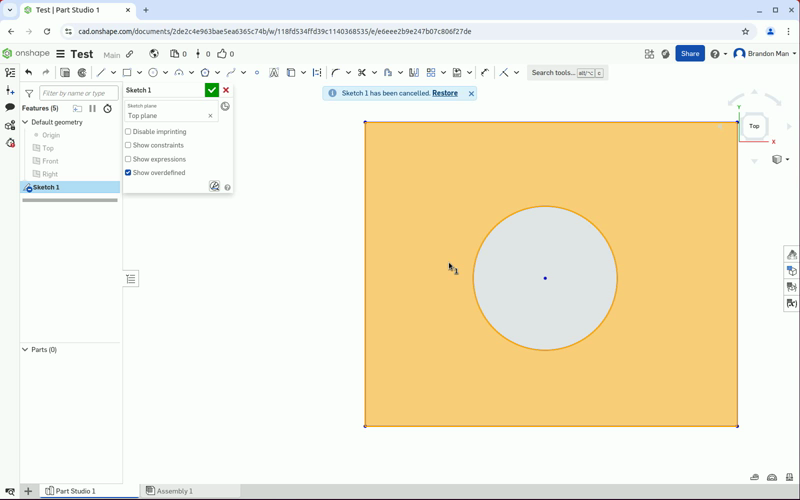
scroll(-6)
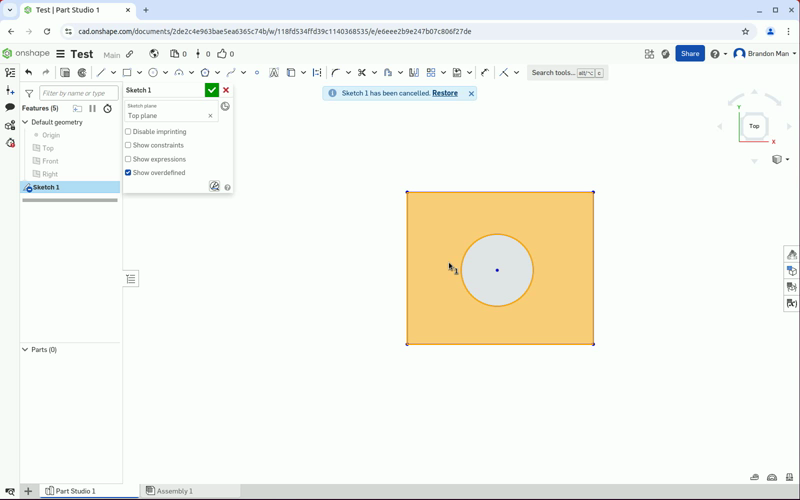
scroll(-6)
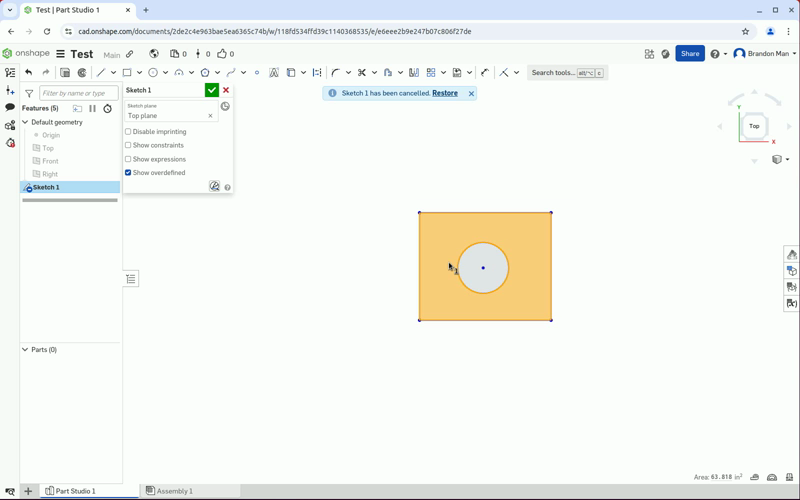
scroll(-6)
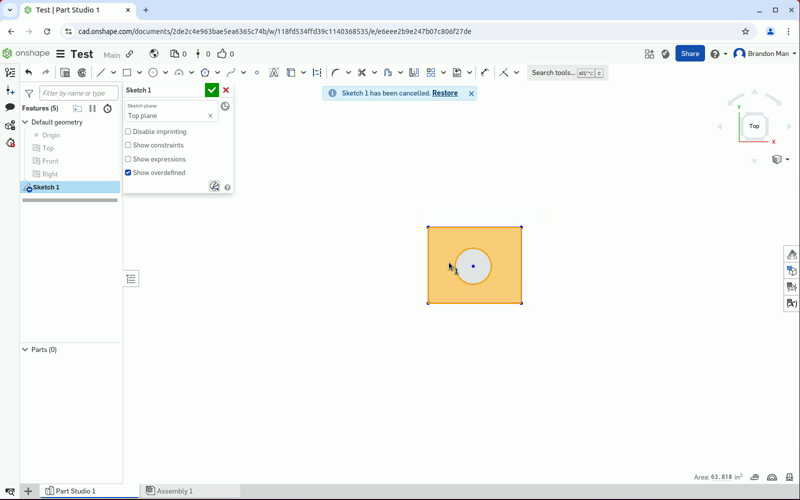
scroll(-6)
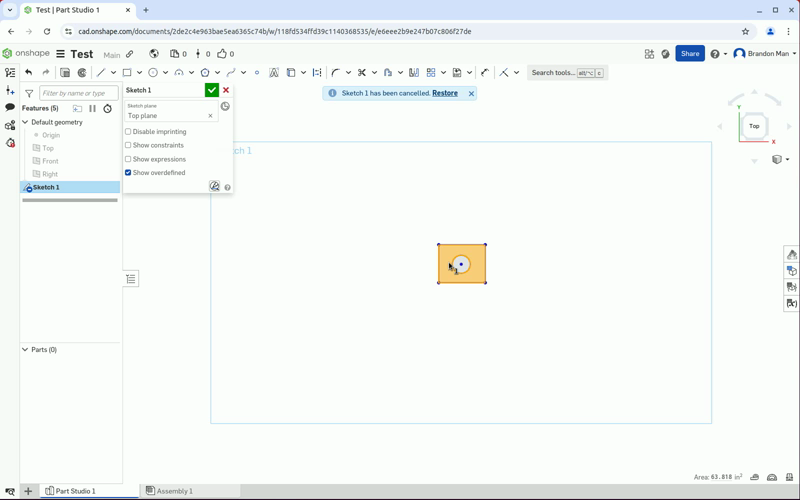
mouse_move(73, 352)
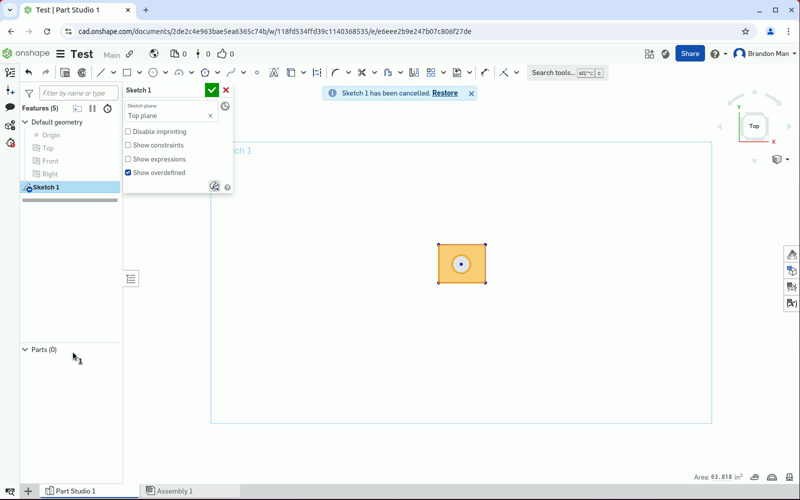
key(shift+y)
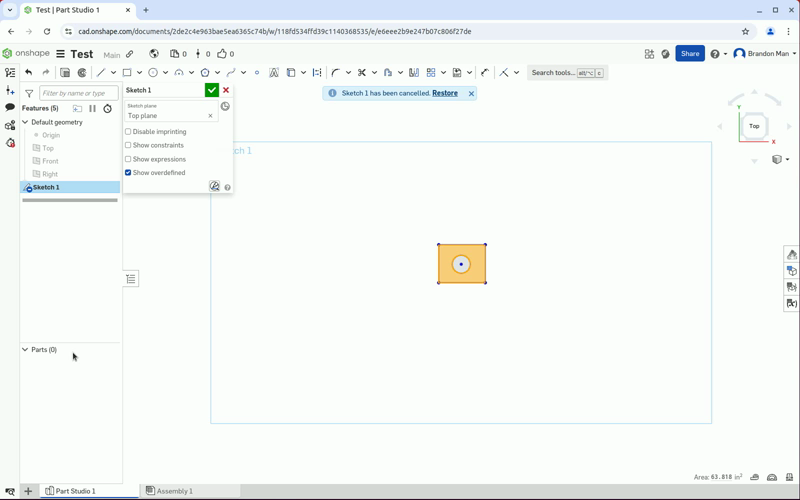
key(shift+e)
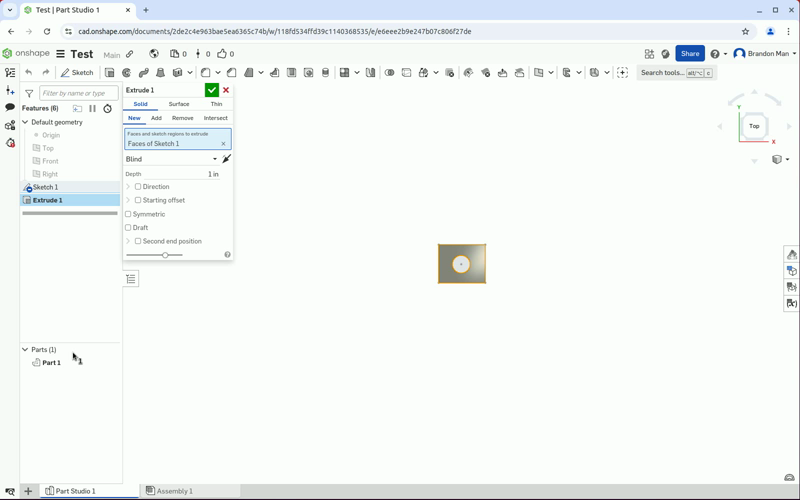
mouse_move(143, 106)
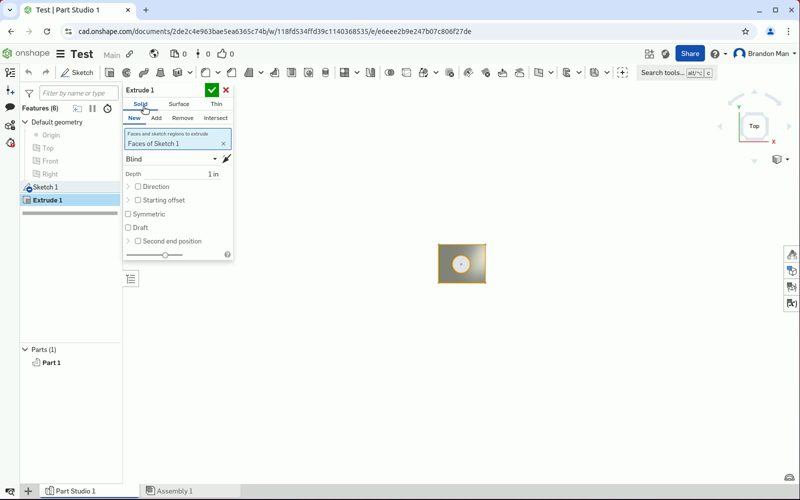
click(143, 106)
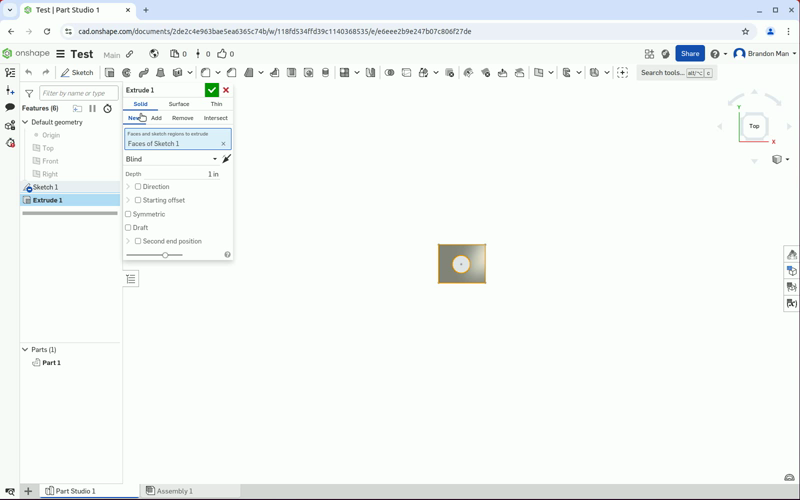
mouse_move(137, 120)
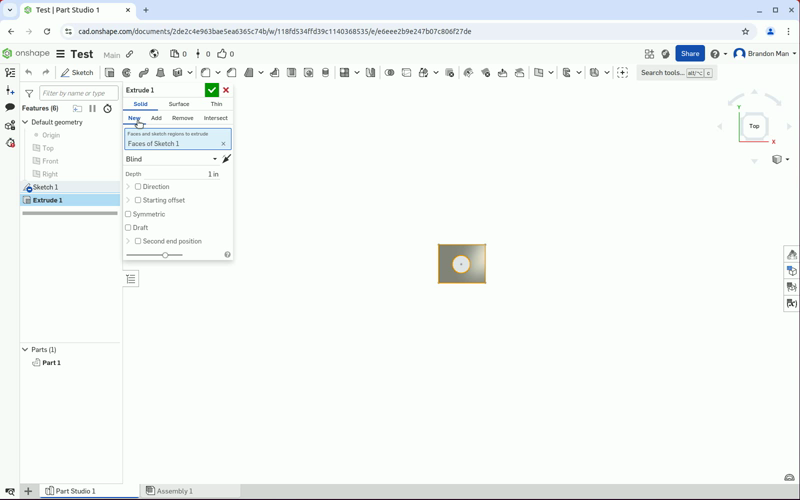
click(137, 120)
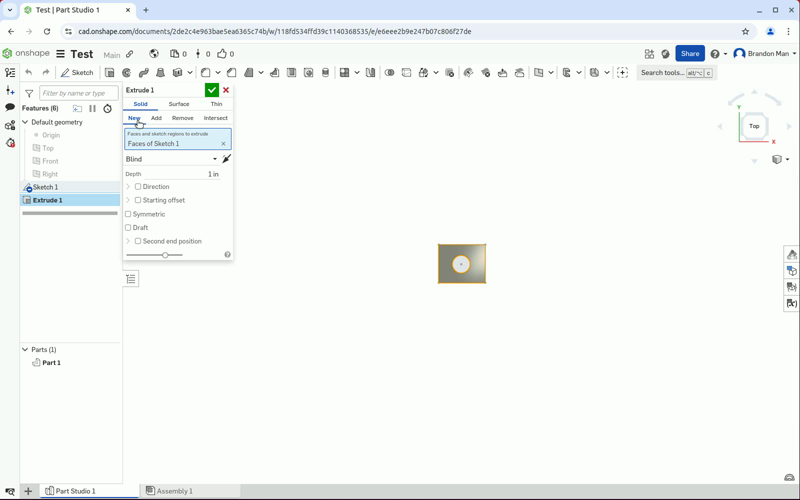
key(tab, 4)
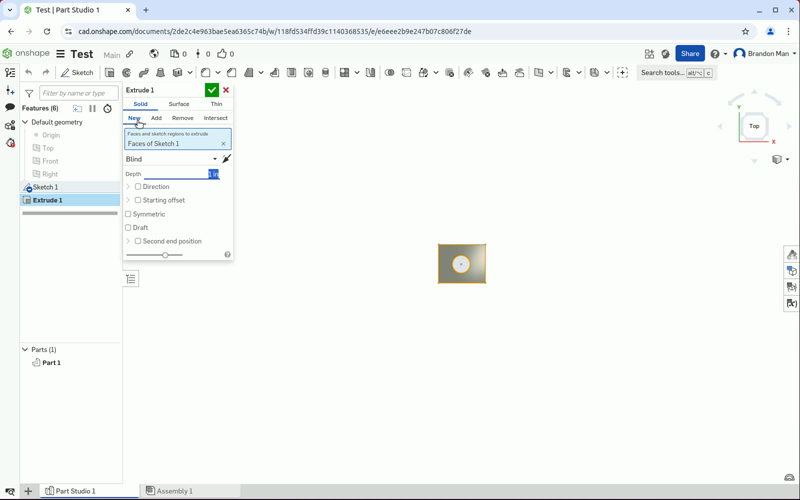
text(1.926)
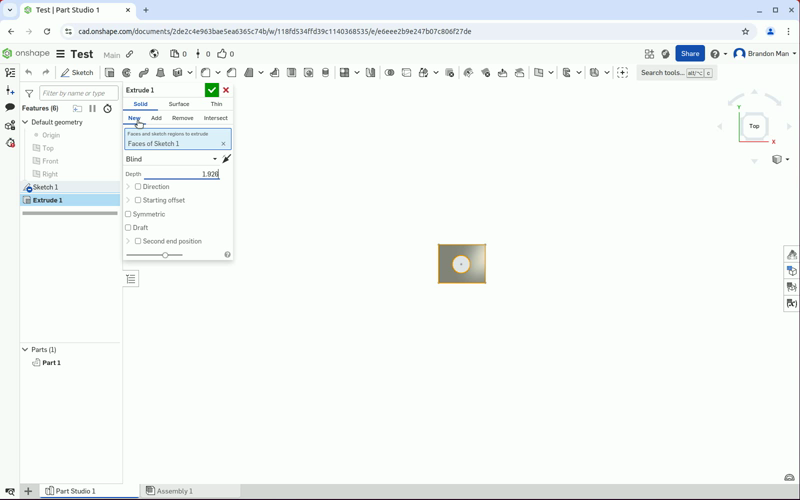
key(enter)
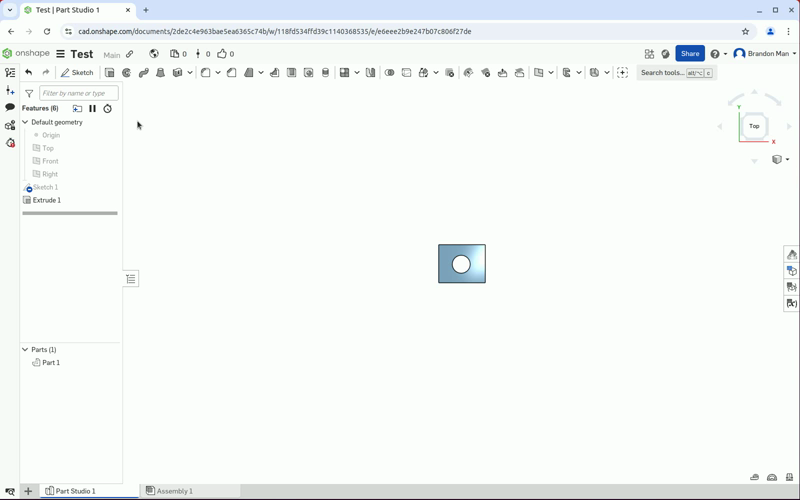
key(shift+h)
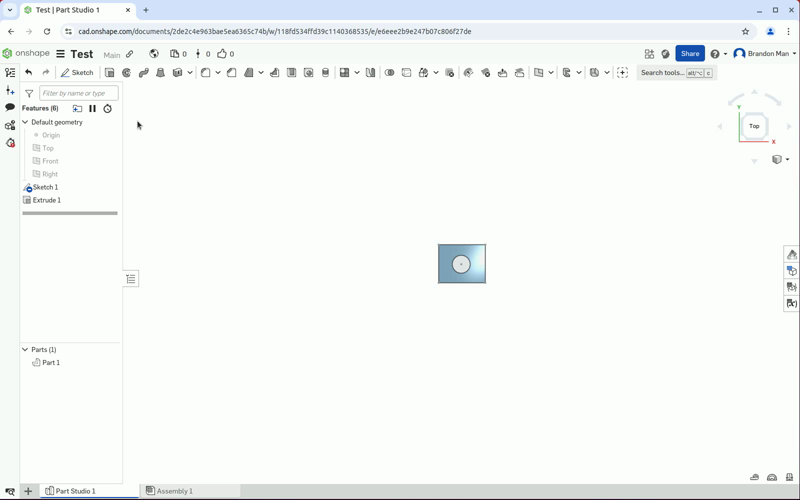
key(shift+h)
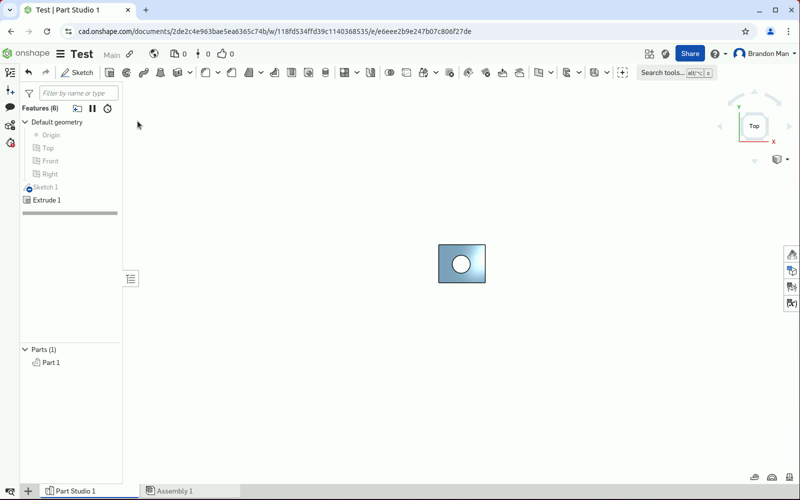
mouse_move(73, 189)
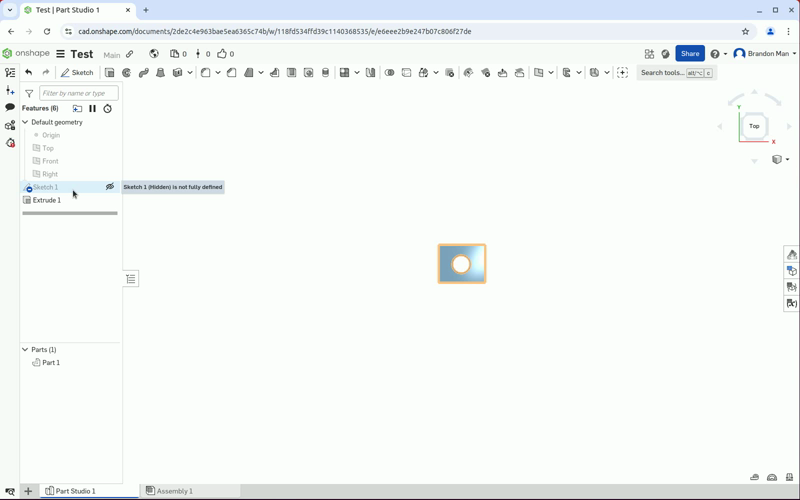
click(73, 189)
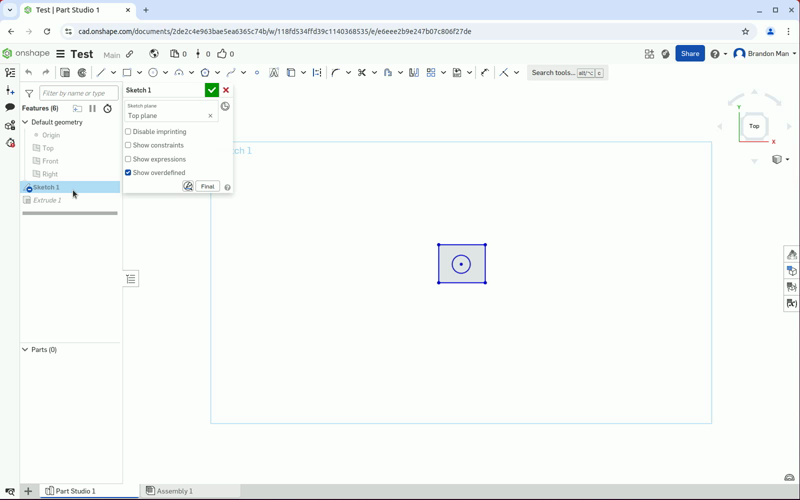
mouse_move(229, 92)
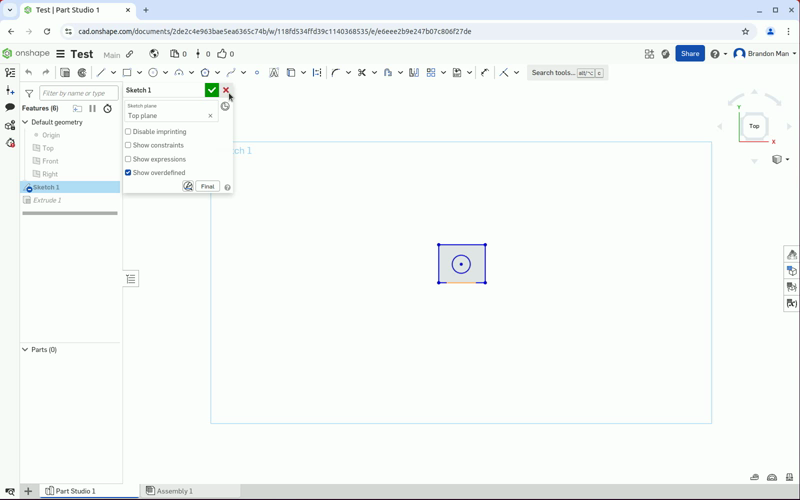
click(229, 92)
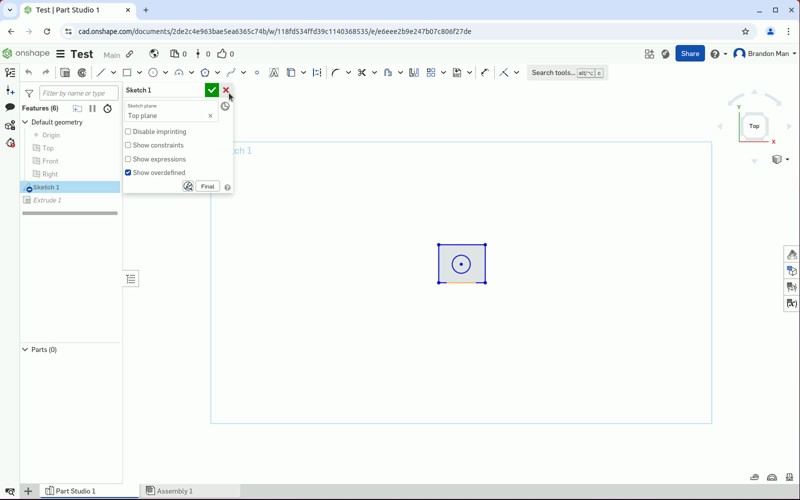
key(shift+s)
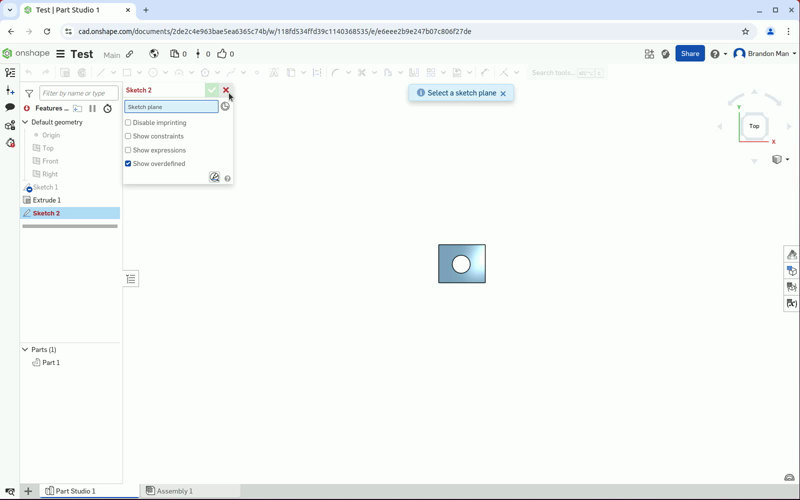
mouse_move(73, 150)
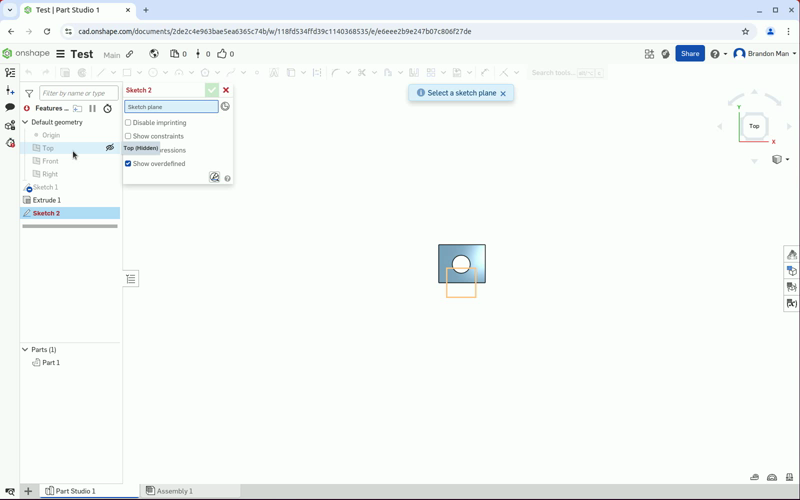
click(73, 150)
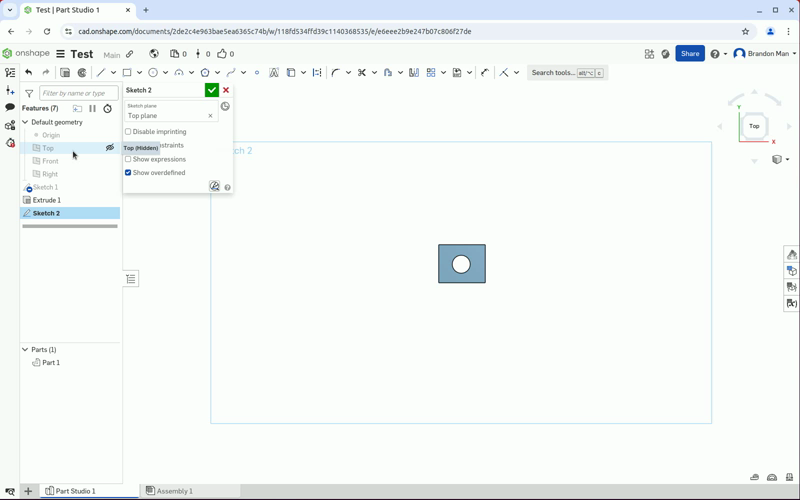
mouse_move(73, 352)
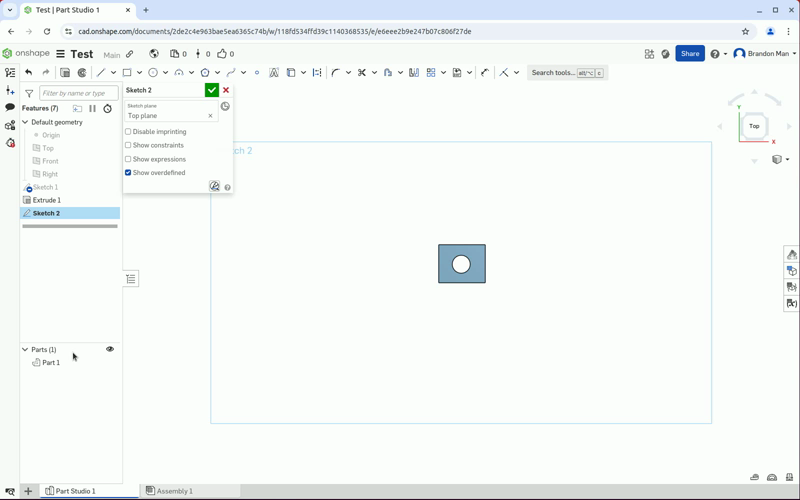
key(y)
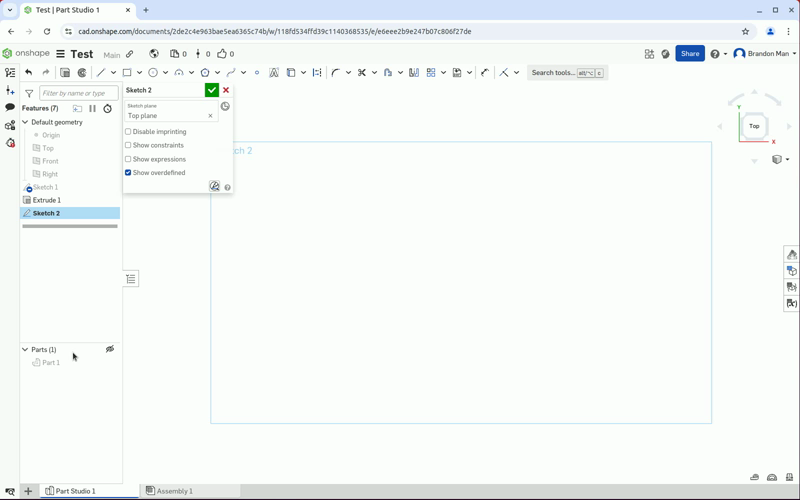
key(c)
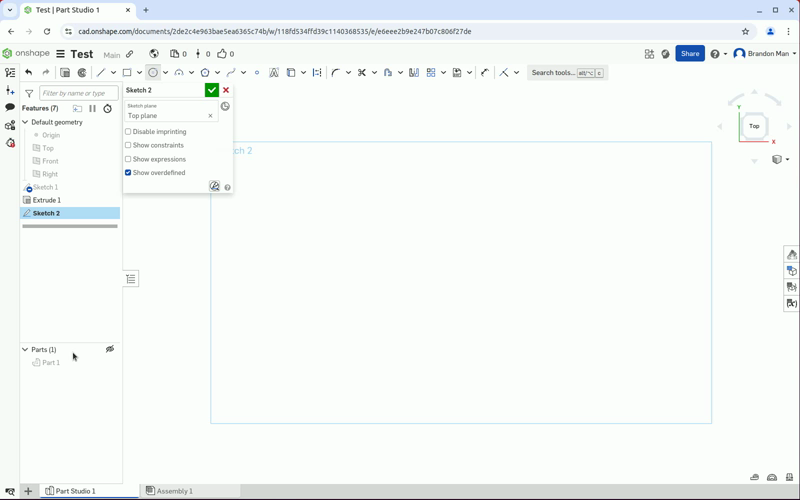
key_down(shift)
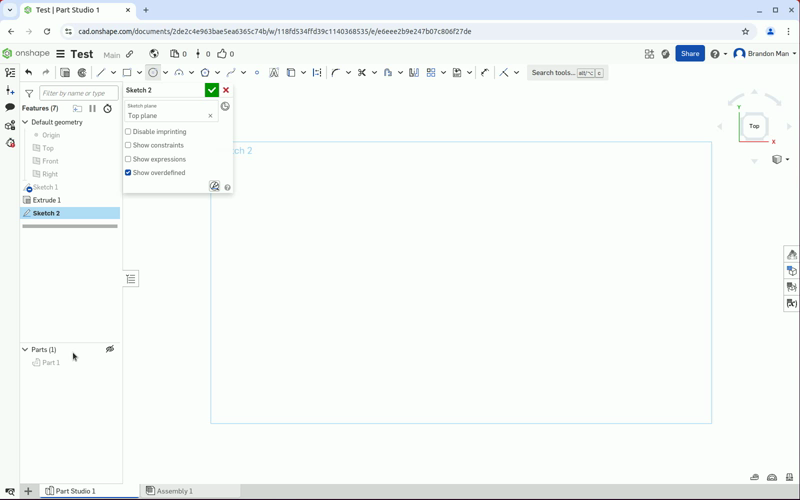
mouse_move(461, 264)
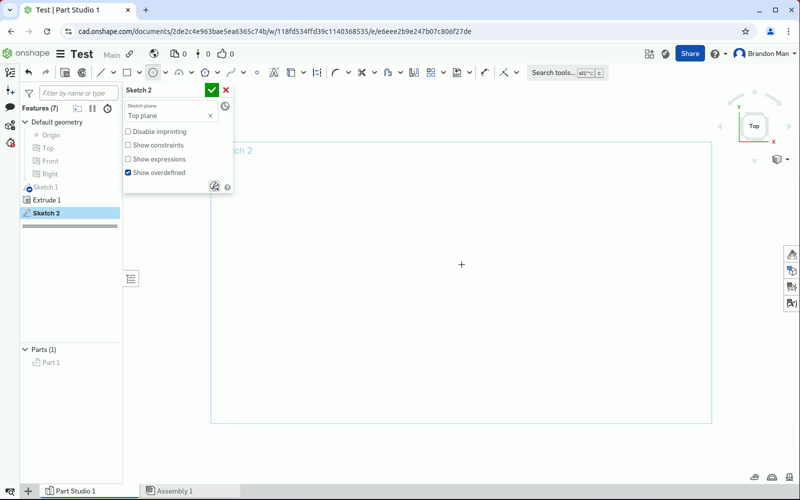
click(461, 264)
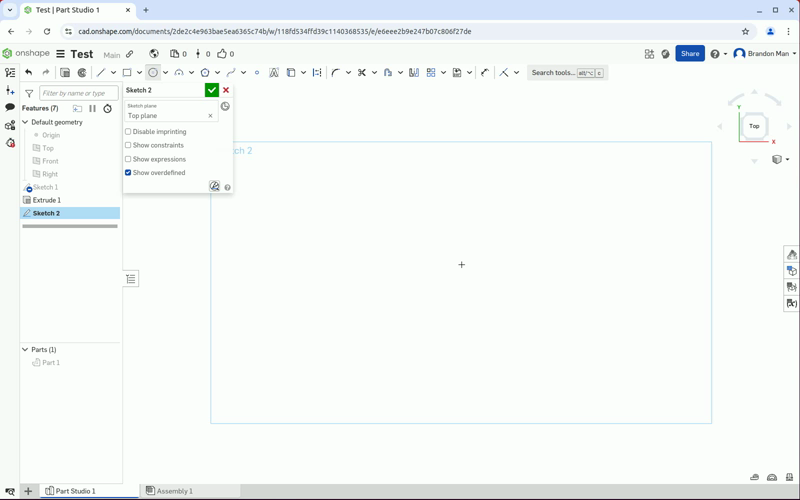
key_up(shift)
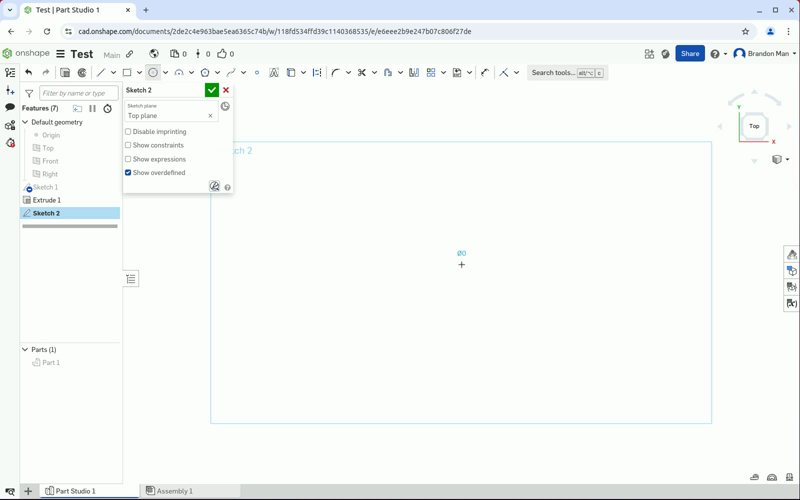
mouse_move(471, 264)
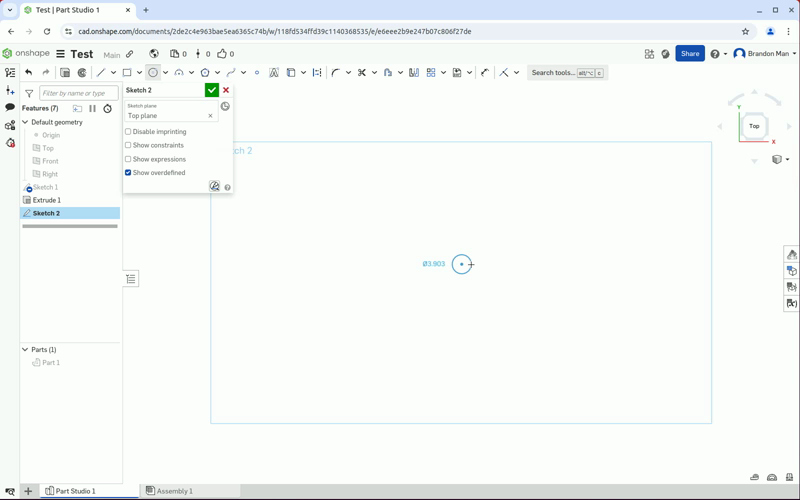
click(471, 264)
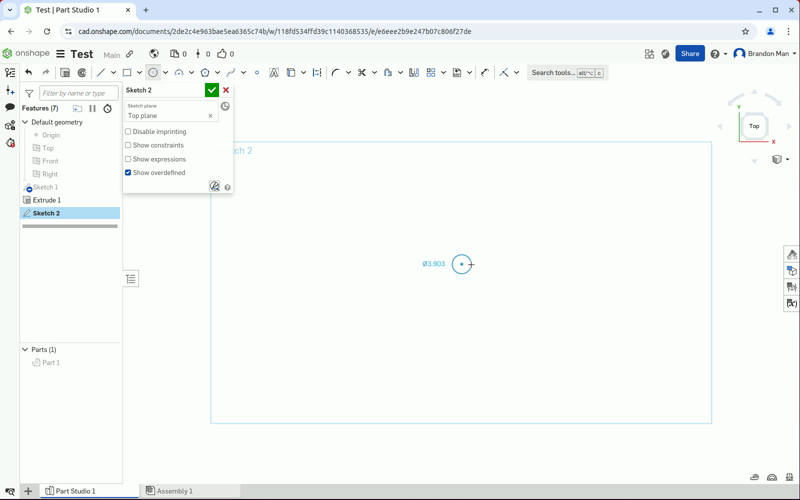
key(esc)
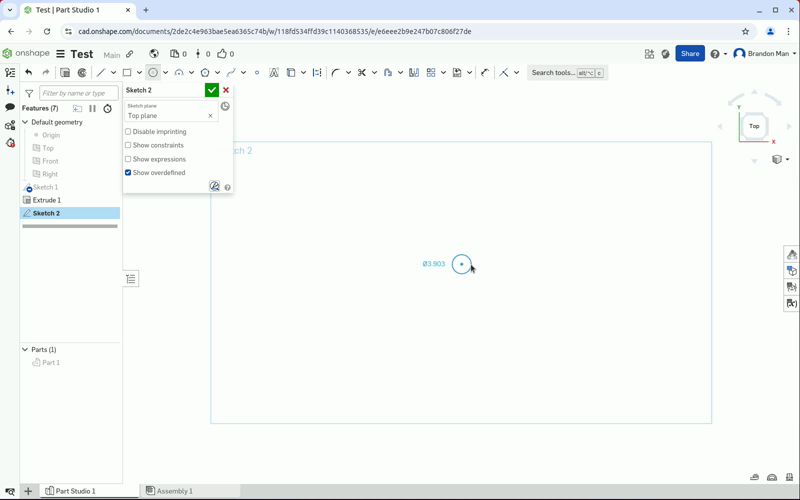
mouse_move(462, 265)
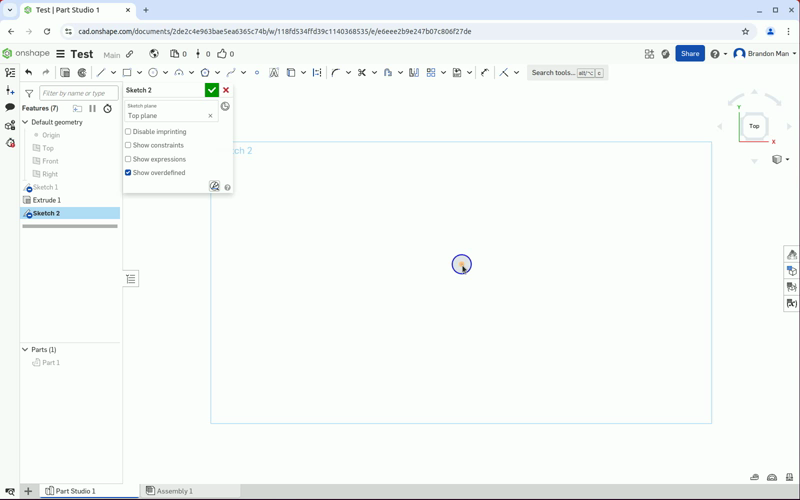
scroll(6)
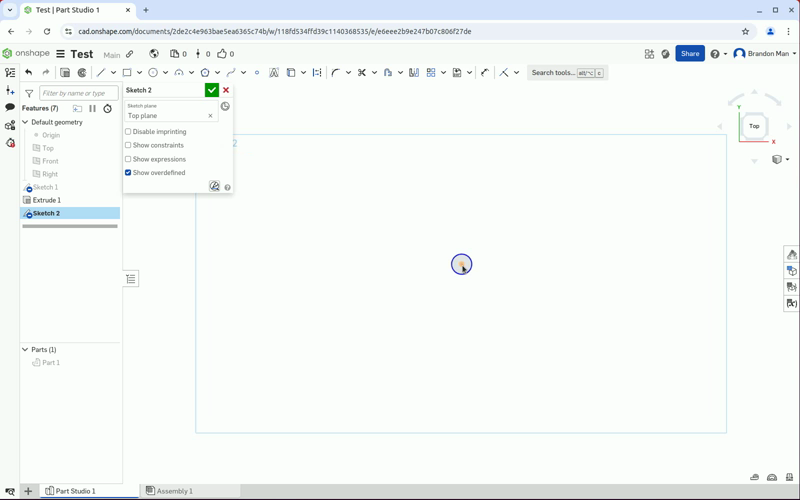
scroll(6)
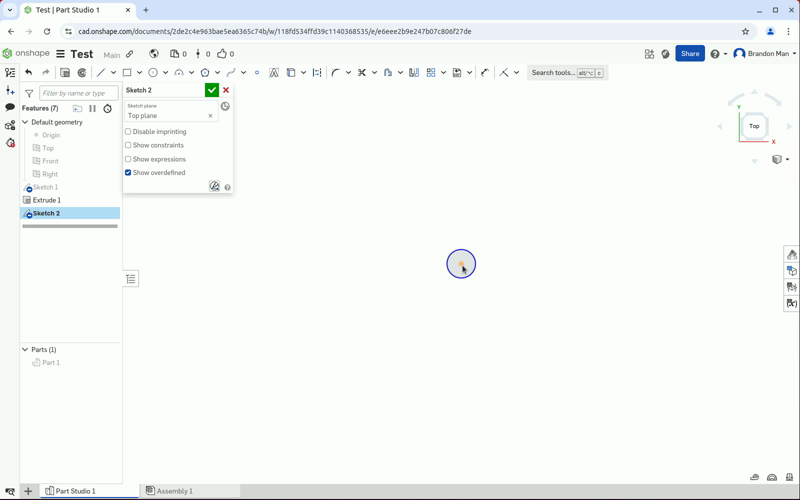
scroll(6)
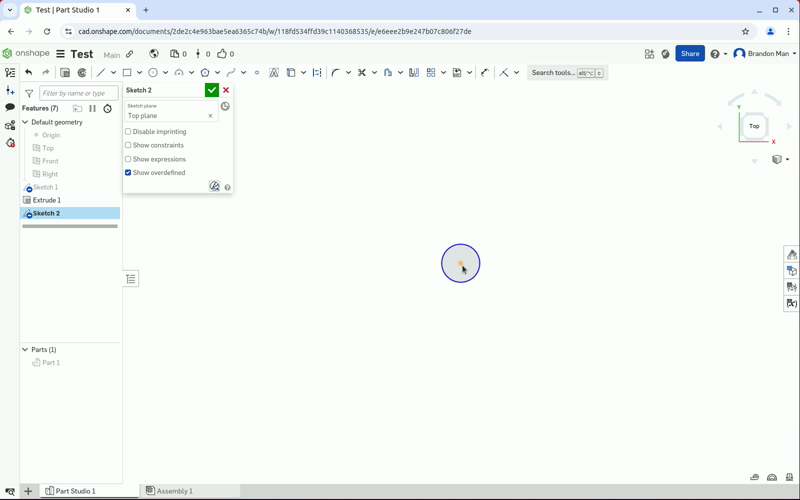
scroll(6)
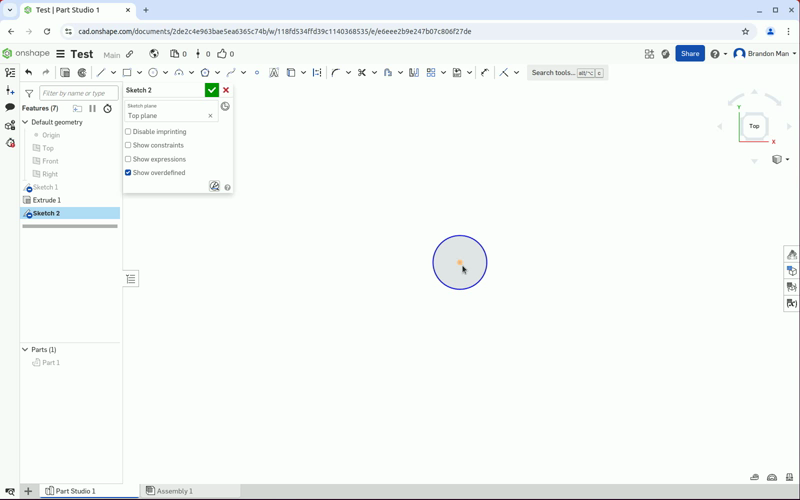
scroll(6)
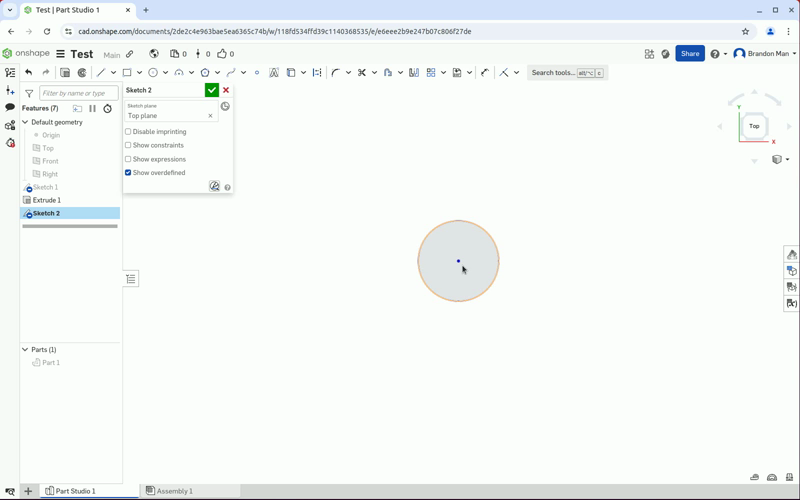
scroll(6)
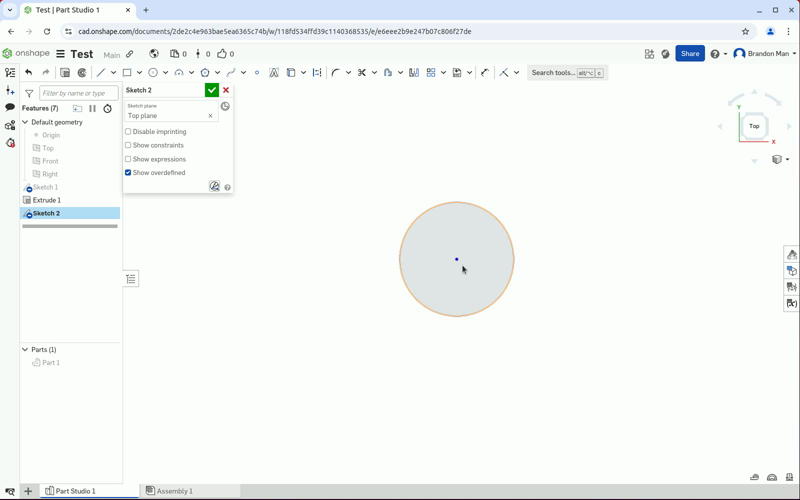
scroll(6)
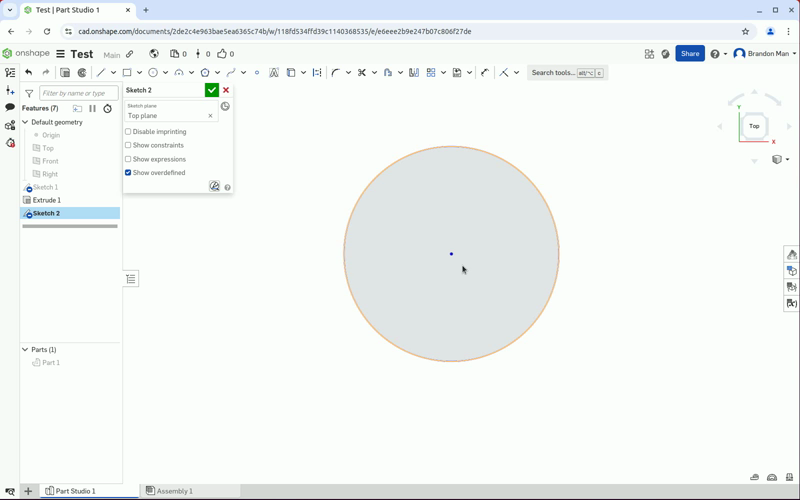
click(462, 265)
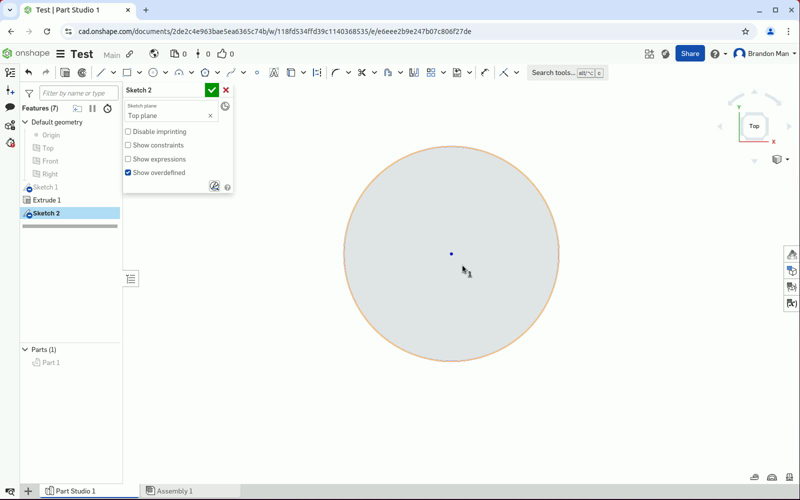
scroll(-6)
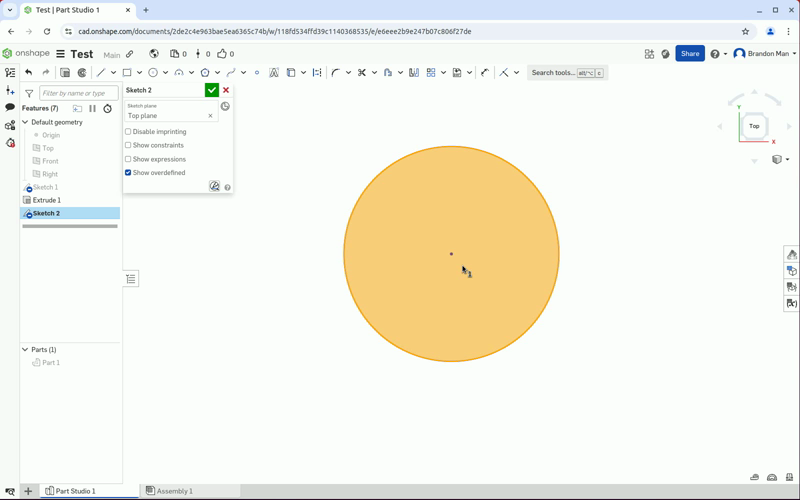
scroll(-6)
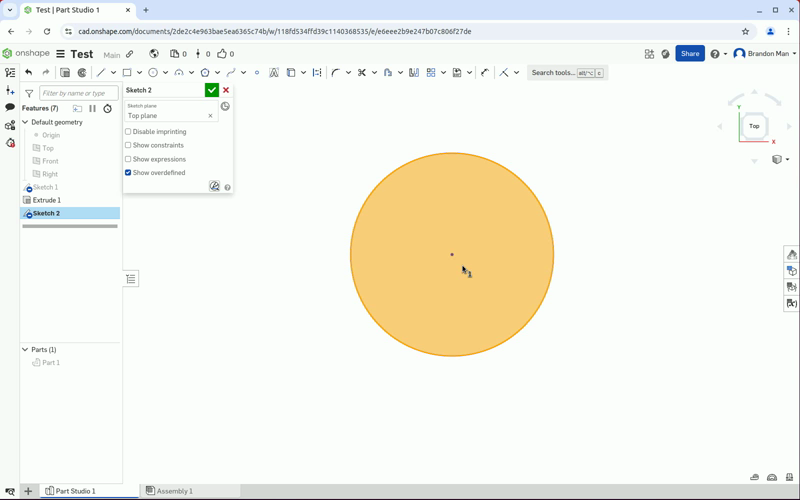
scroll(-6)
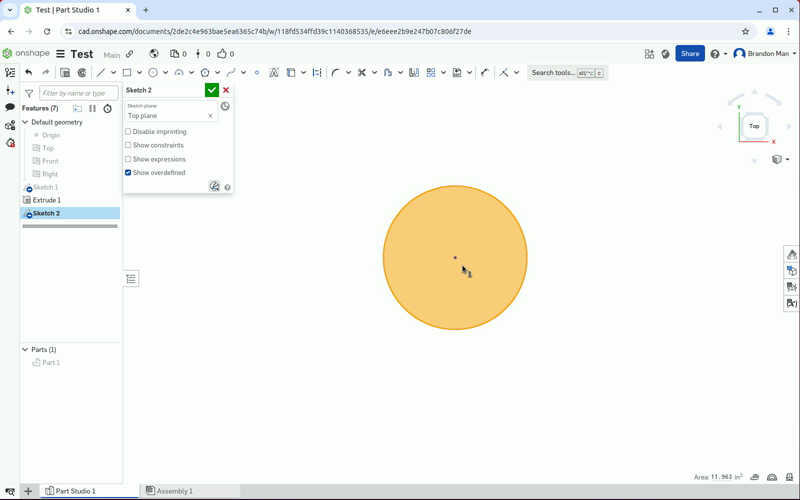
scroll(-6)
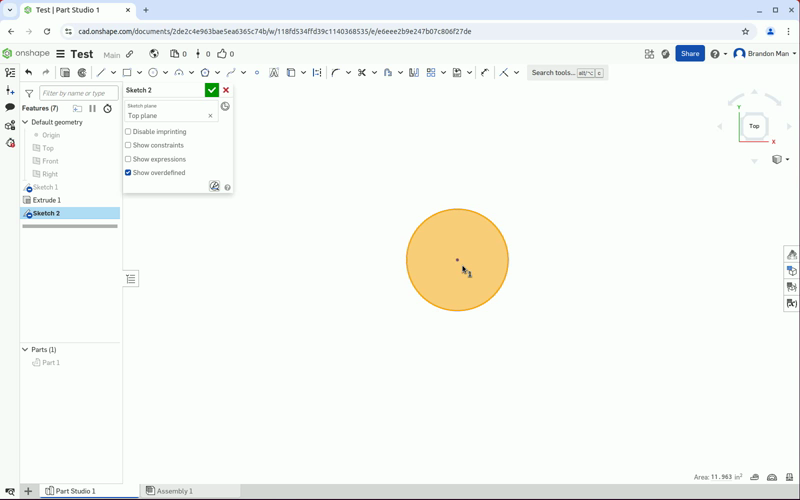
scroll(-6)
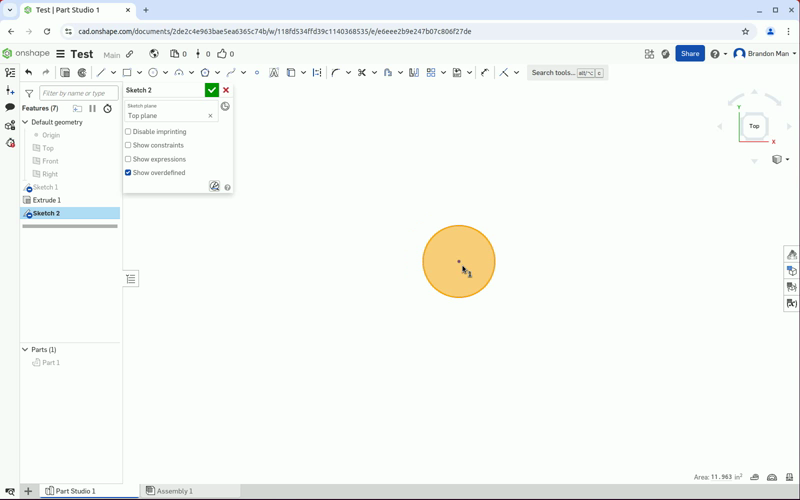
scroll(-6)
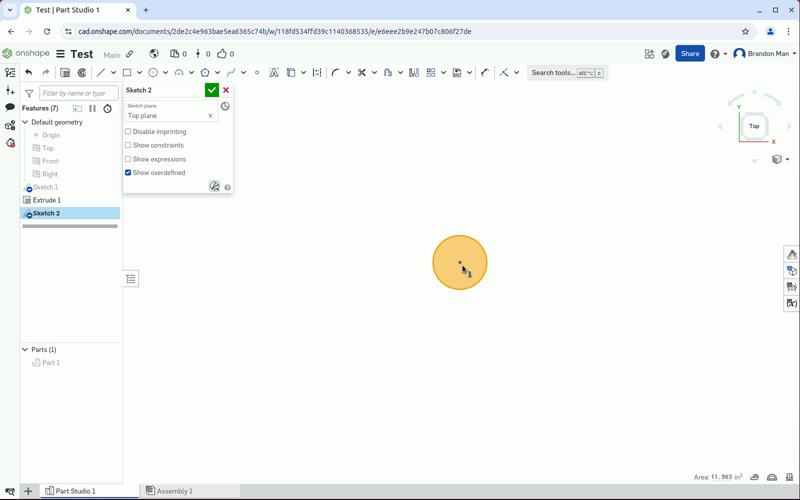
scroll(-6)
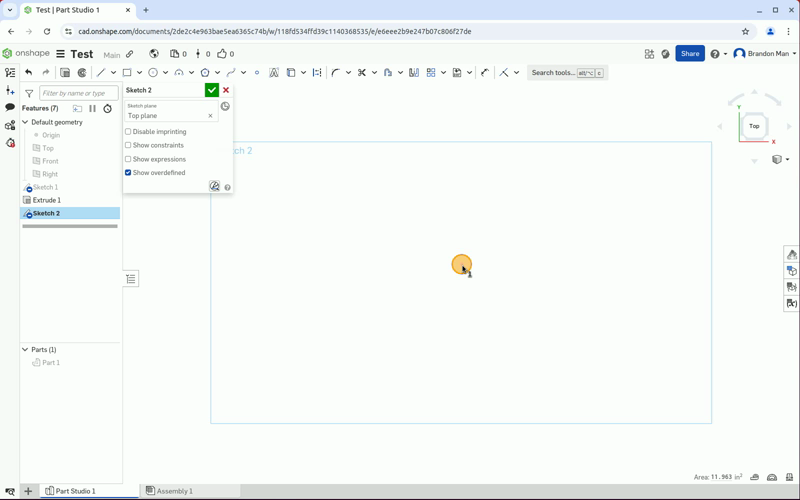
mouse_move(73, 352)
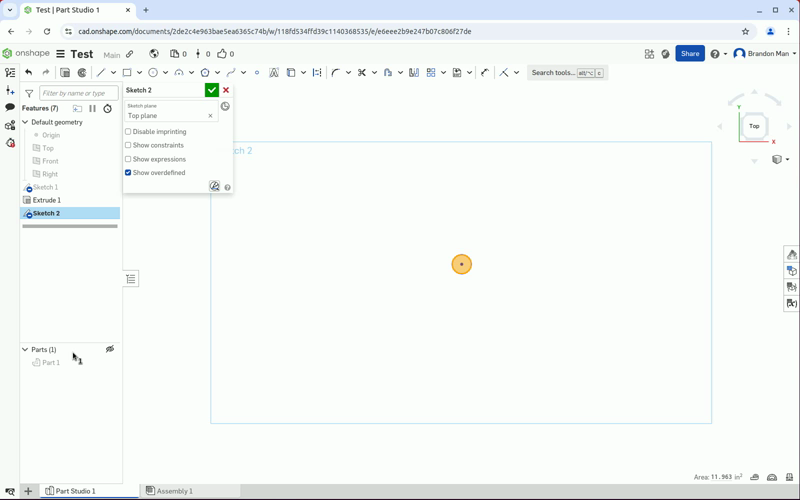
key(shift+y)
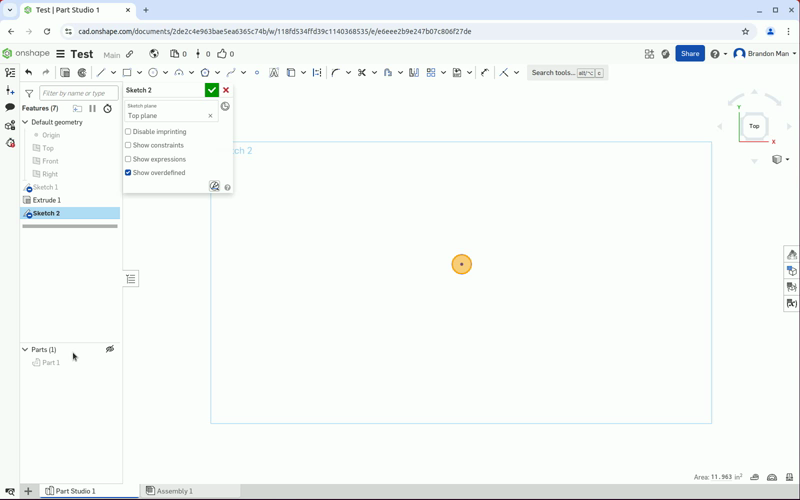
key(shift+e)
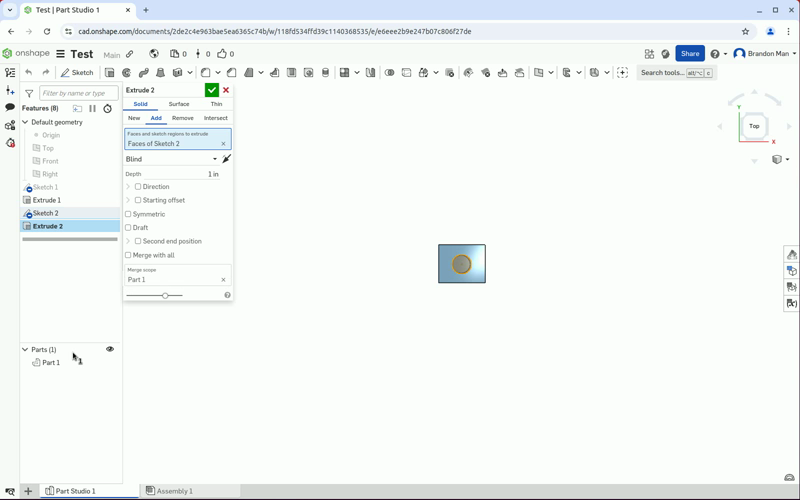
mouse_move(143, 106)
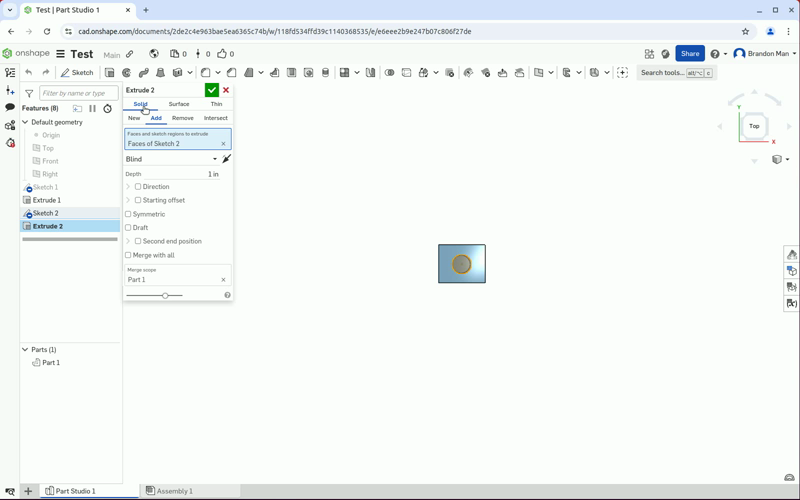
click(143, 106)
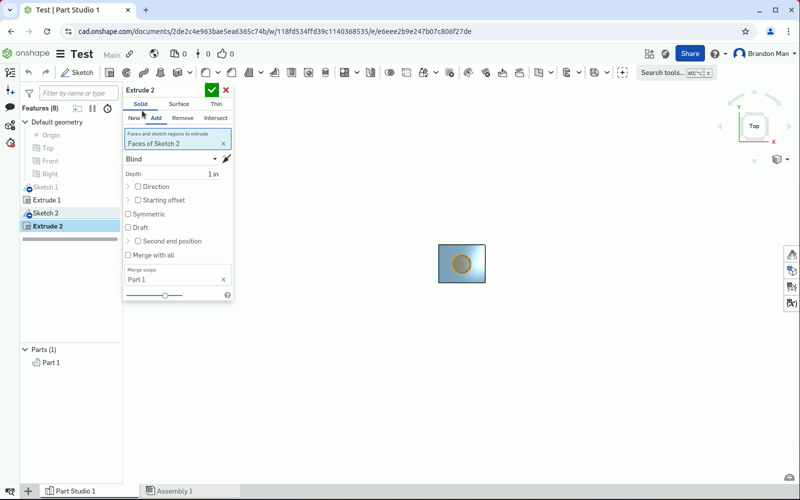
mouse_move(137, 120)
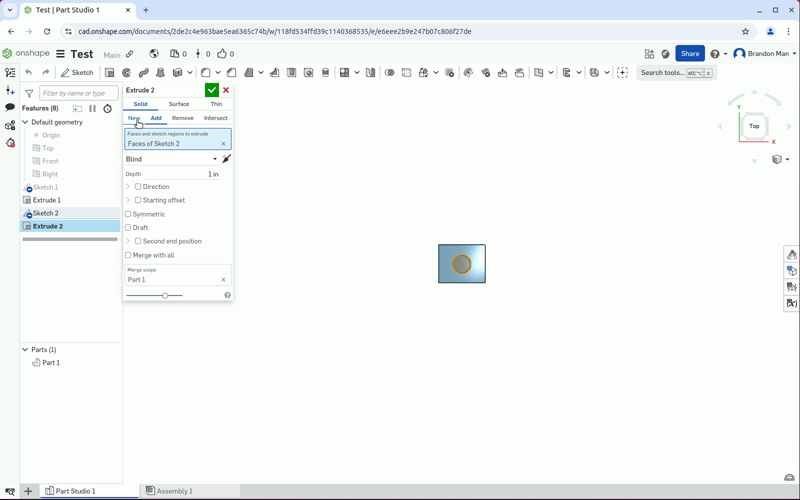
click(137, 120)
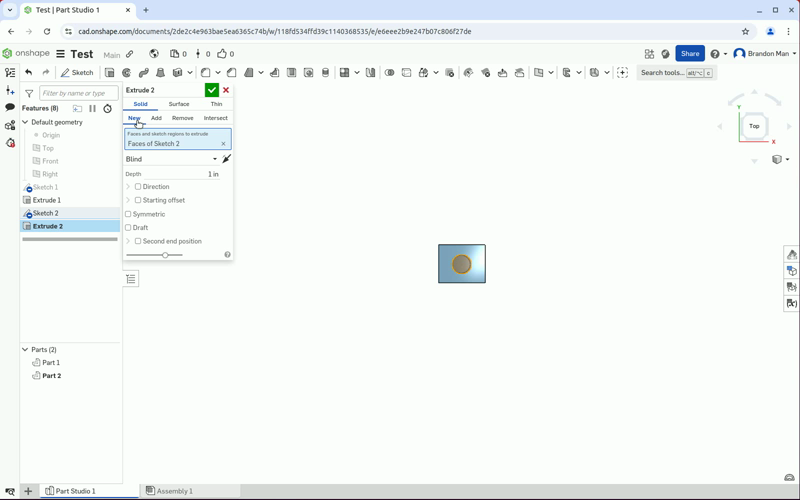
key(tab, 4)
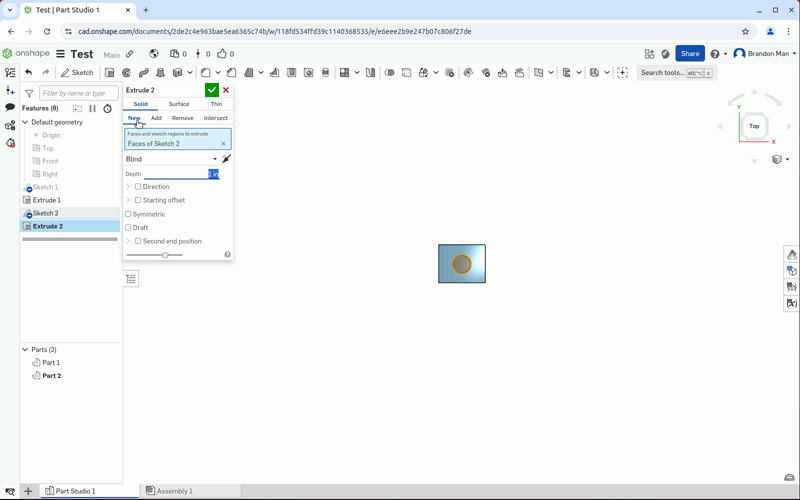
text(1.926)
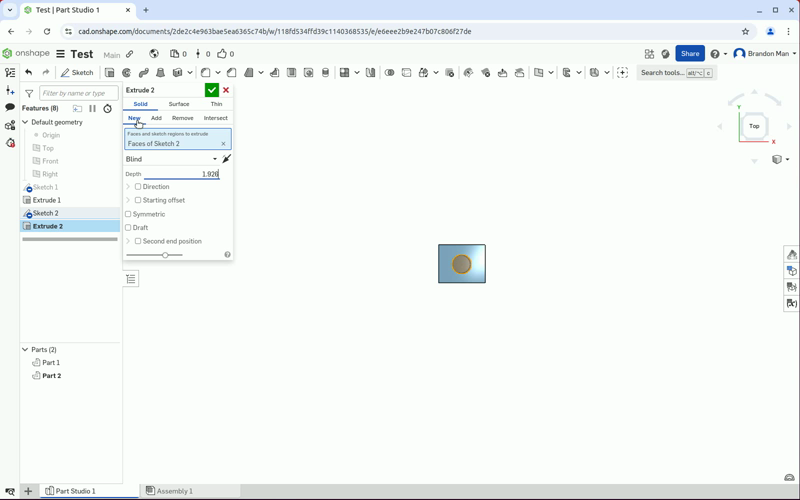
key(enter)
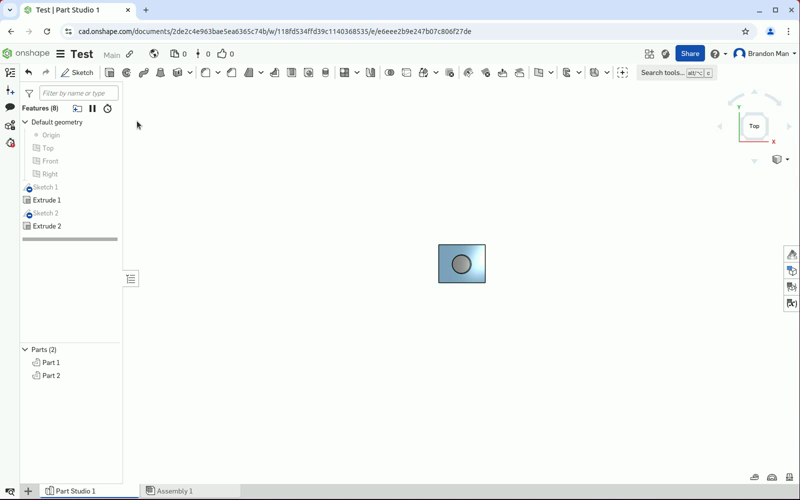
key(shift+h)
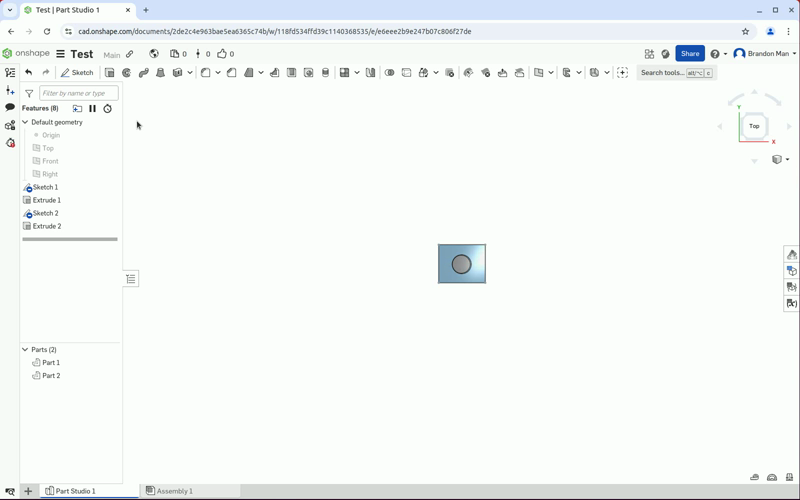
key(shift+h)
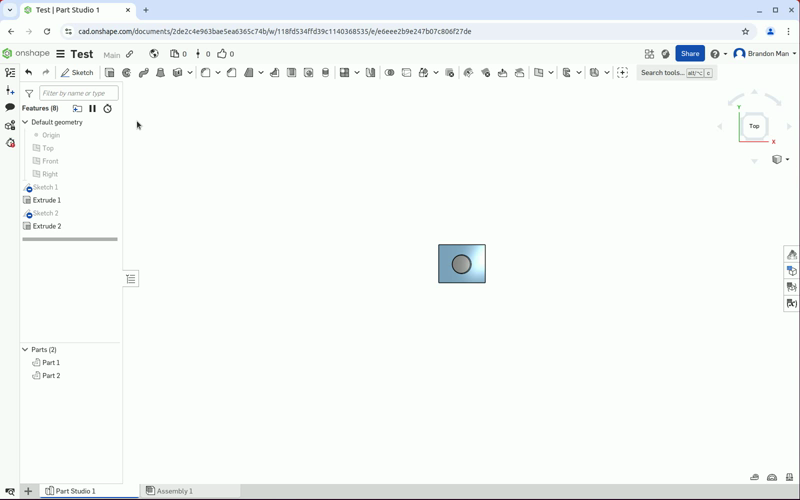
mouse_move(73, 189)
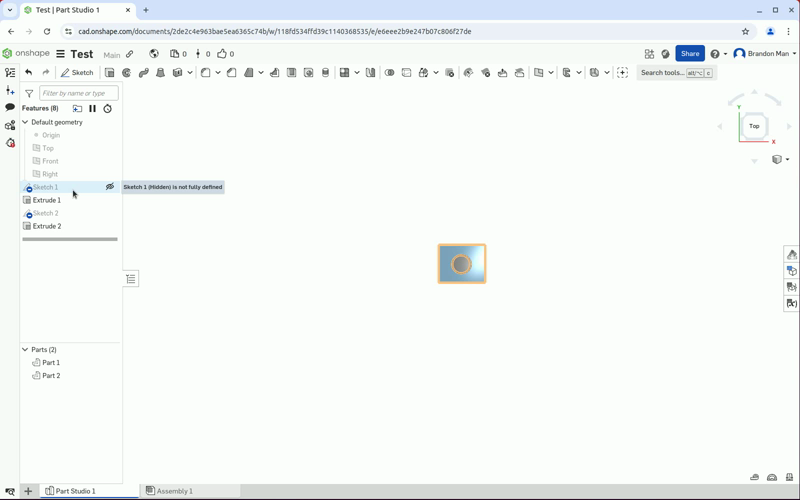
click(73, 189)
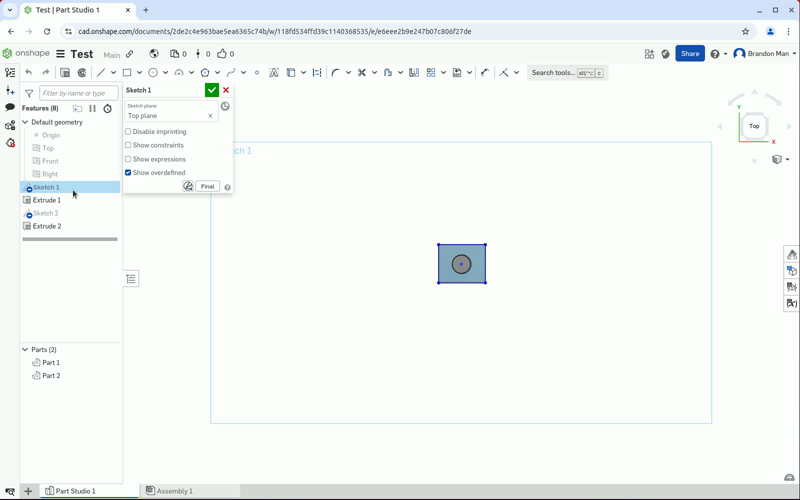
mouse_move(229, 92)
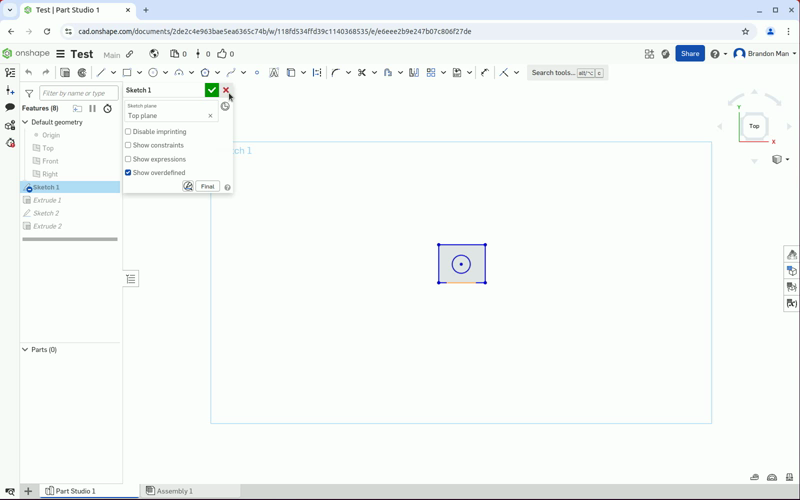
click(229, 92)
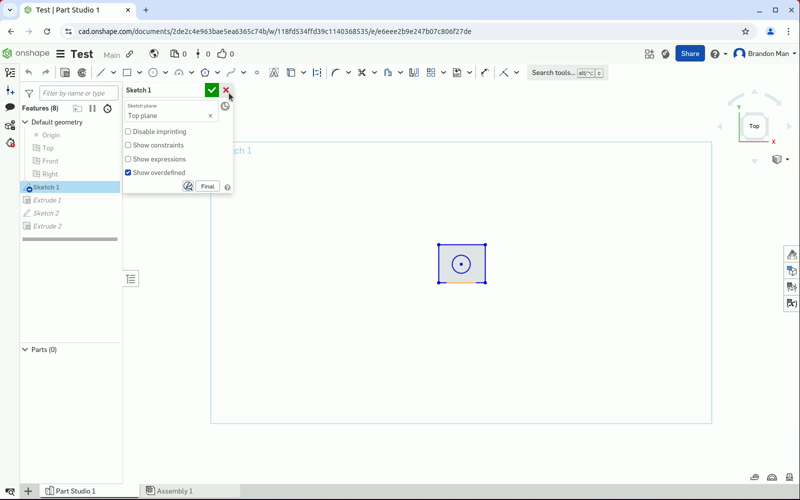
key(shift+s)
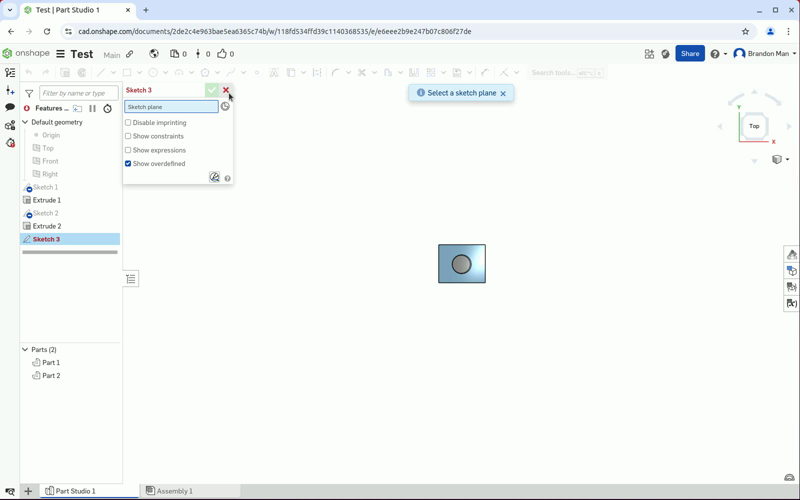
mouse_move(73, 150)
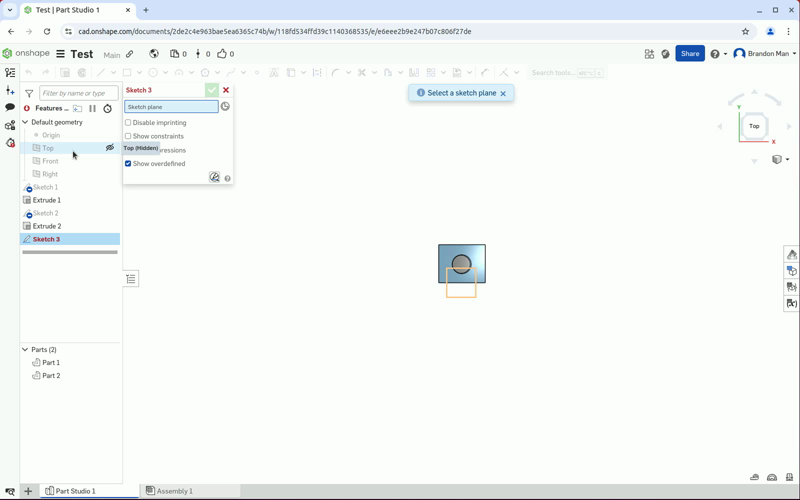
click(73, 150)
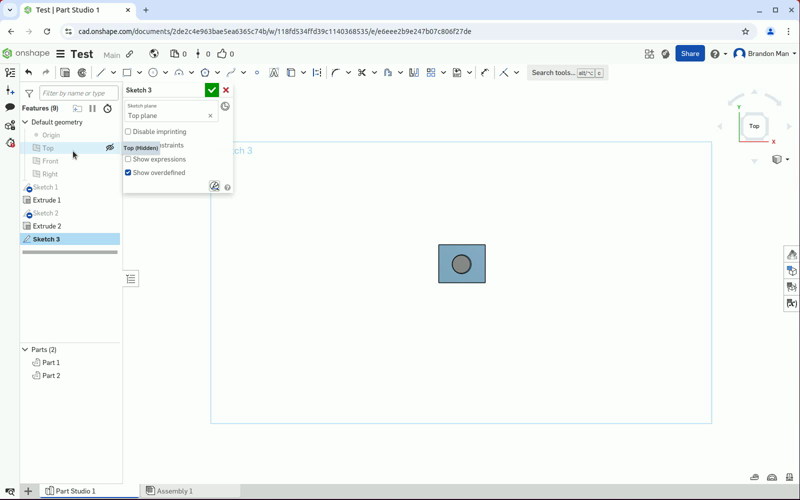
mouse_move(73, 352)
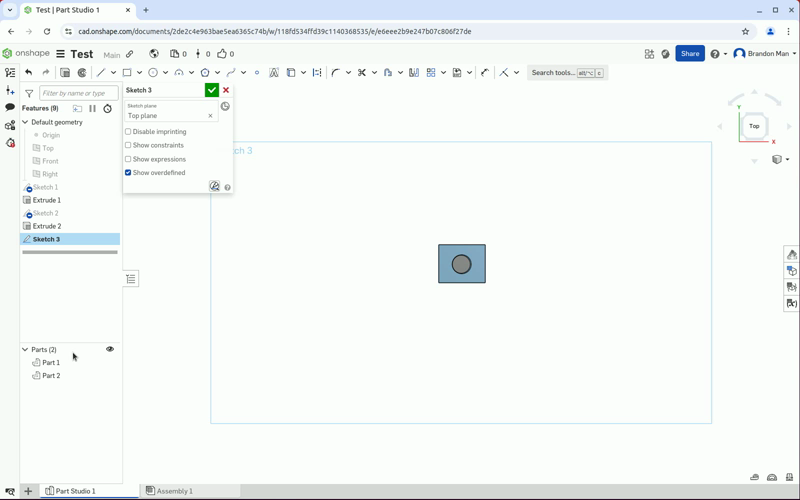
key(y)
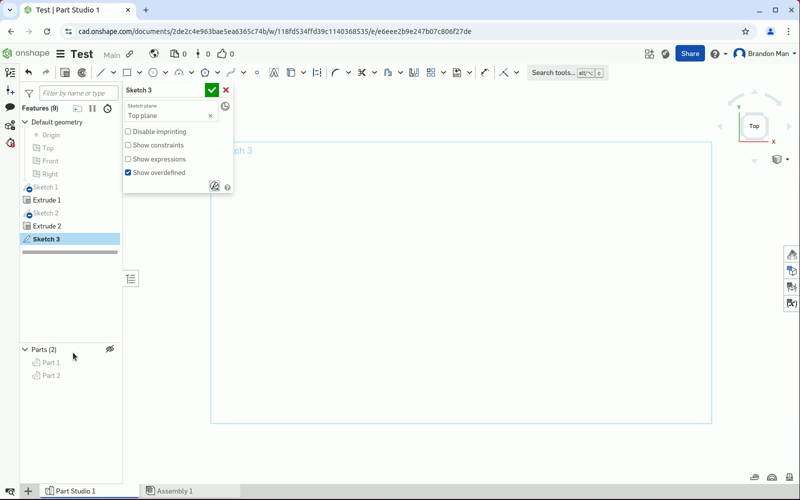
key(c)
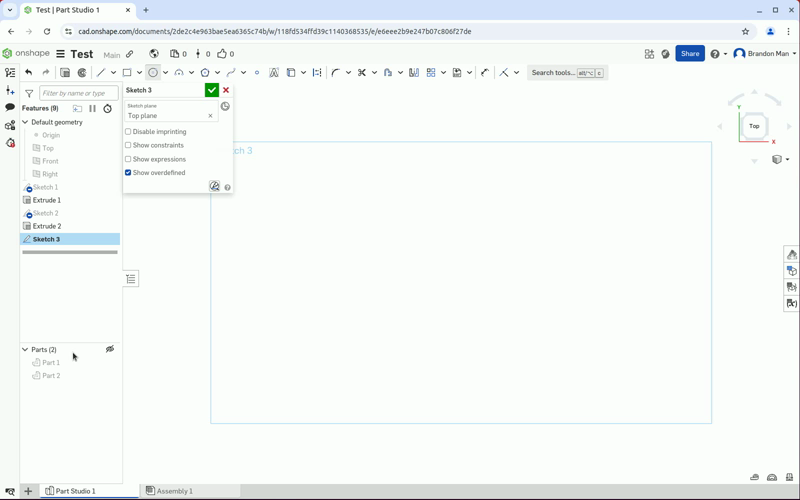
key_down(shift)
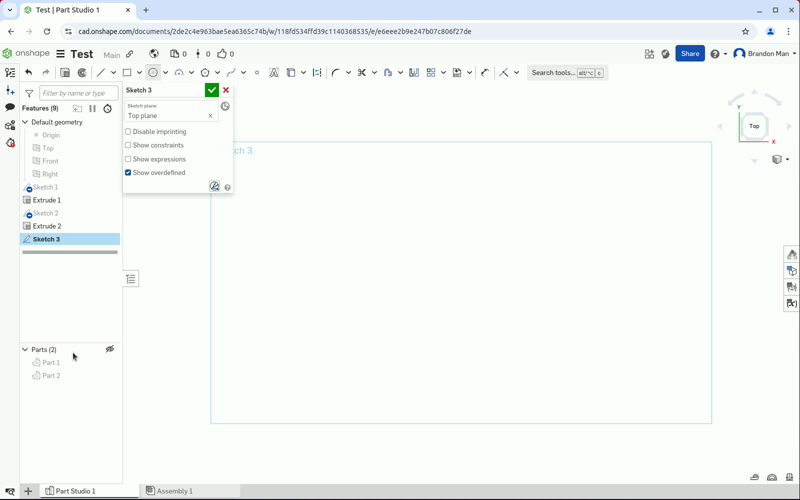
mouse_move(461, 264)
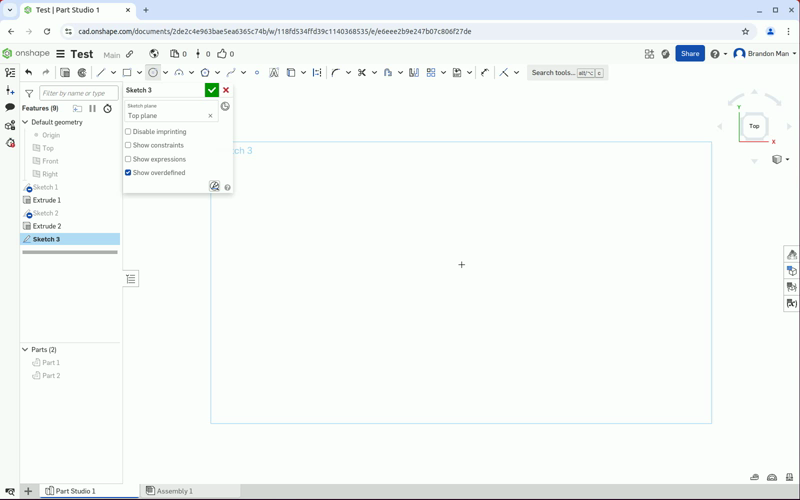
click(461, 264)
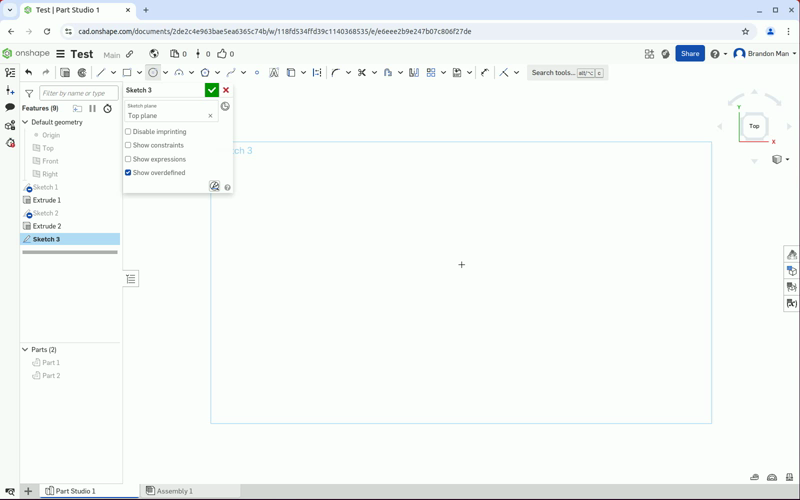
key_up(shift)
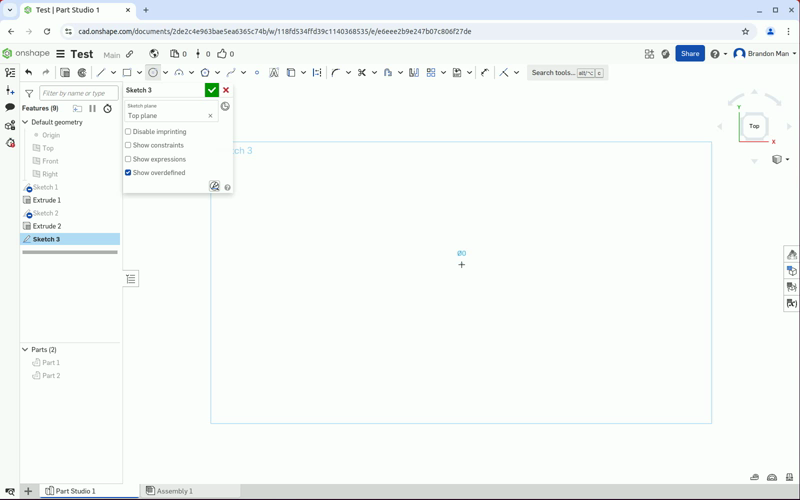
mouse_move(471, 264)
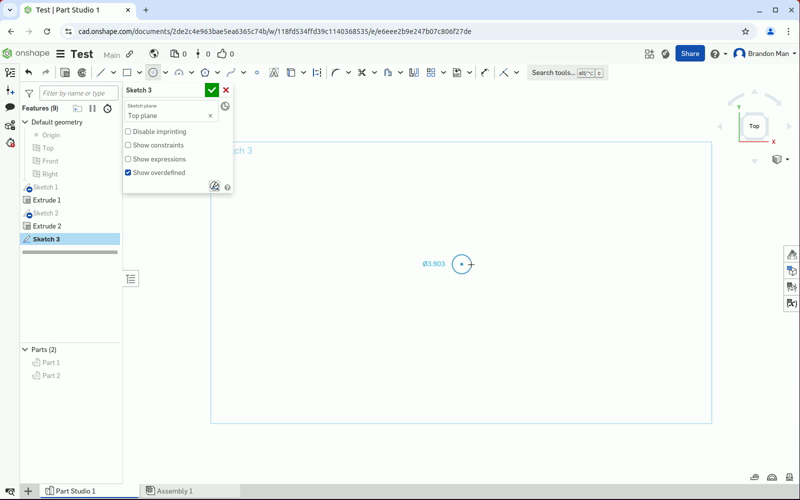
click(471, 264)
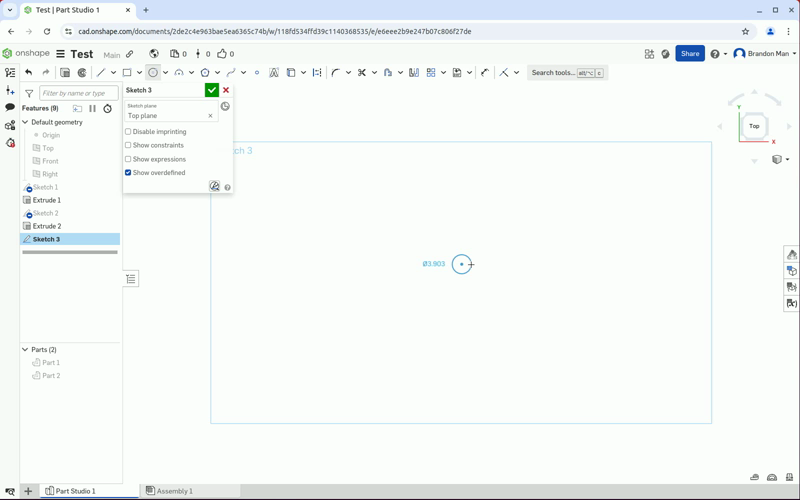
key(esc)
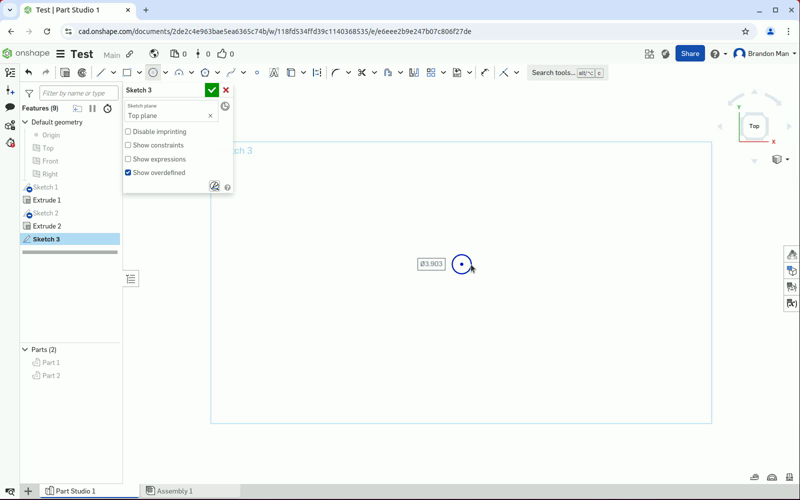
mouse_move(464, 268)
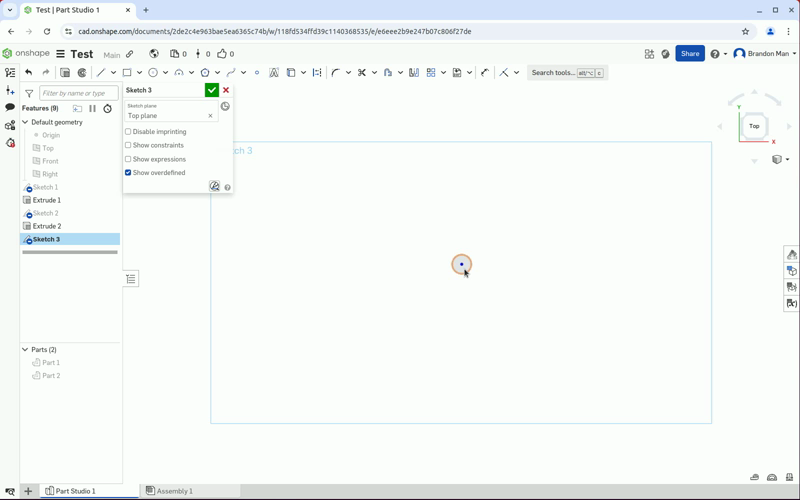
scroll(6)
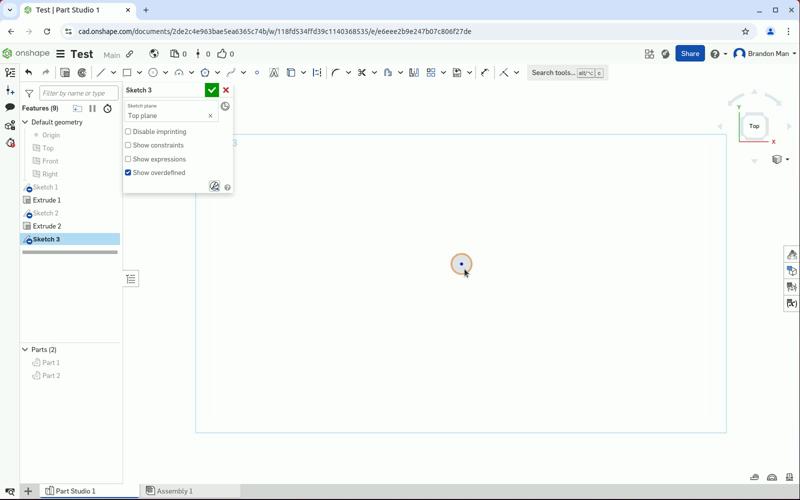
scroll(6)
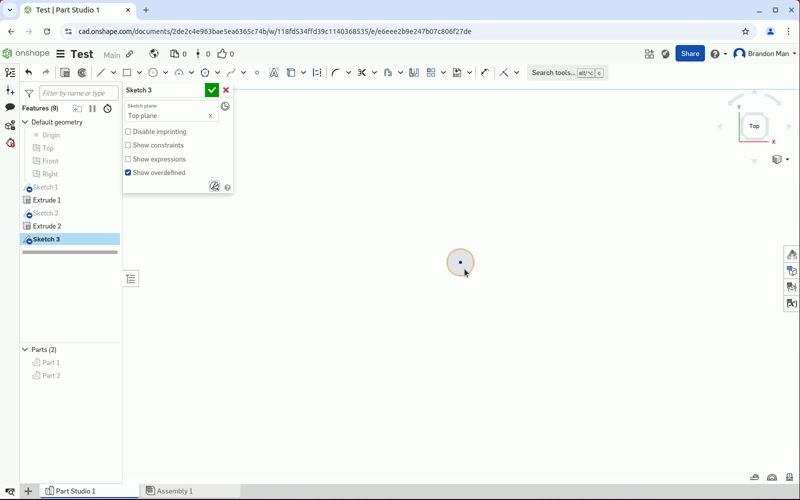
scroll(6)
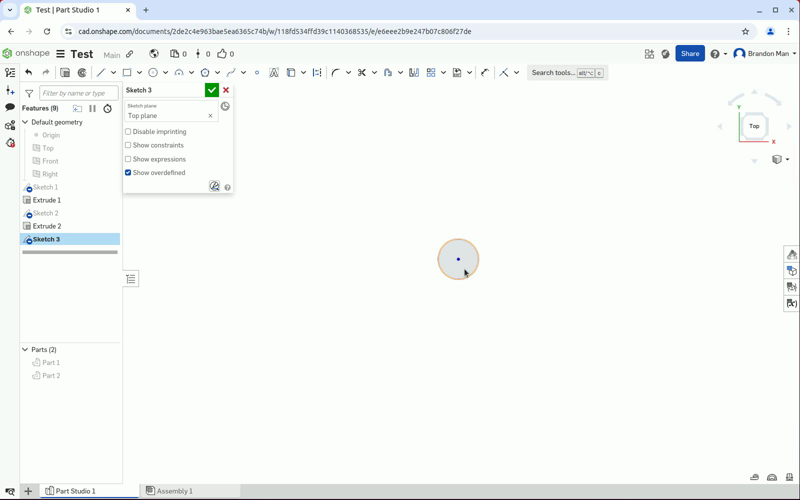
scroll(6)
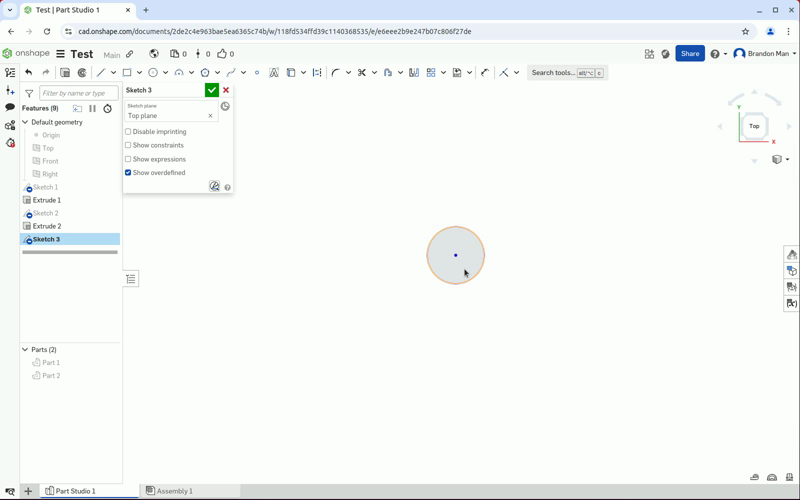
scroll(6)
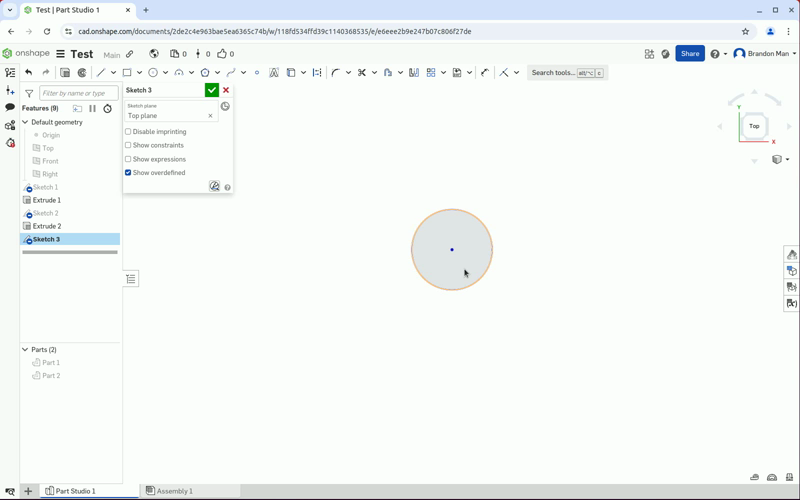
scroll(6)
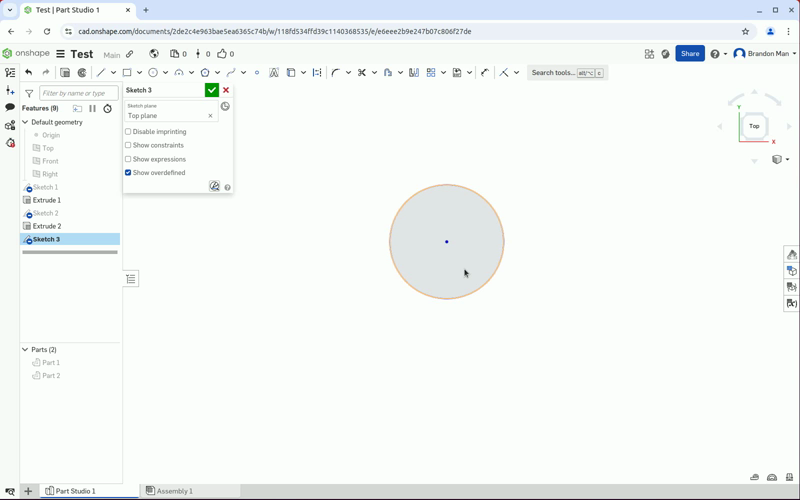
scroll(6)
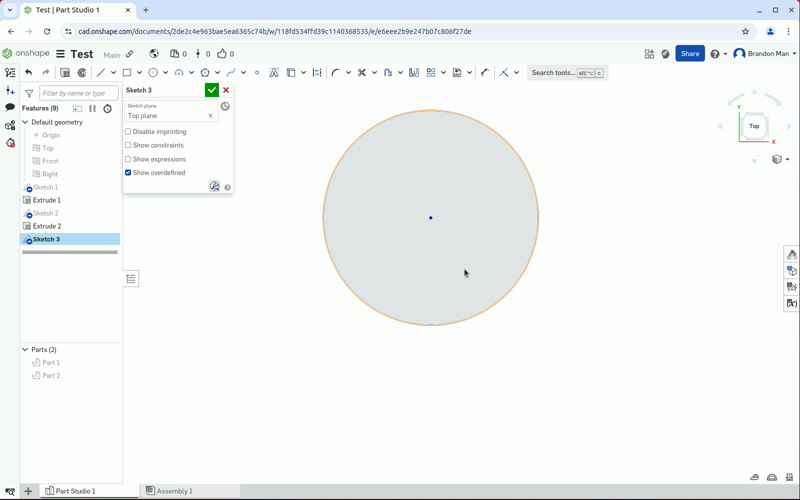
click(464, 268)
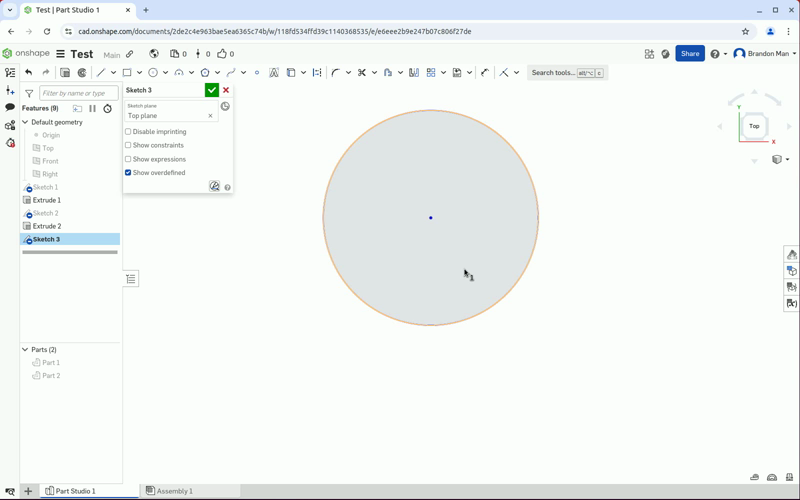
scroll(-6)
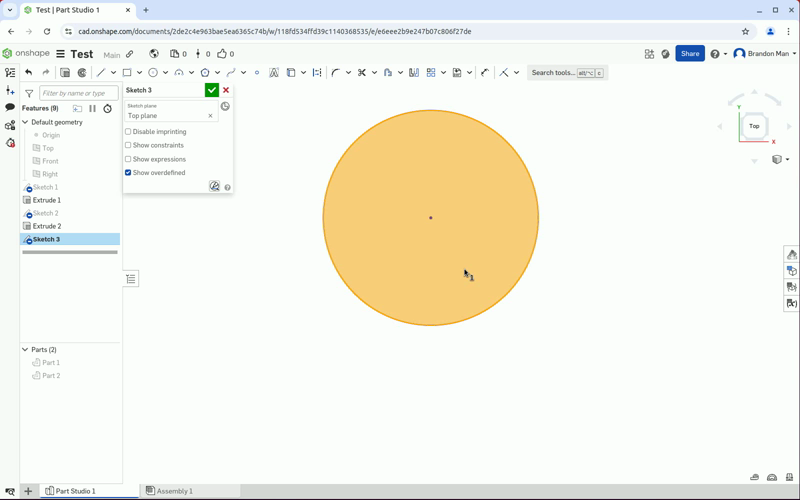
scroll(-6)
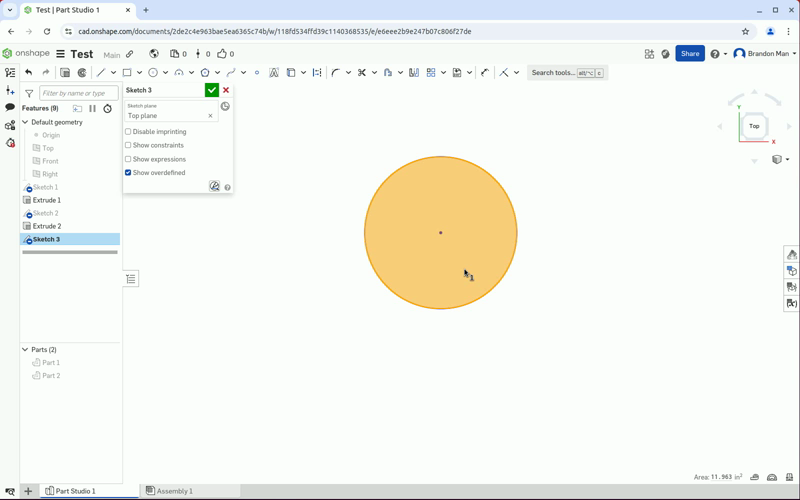
scroll(-6)
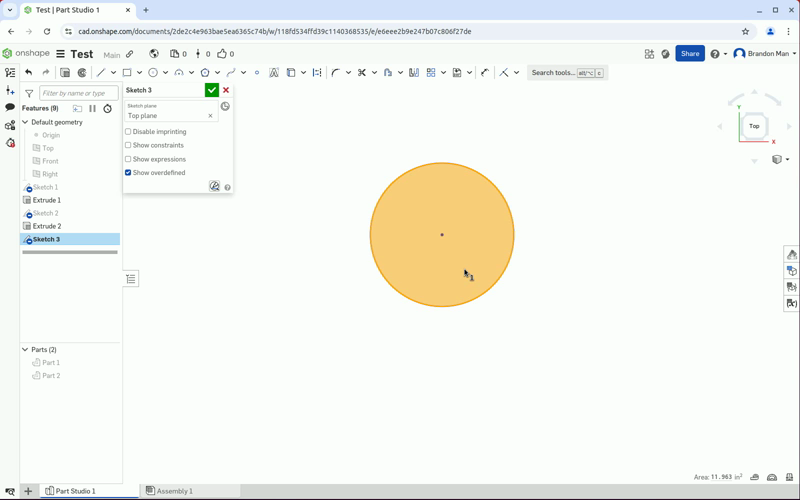
scroll(-6)
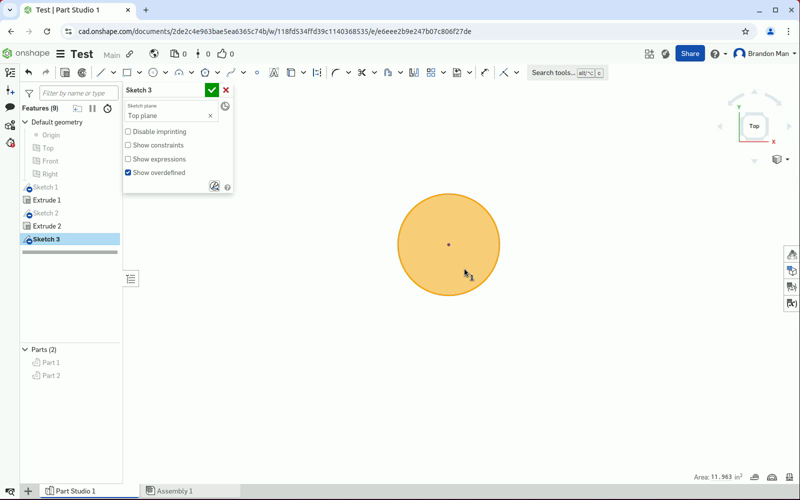
scroll(-6)
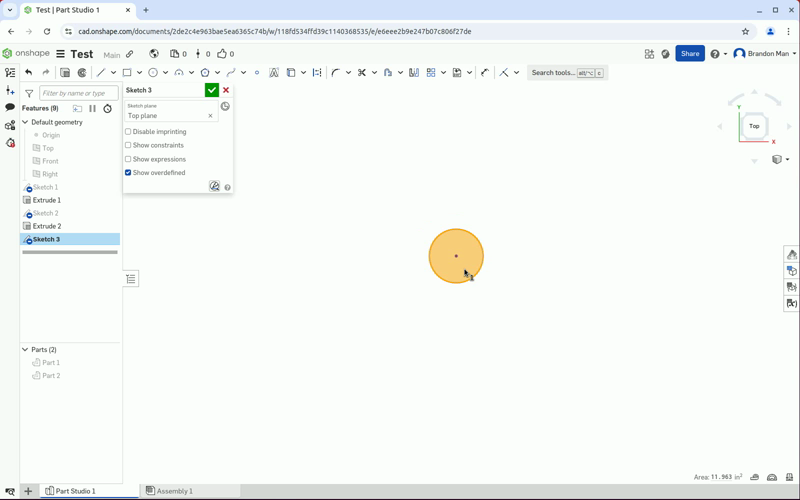
scroll(-6)
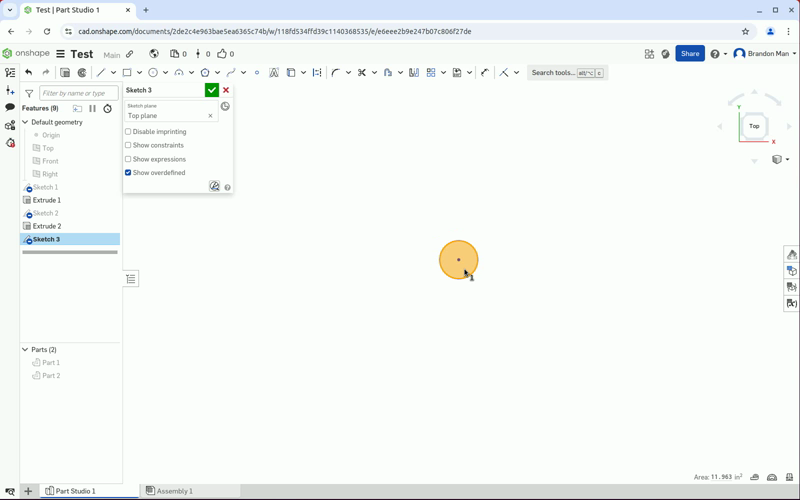
scroll(-6)
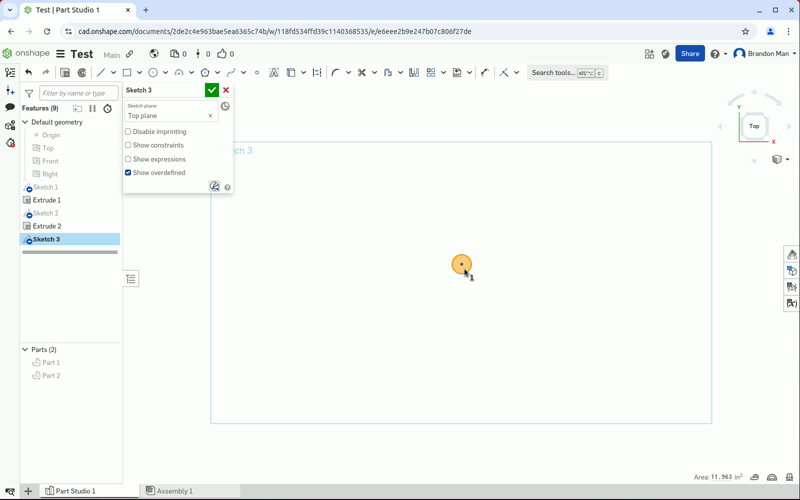
mouse_move(73, 352)
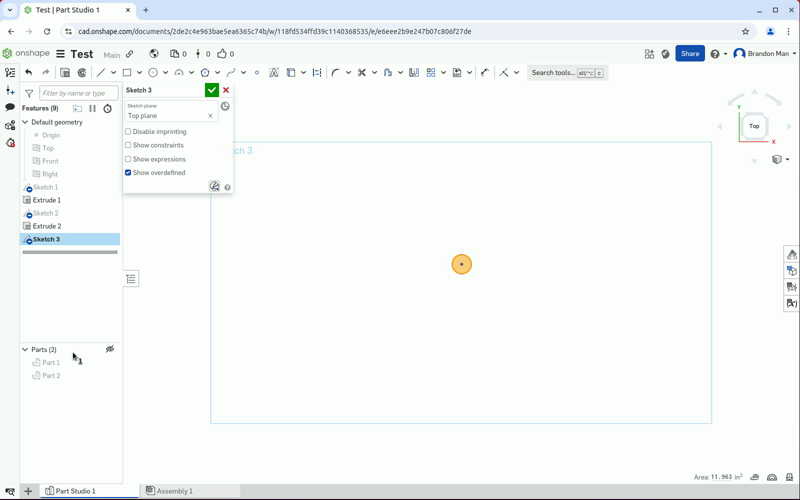
key(shift+y)
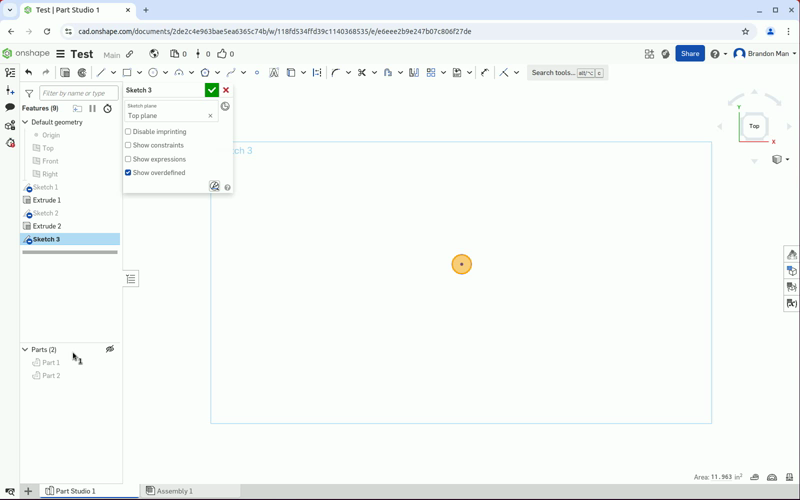
key(shift+e)
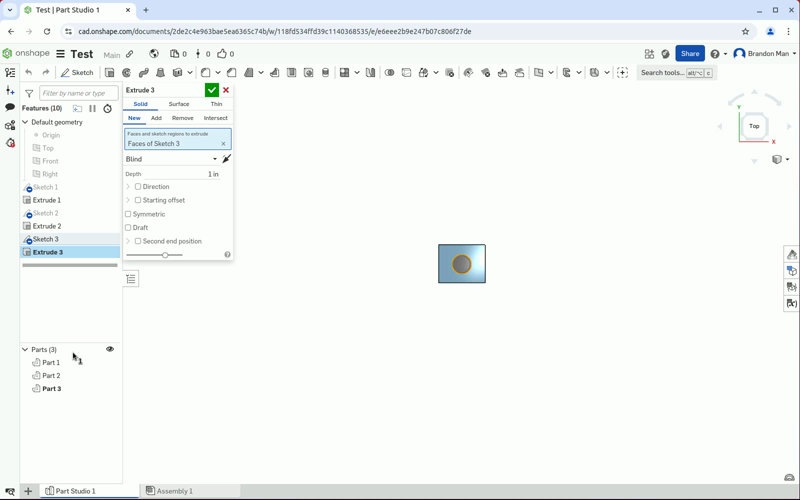
mouse_move(143, 106)
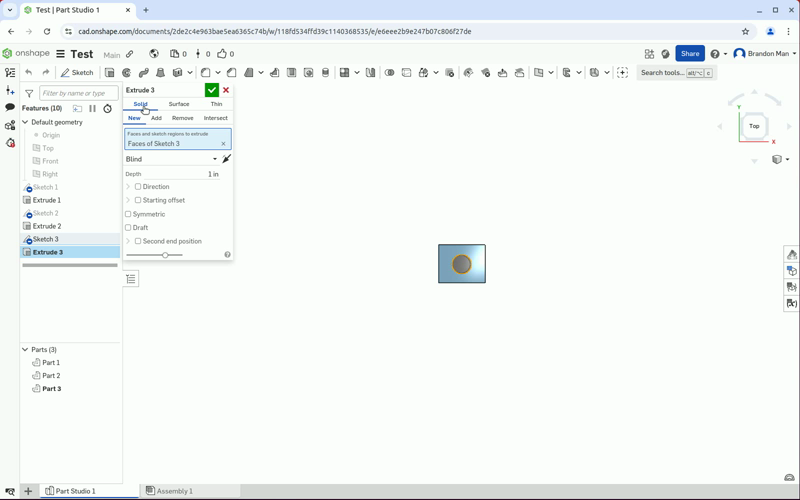
click(143, 106)
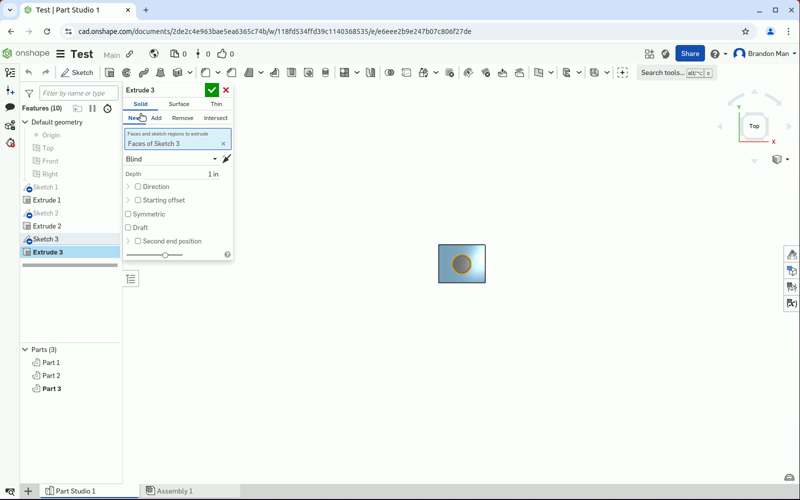
mouse_move(137, 120)
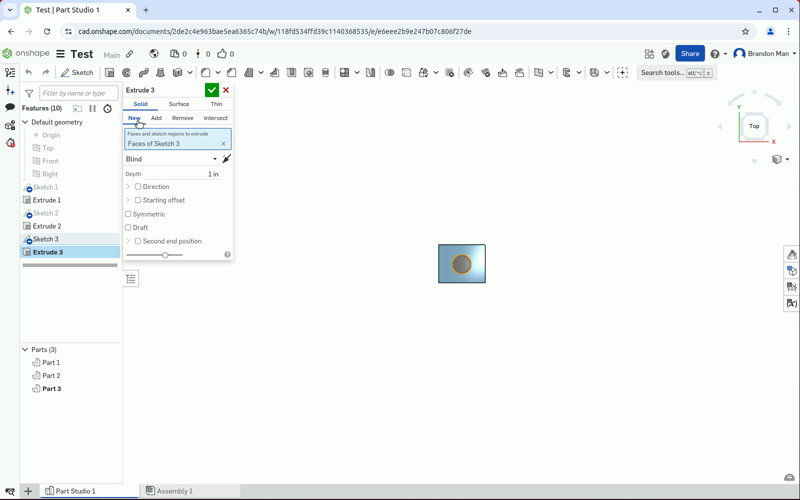
click(137, 120)
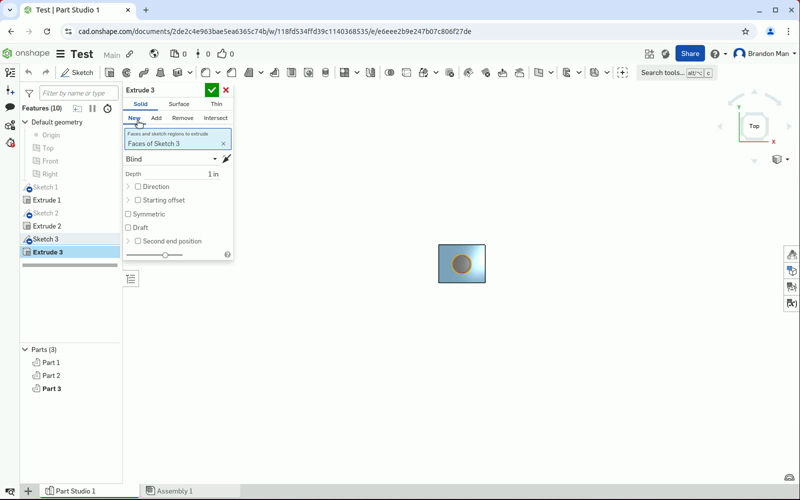
key(tab, 4)
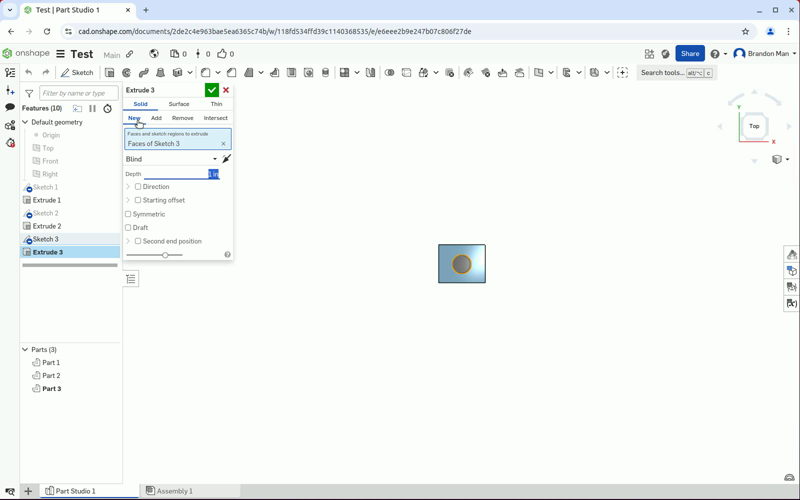
text(23.108)
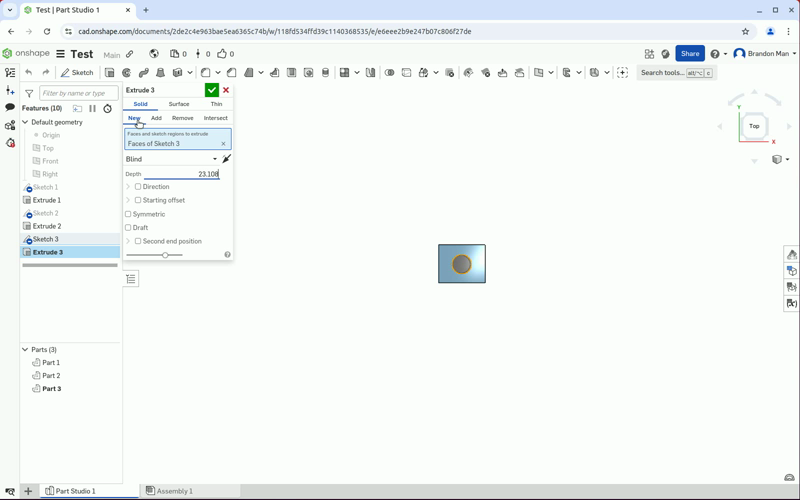
key(enter)
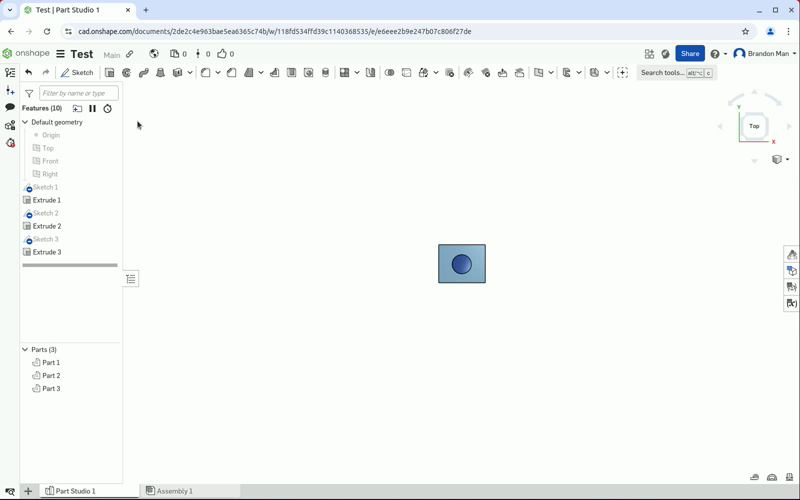
key(shift+h)
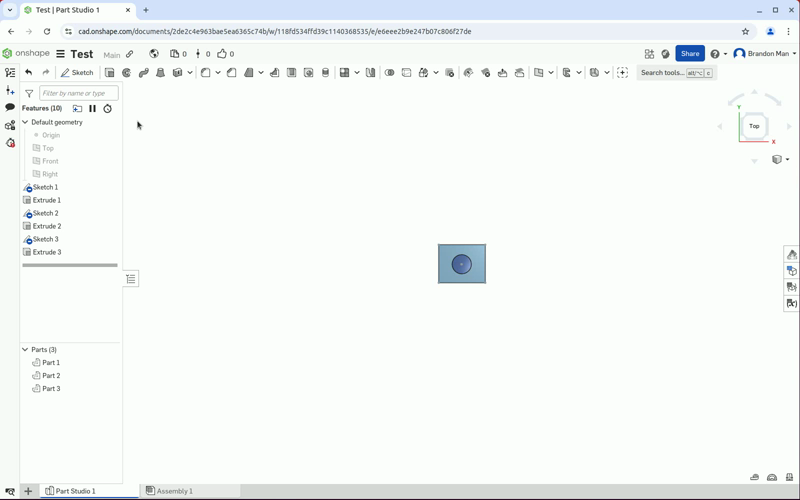
key(shift+h)
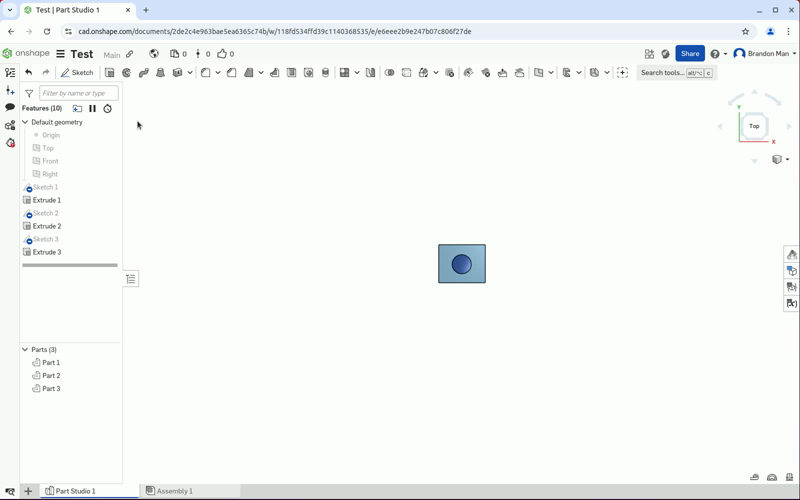
mouse_move(73, 189)
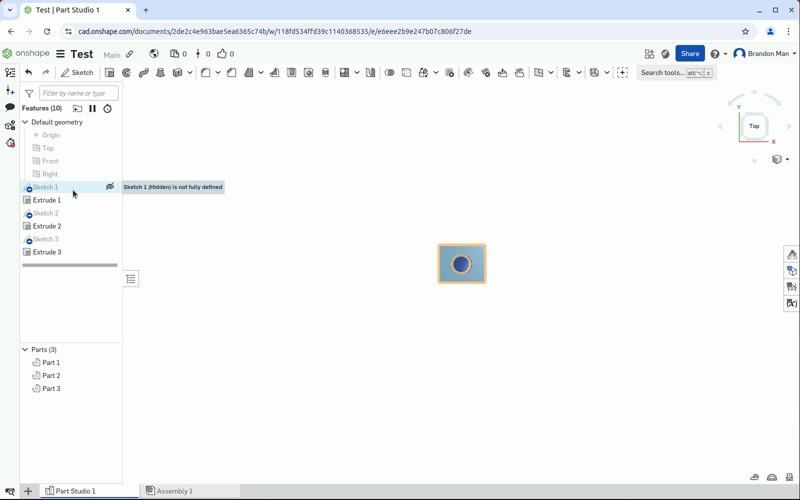
click(73, 189)
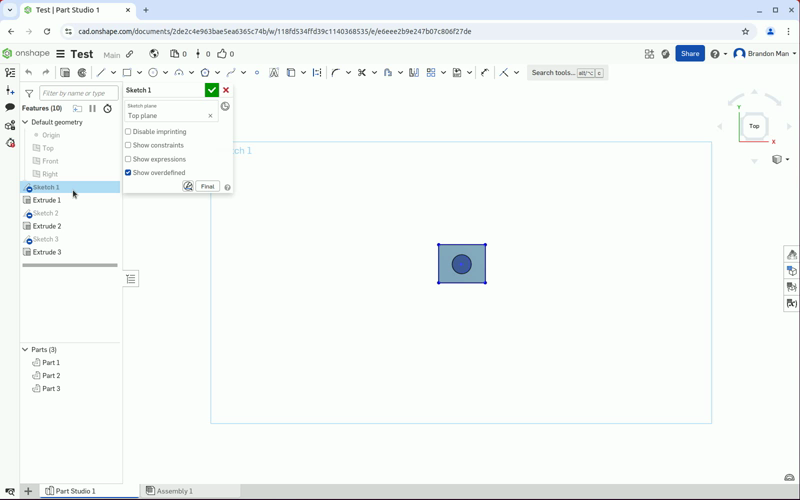
mouse_move(229, 92)
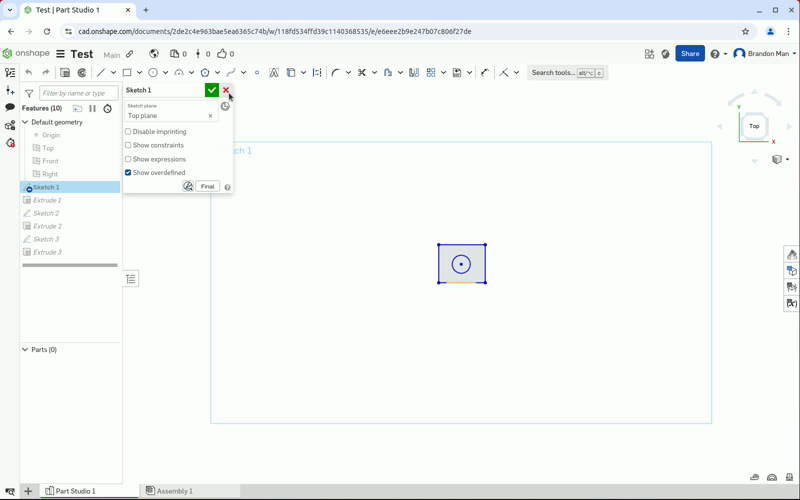
click(229, 92)
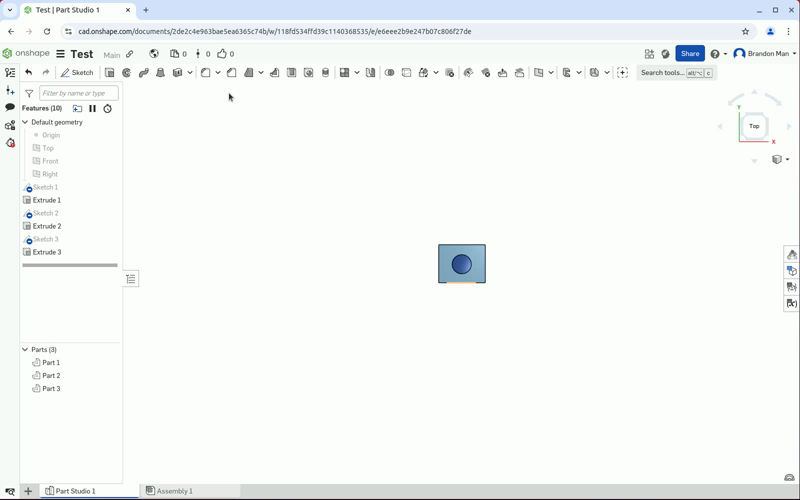
mouse_move(73, 352)
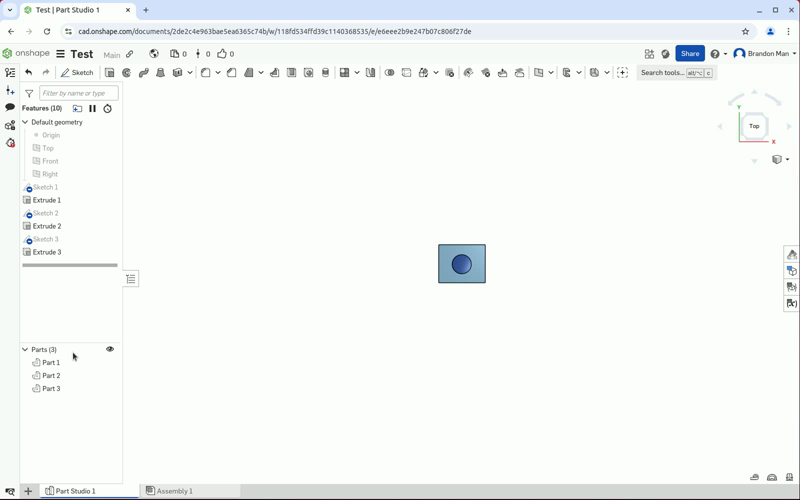
key(y)
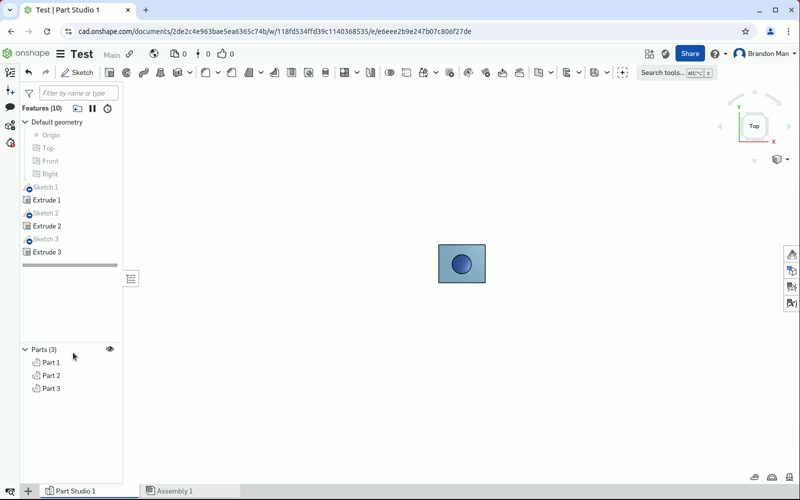
key(shift+p)
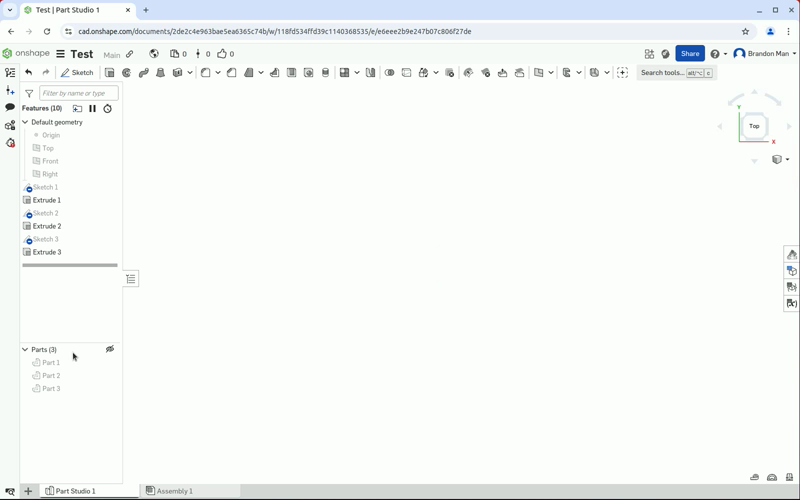
key(space)
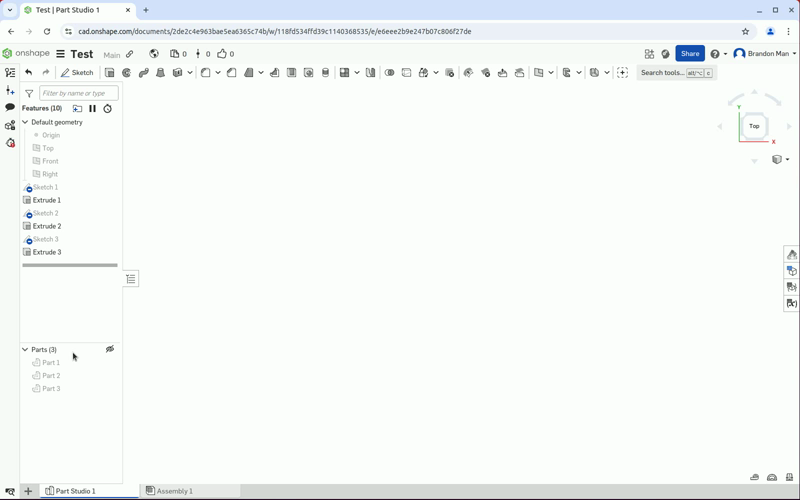
key_down(shift)
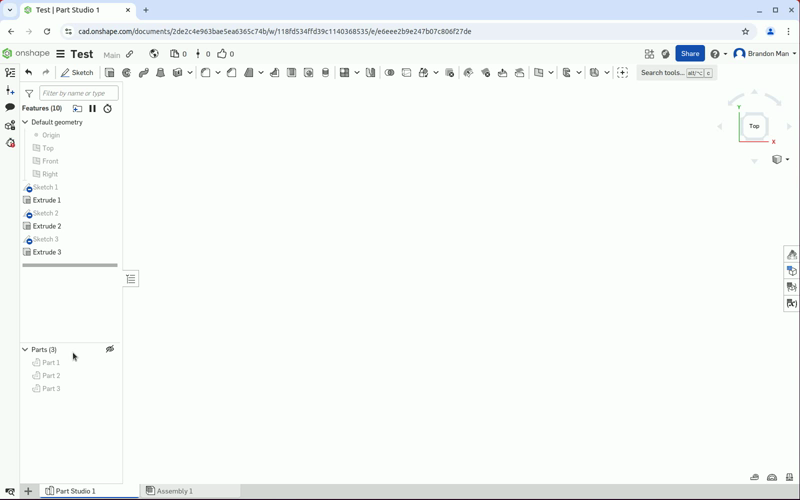
key(up)
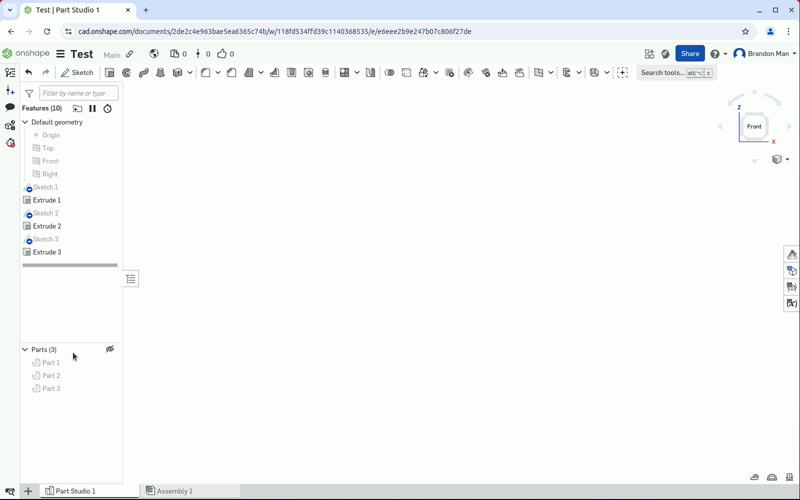
key_up(shift)
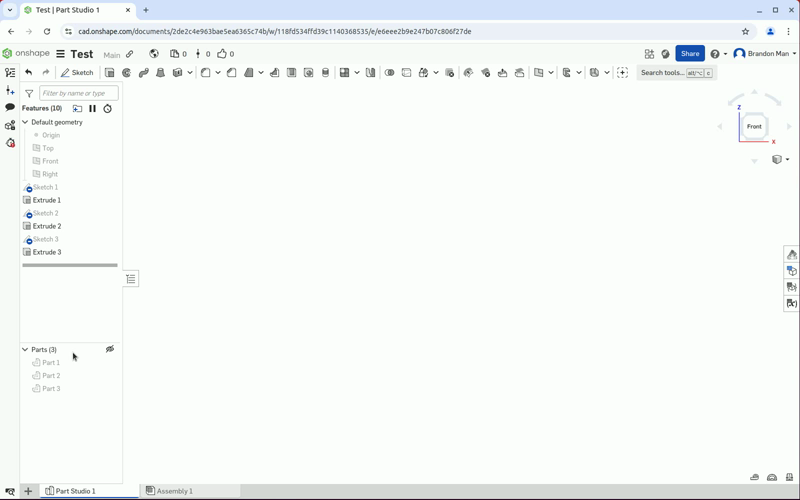
mouse_move(73, 352)
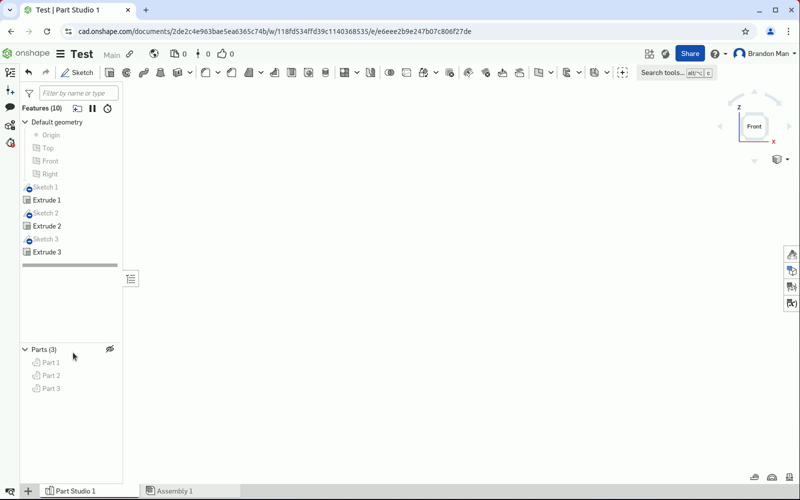
key(shift+y)
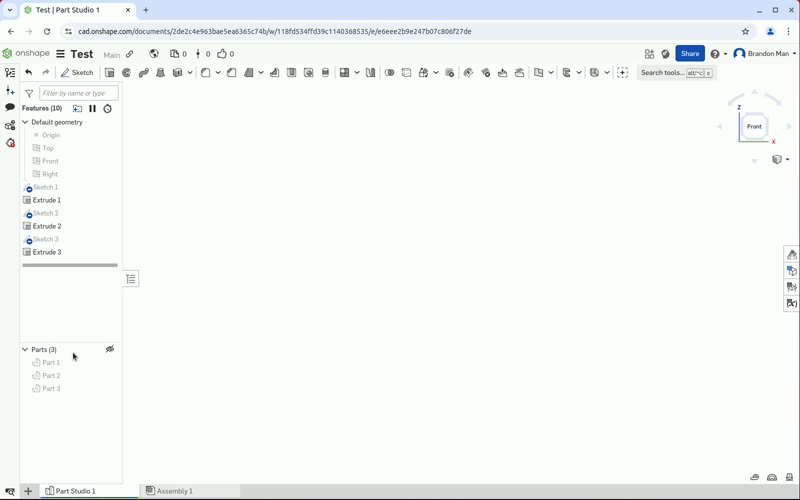
key(shift+s)
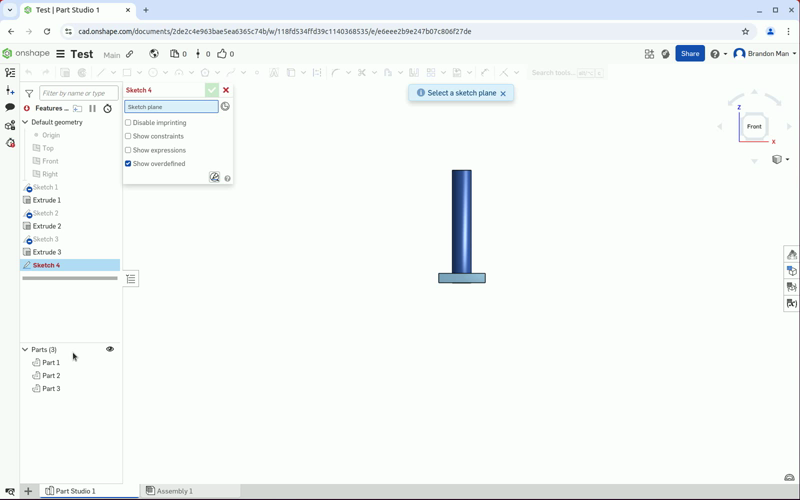
mouse_move(73, 163)
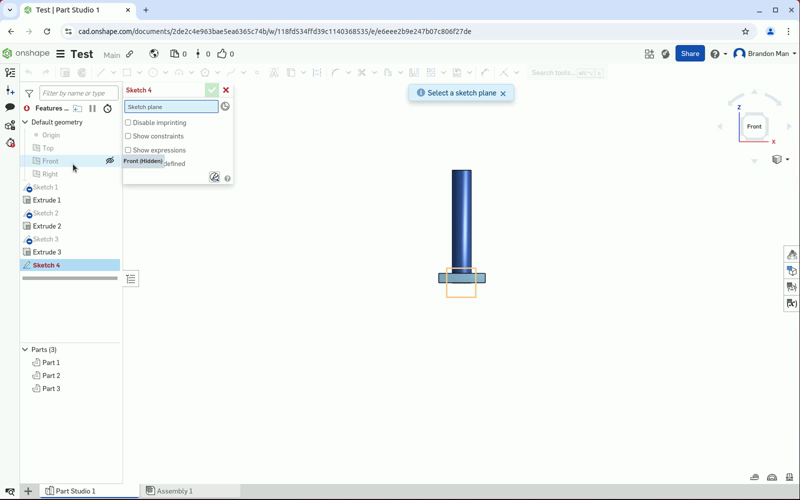
click(73, 163)
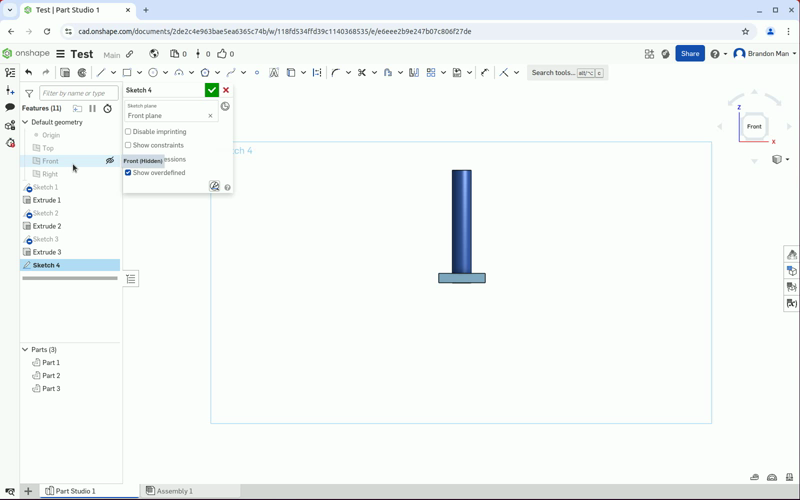
mouse_move(73, 352)
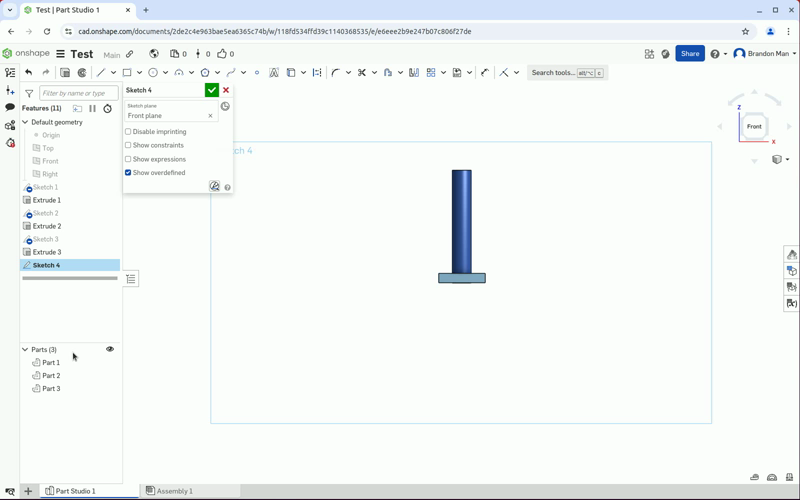
key(y)
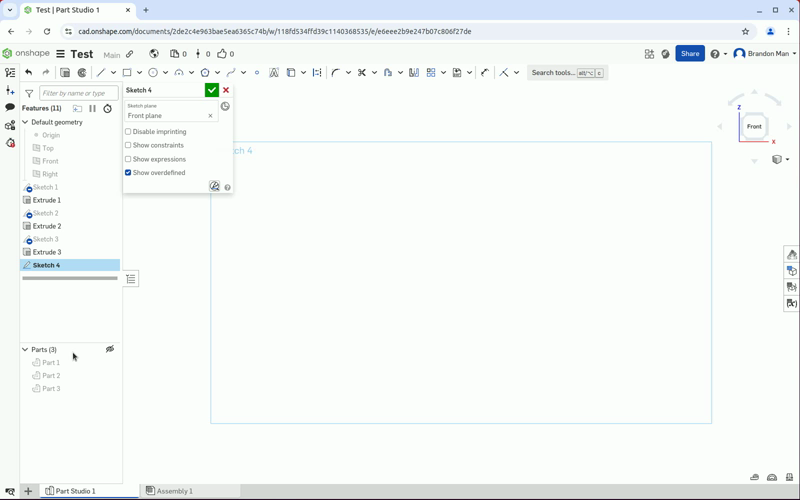
key(c)
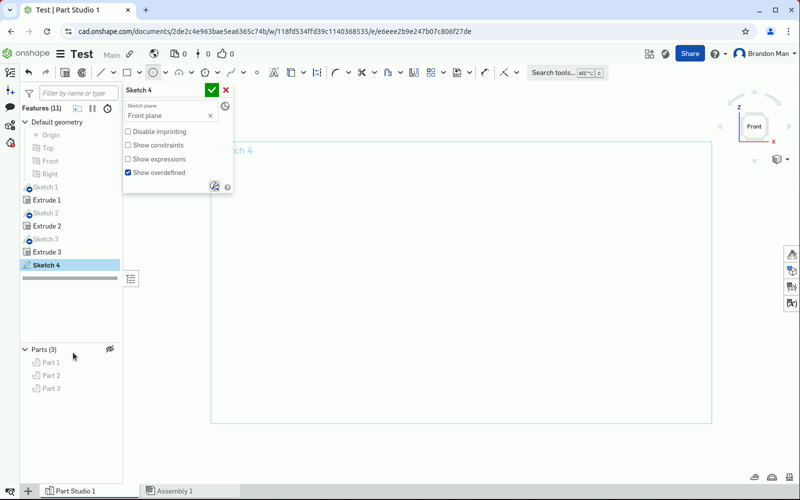
key_down(shift)
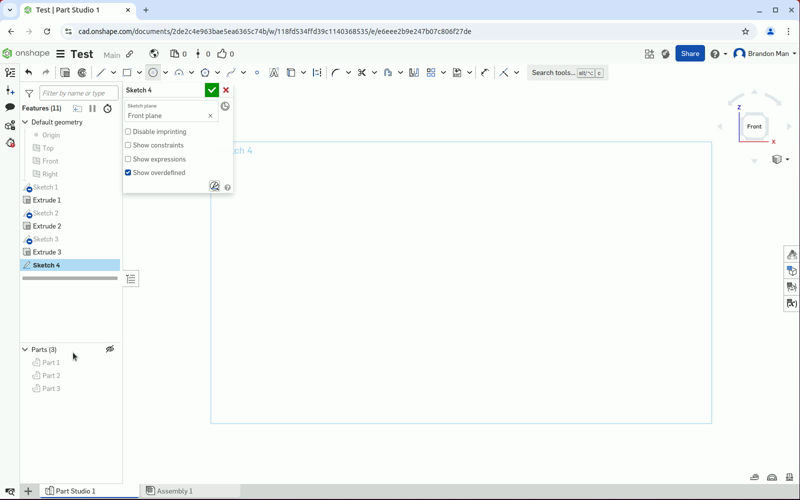
mouse_move(461, 282)
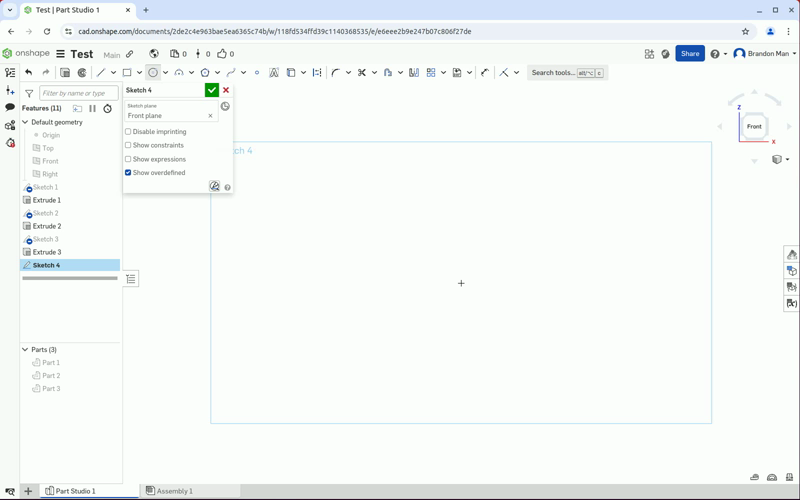
click(461, 282)
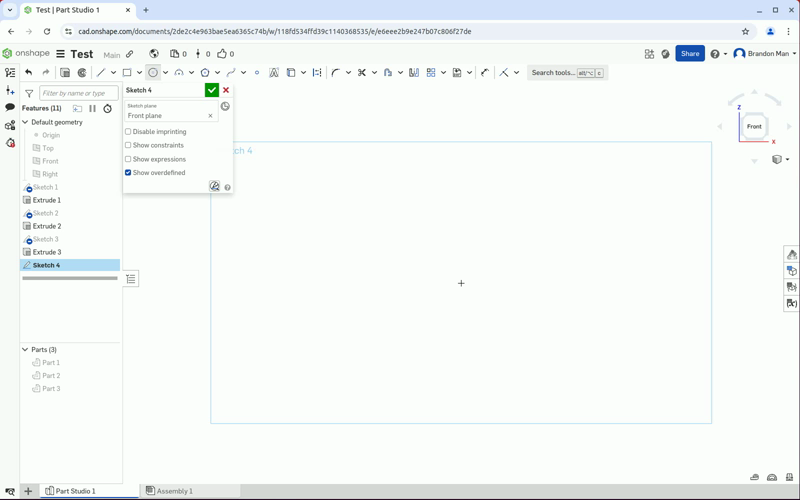
key_up(shift)
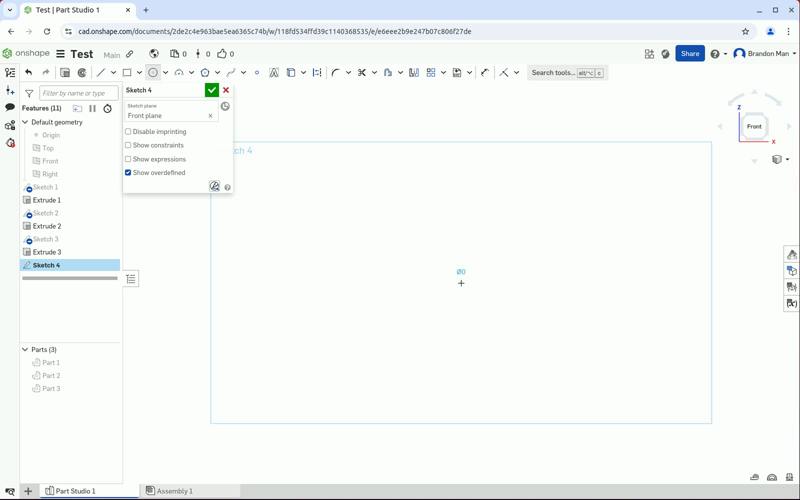
mouse_move(537, 282)
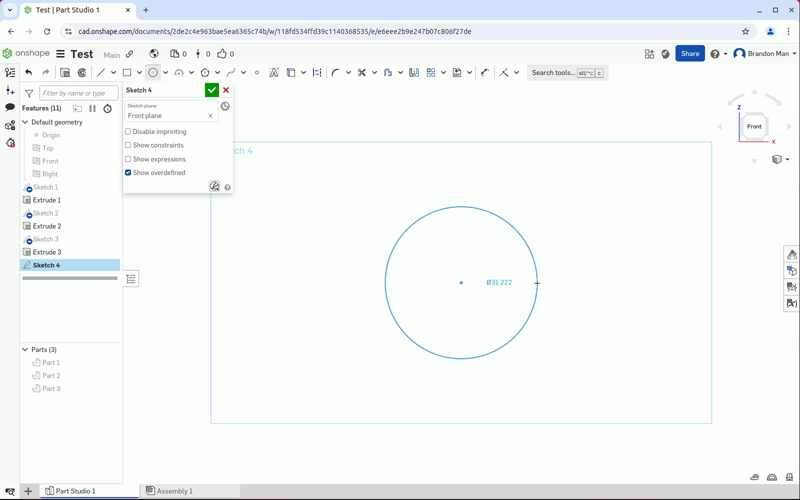
click(537, 282)
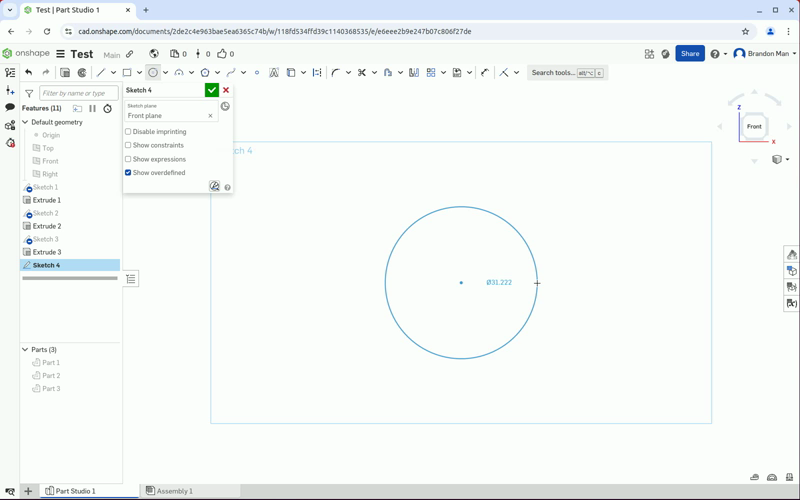
key(esc)
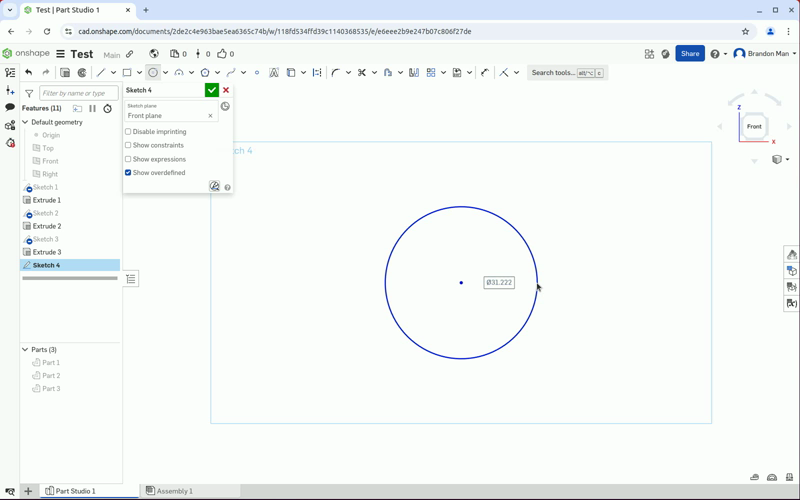
key(c)
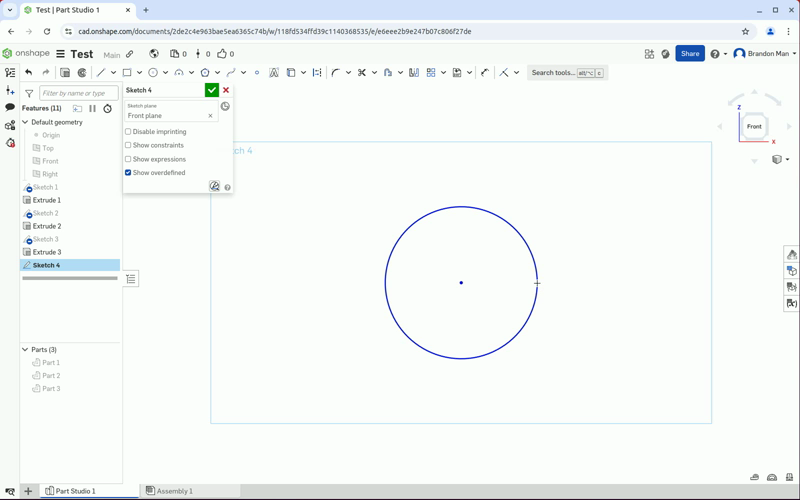
key_down(shift)
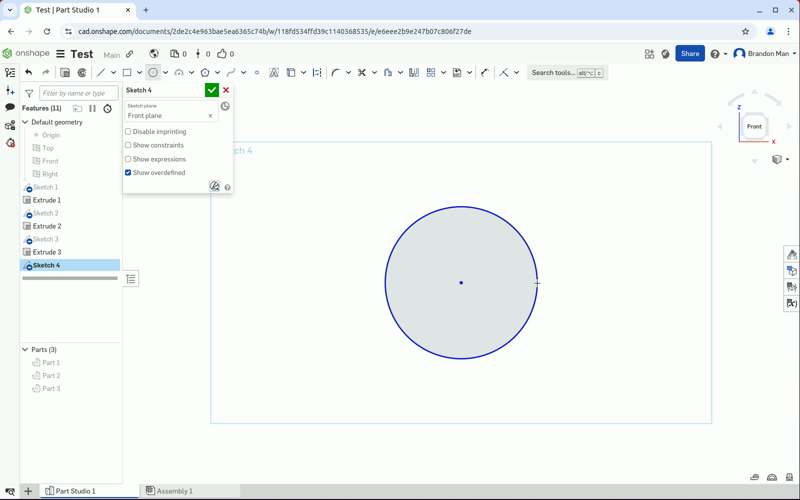
mouse_move(461, 282)
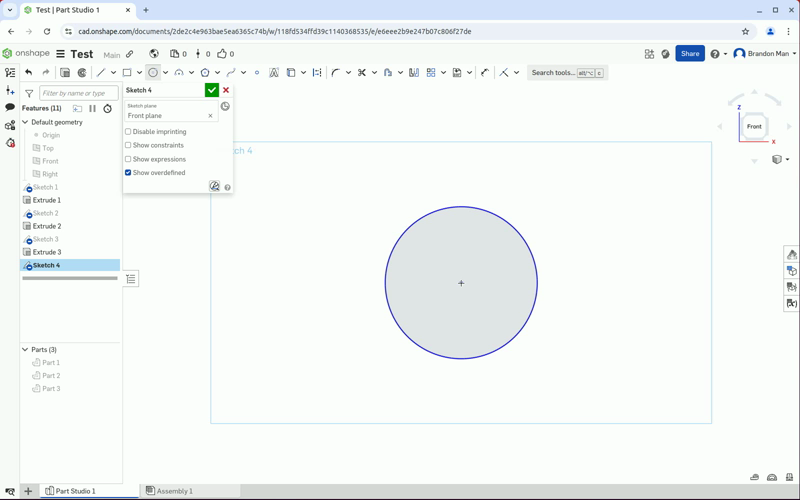
click(461, 282)
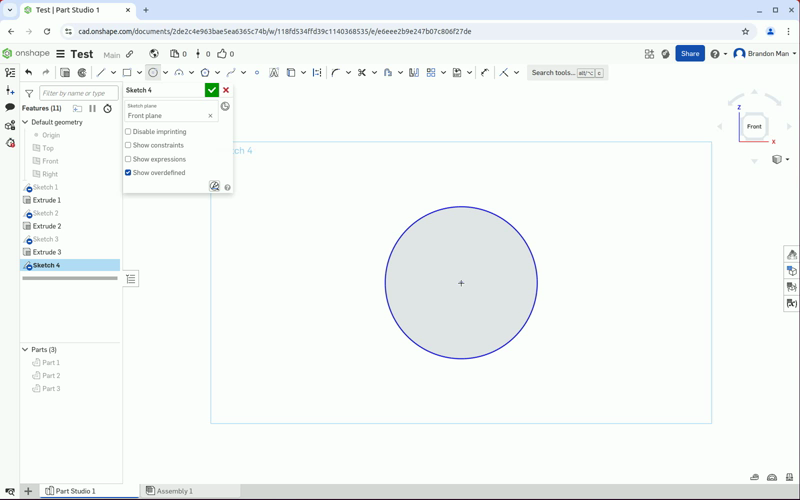
key_up(shift)
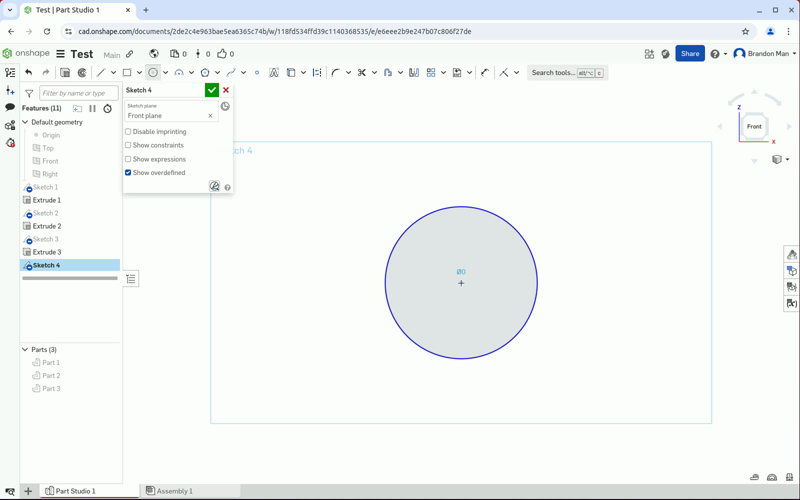
mouse_move(510, 282)
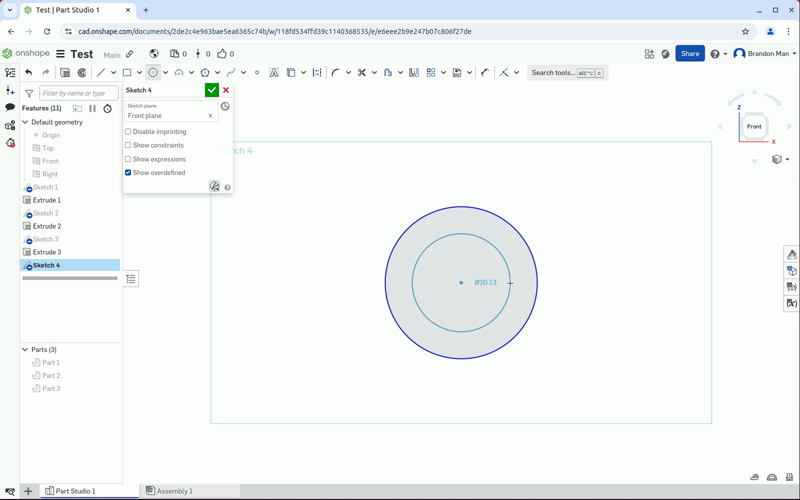
click(510, 282)
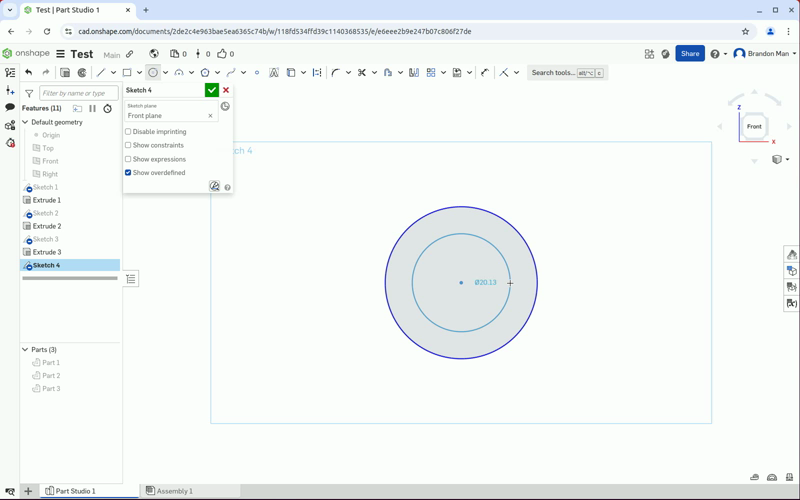
key(esc)
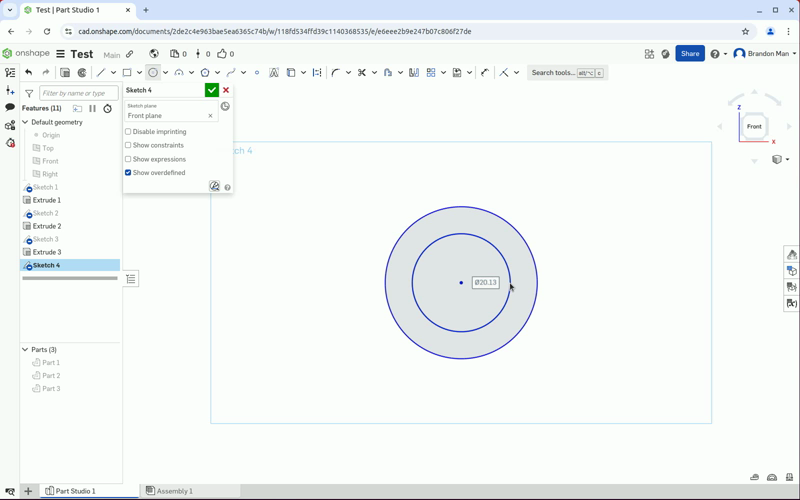
mouse_move(415, 250)
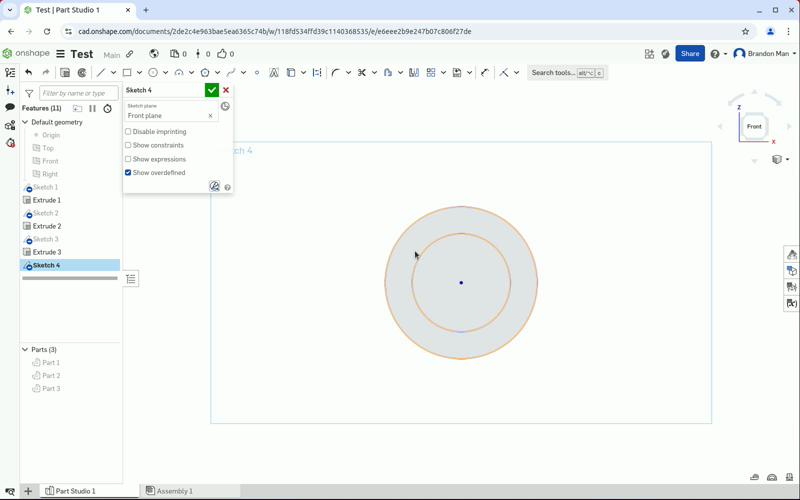
click(415, 250)
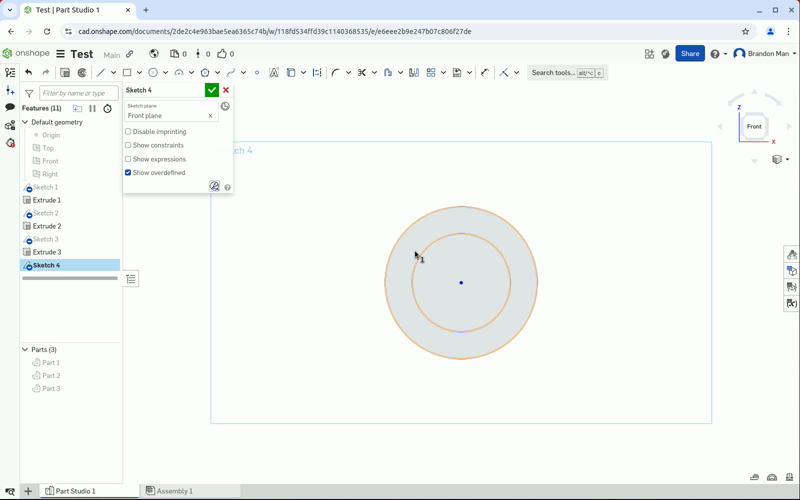
mouse_move(73, 352)
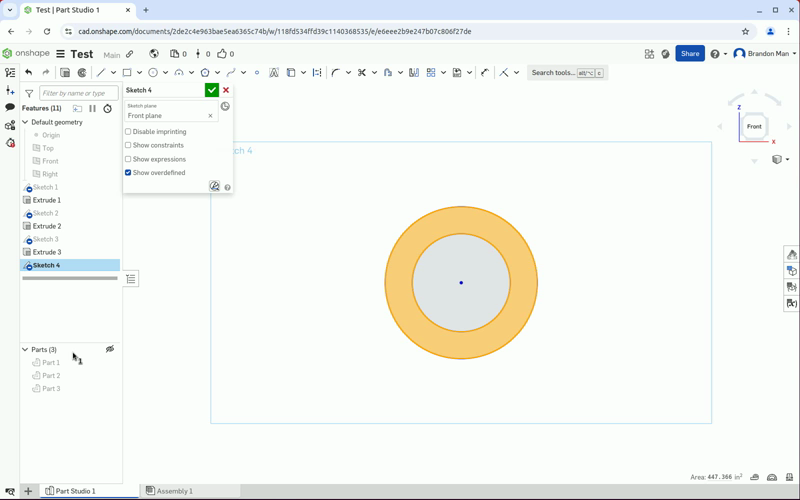
key(shift+y)
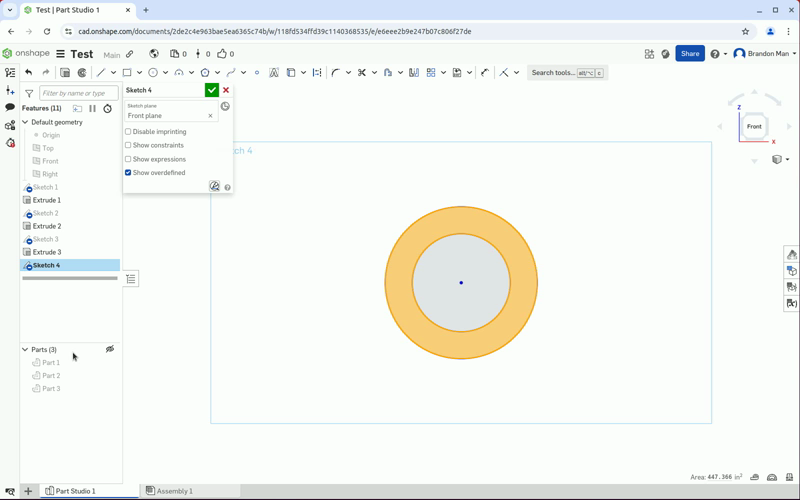
key(shift+e)
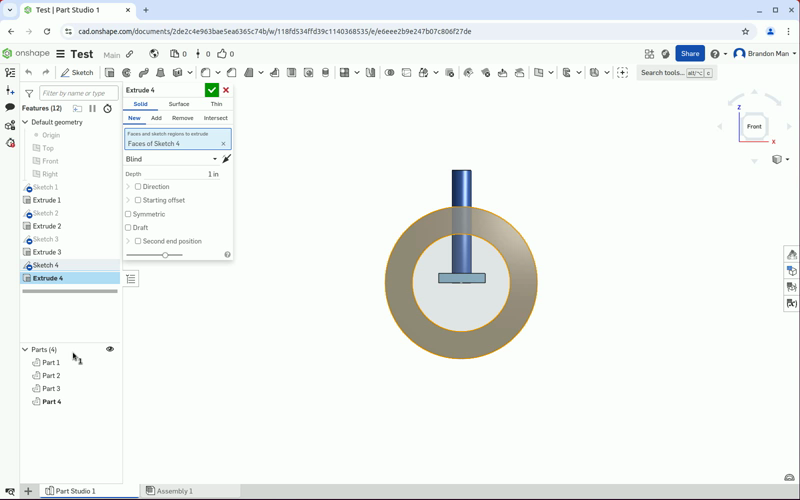
mouse_move(143, 106)
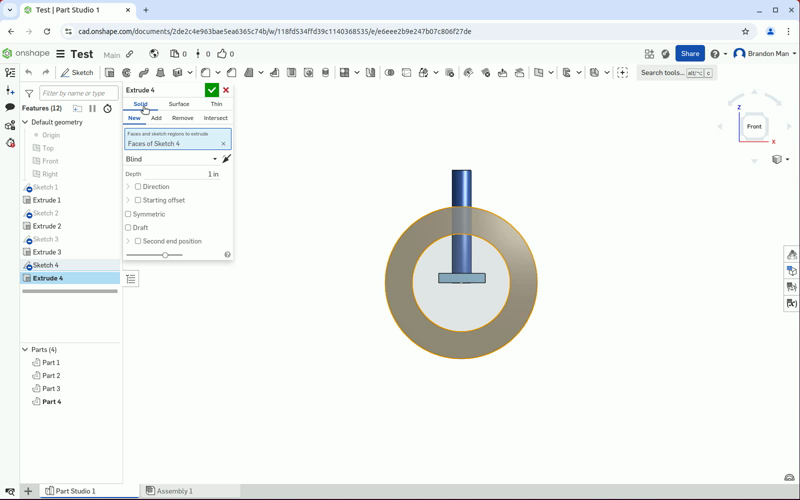
click(143, 106)
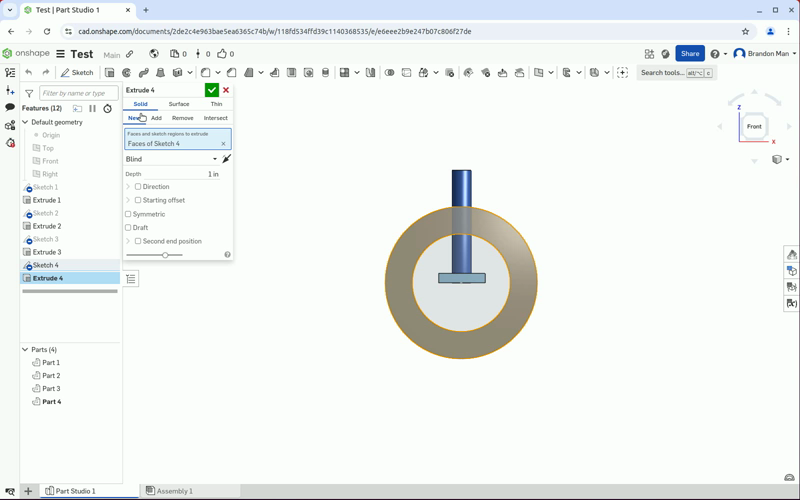
mouse_move(137, 120)
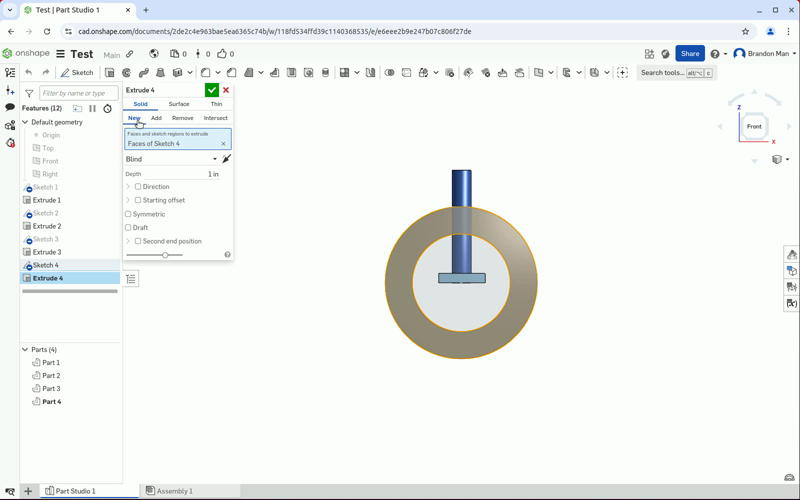
click(137, 120)
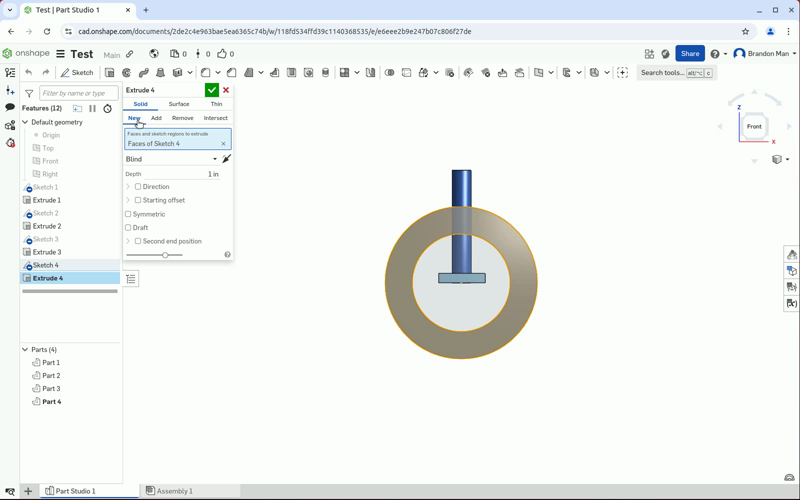
key(tab, 4)
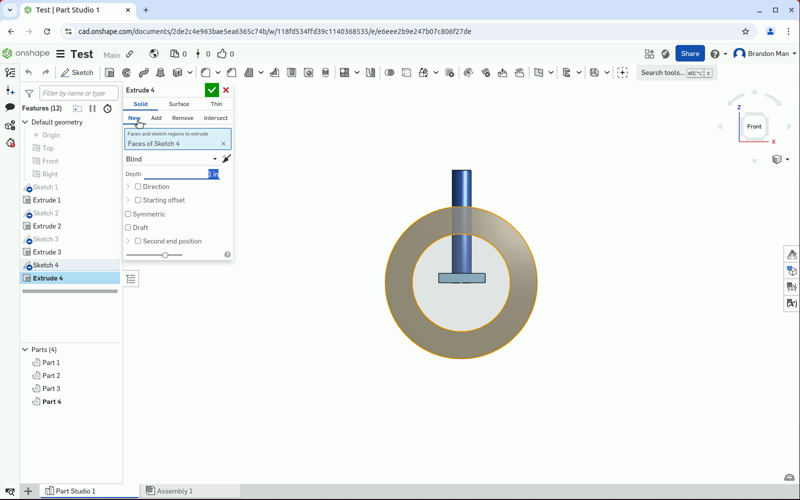
text(15.646)
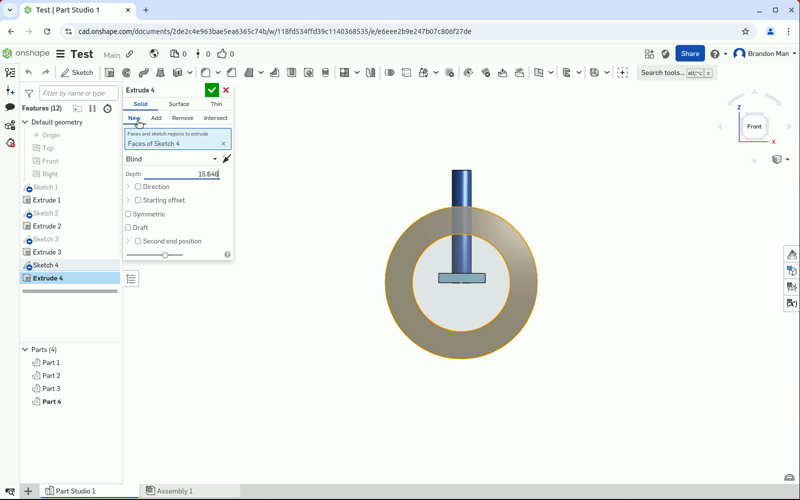
key(enter)
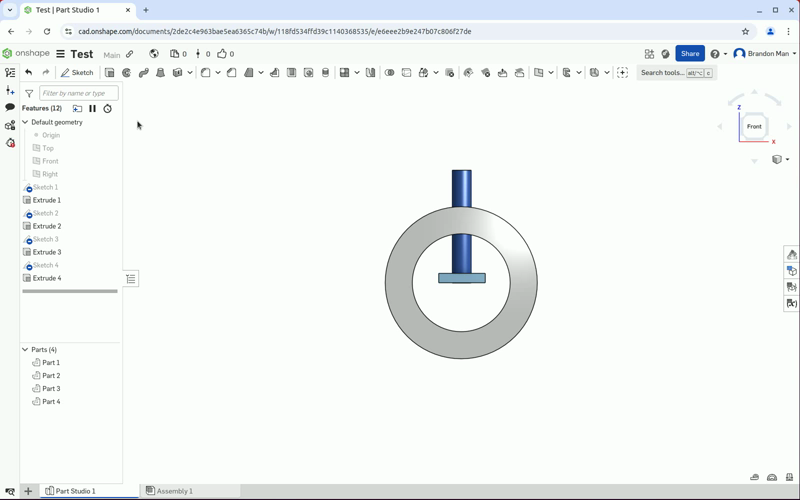
key(shift+h)
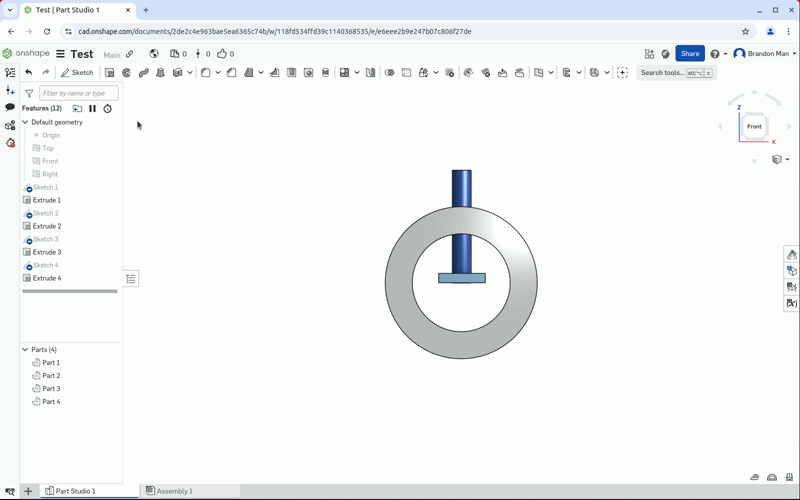
key(shift+h)
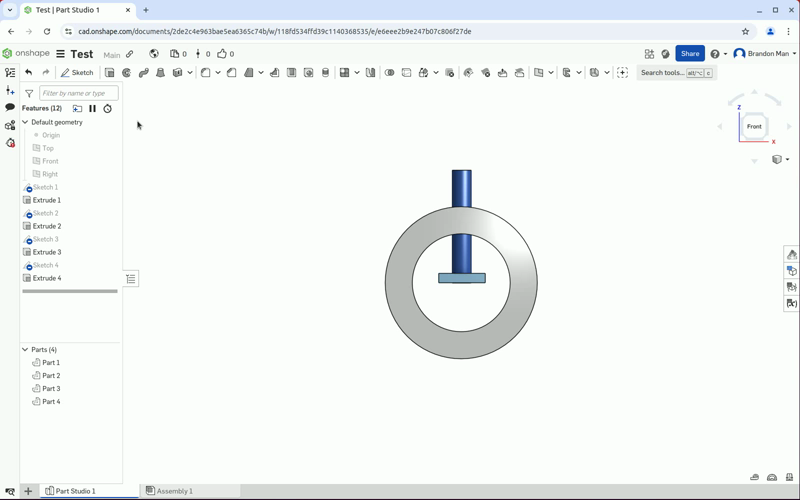
mouse_move(73, 189)
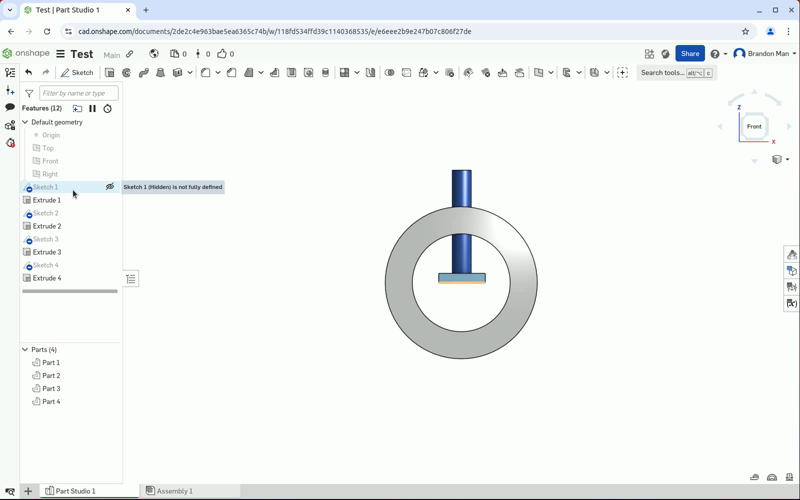
click(73, 189)
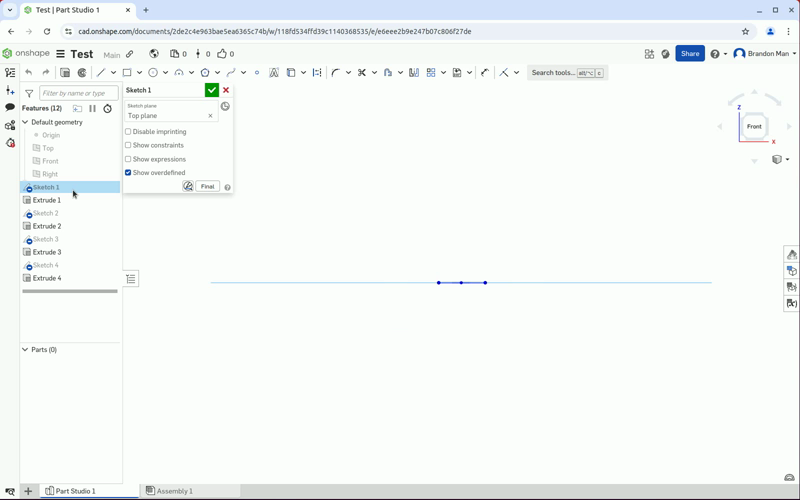
mouse_move(229, 92)
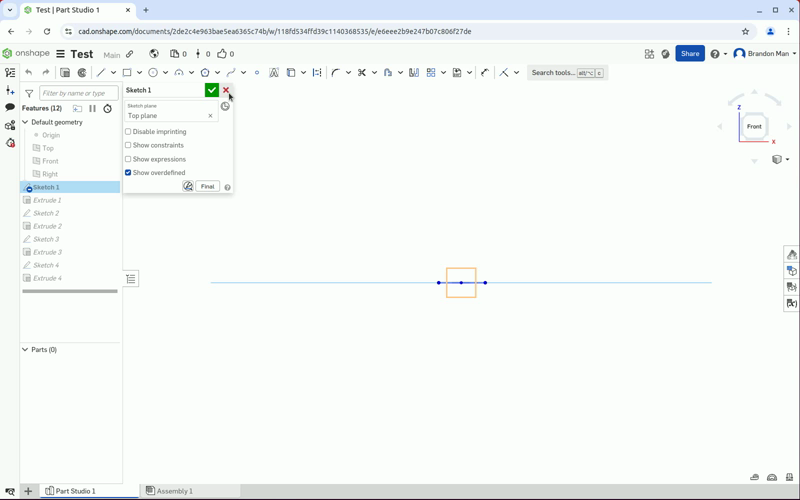
click(229, 92)
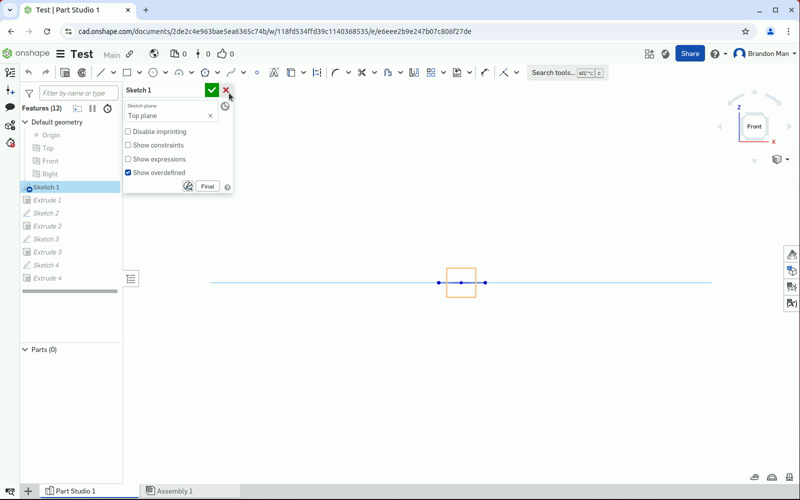
key(shift+s)
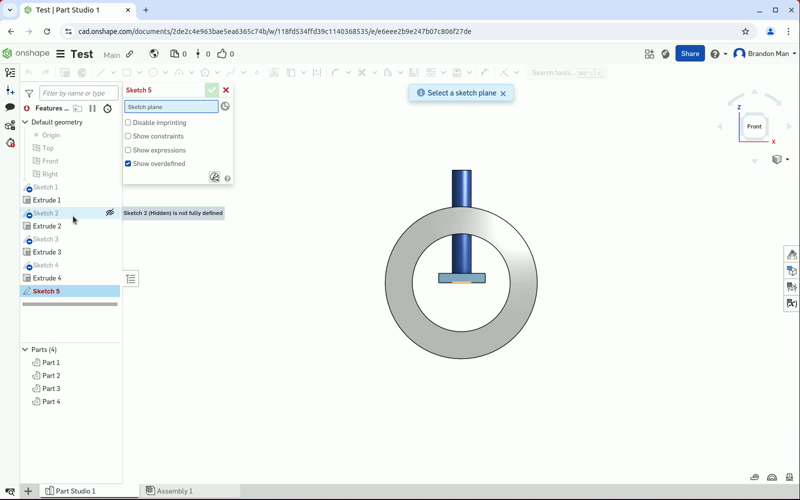
scroll(3)
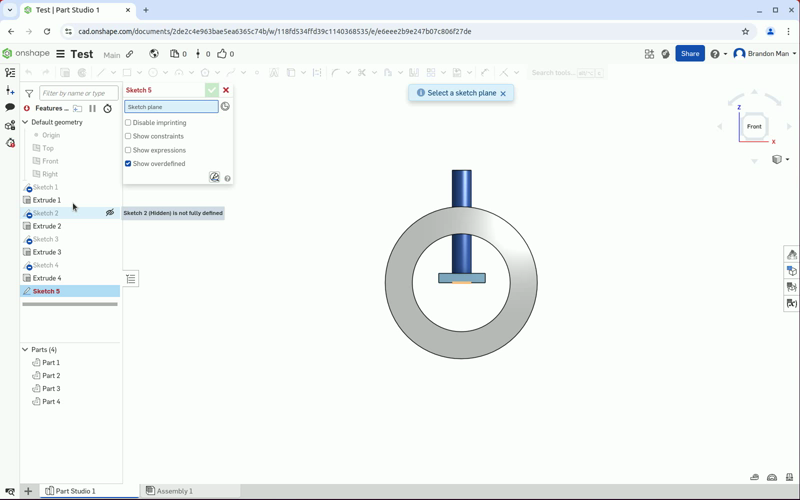
mouse_move(73, 163)
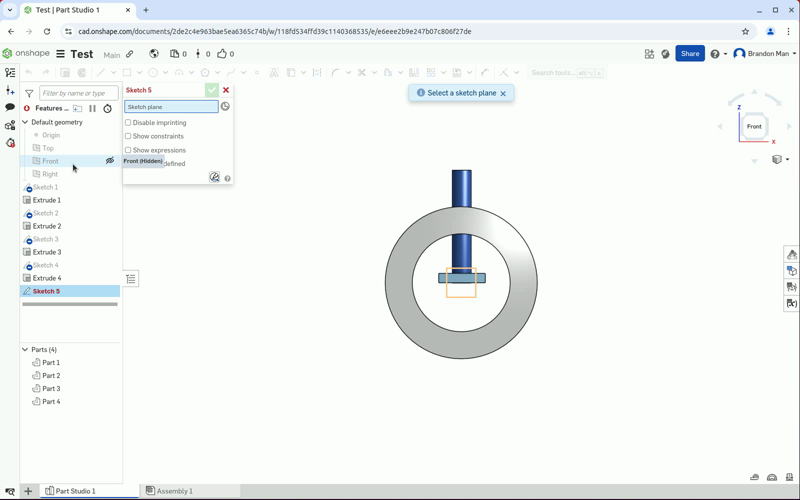
click(73, 163)
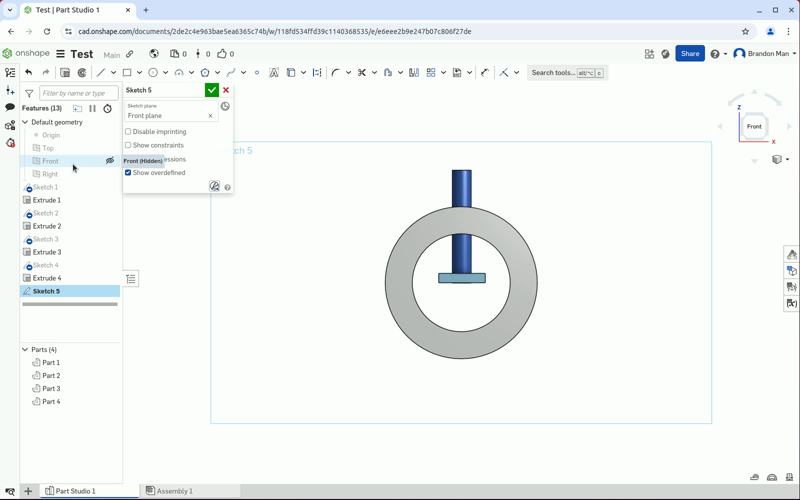
mouse_move(73, 352)
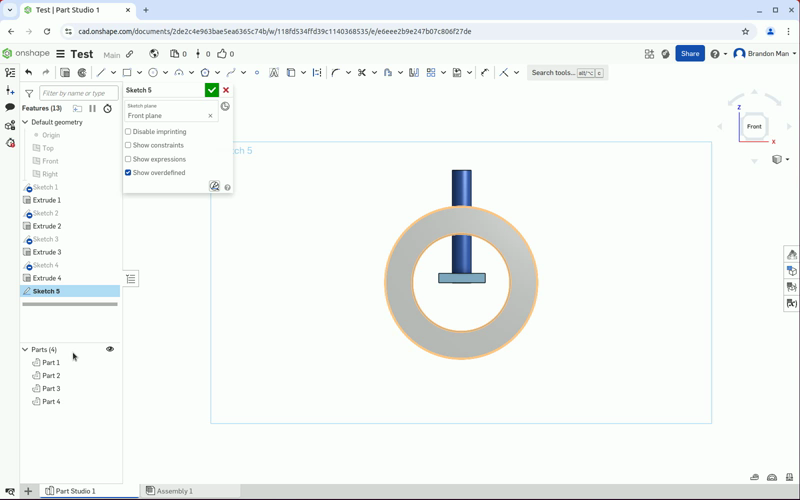
key(y)
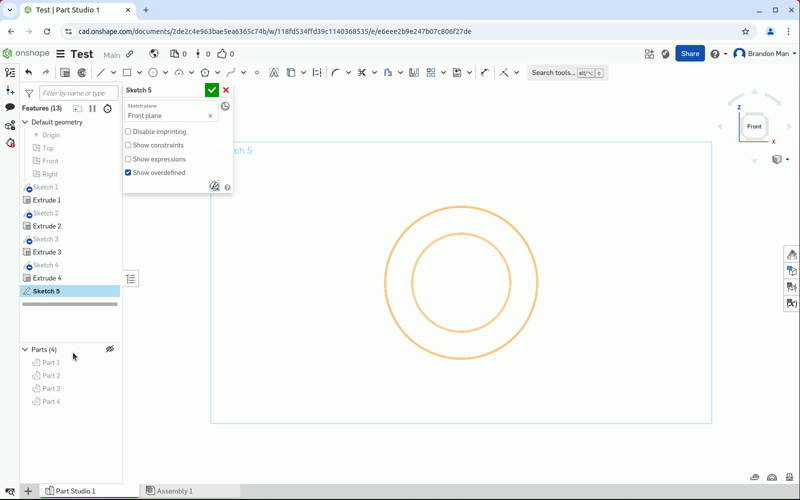
key(c)
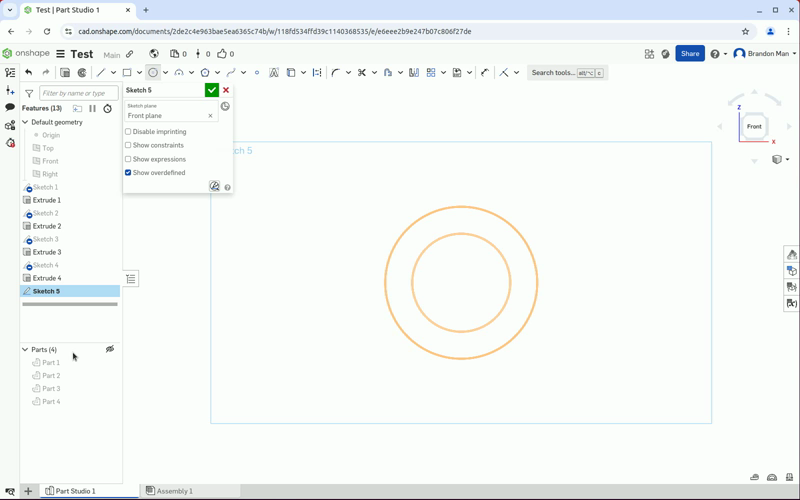
key_down(shift)
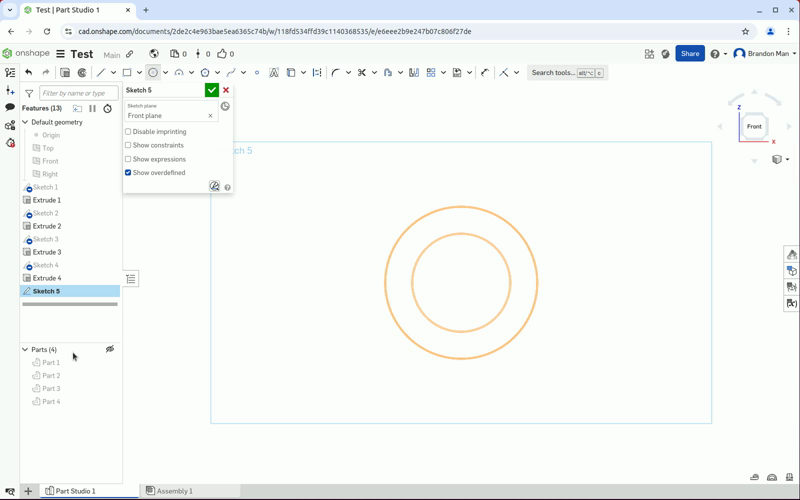
mouse_move(461, 282)
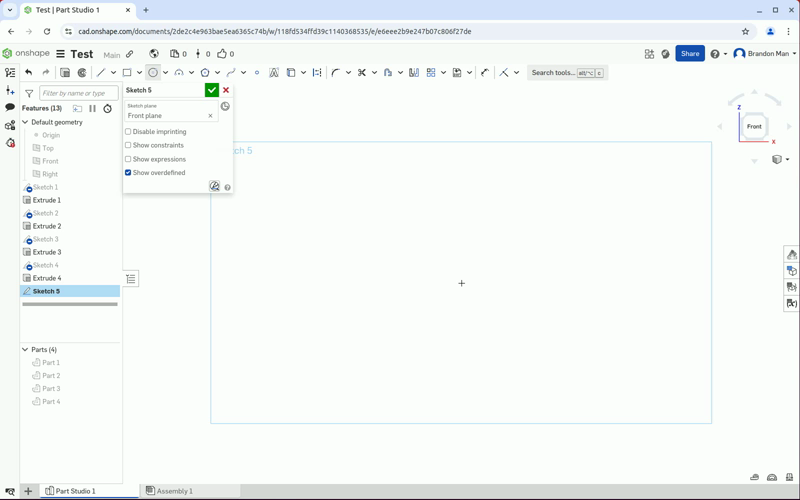
click(461, 282)
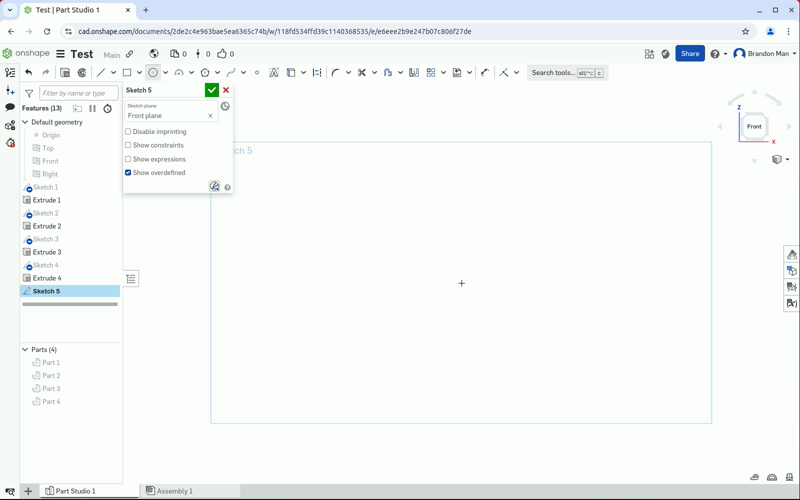
key_up(shift)
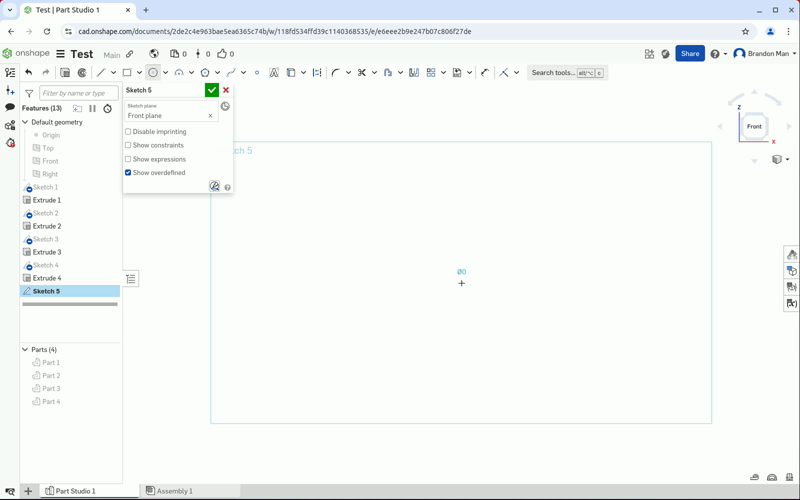
mouse_move(511, 282)
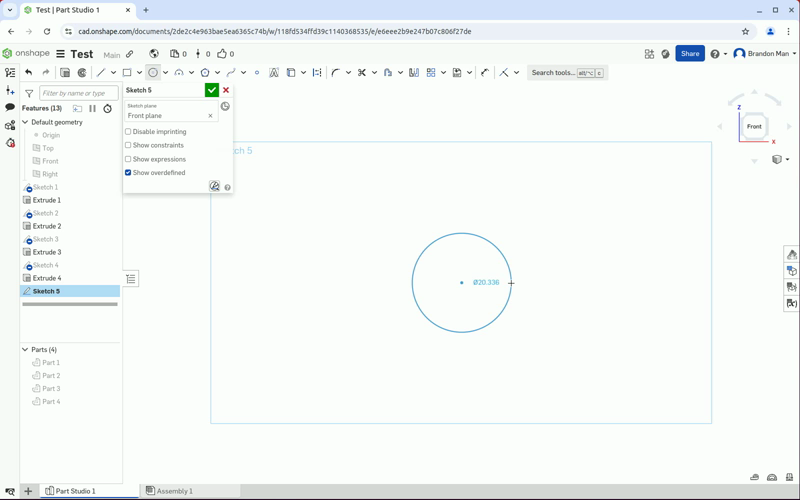
click(511, 282)
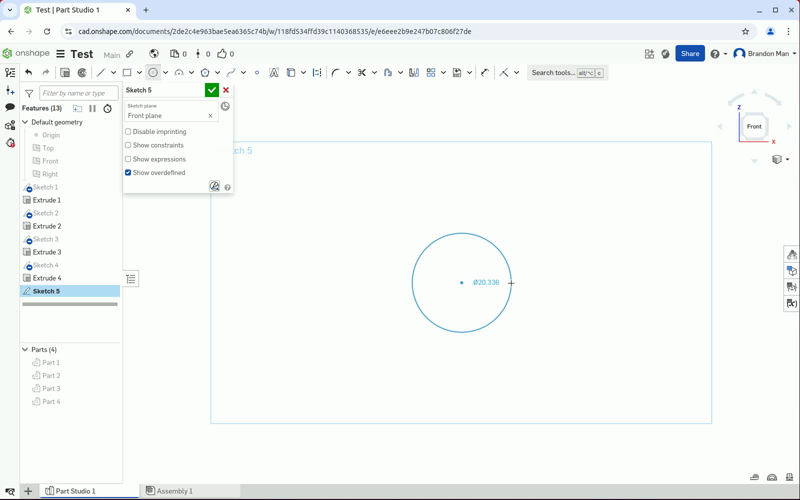
key(esc)
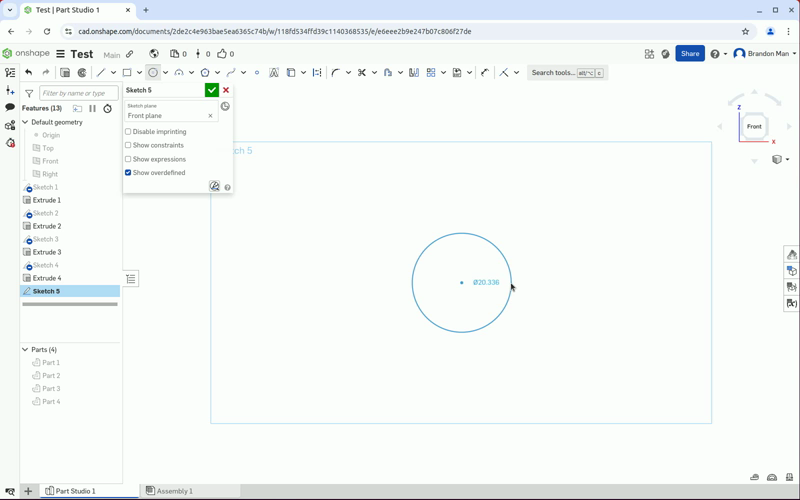
mouse_move(443, 275)
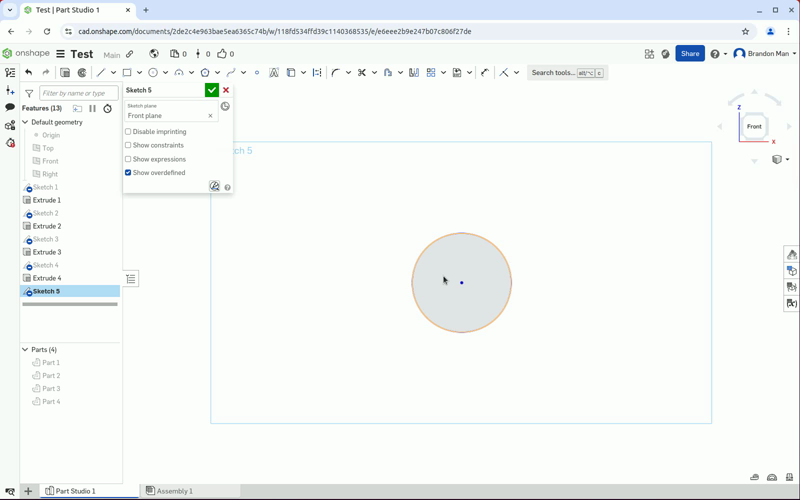
click(443, 275)
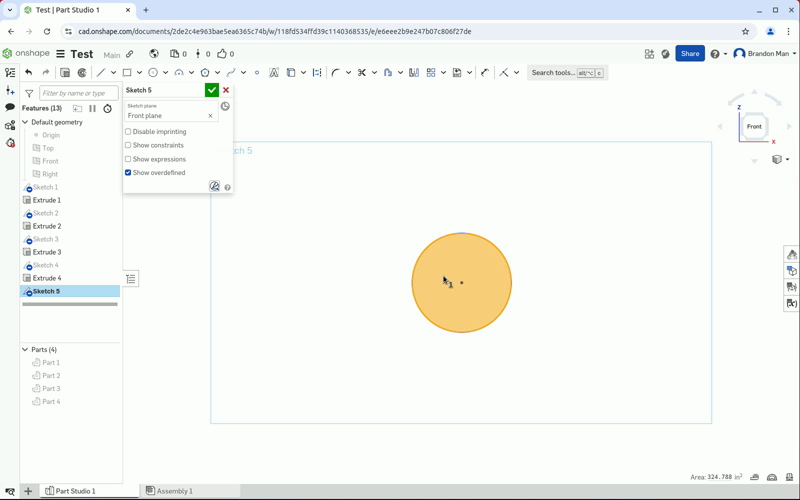
mouse_move(73, 352)
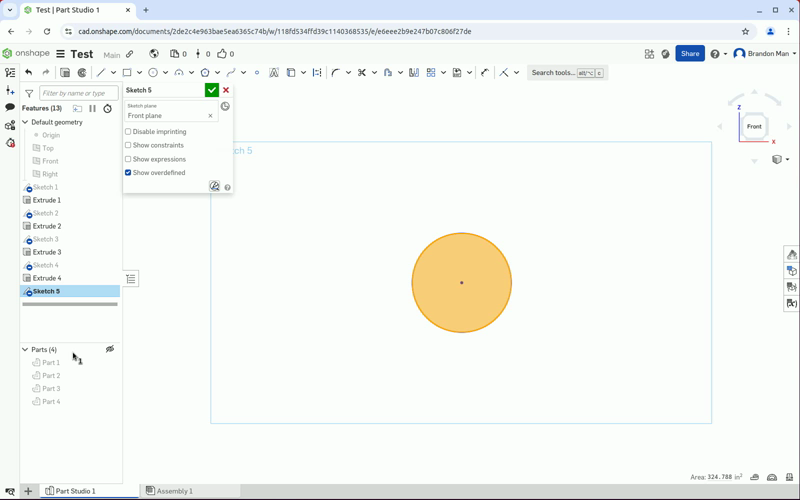
key(shift+y)
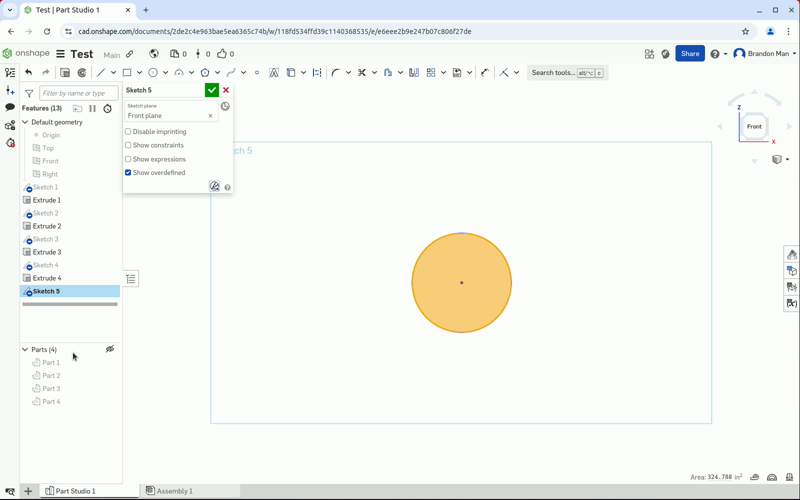
key(shift+e)
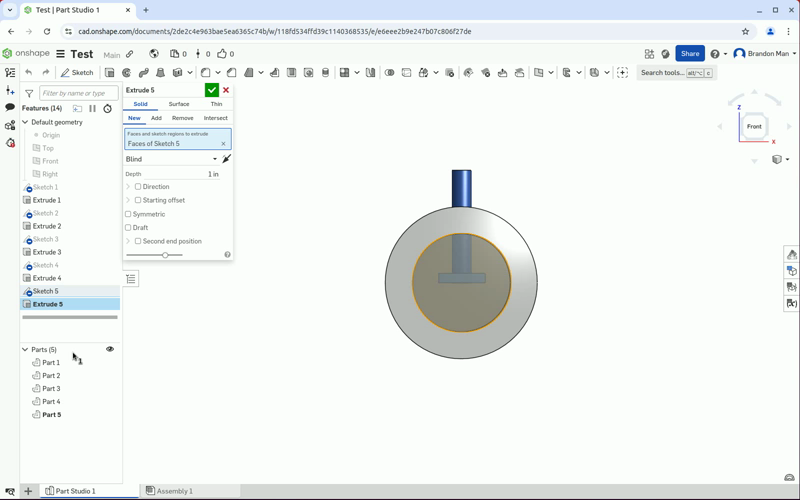
mouse_move(143, 106)
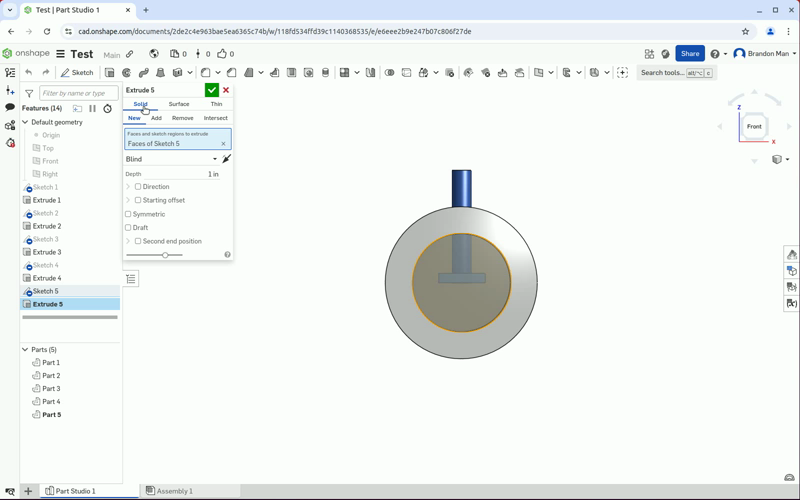
click(143, 106)
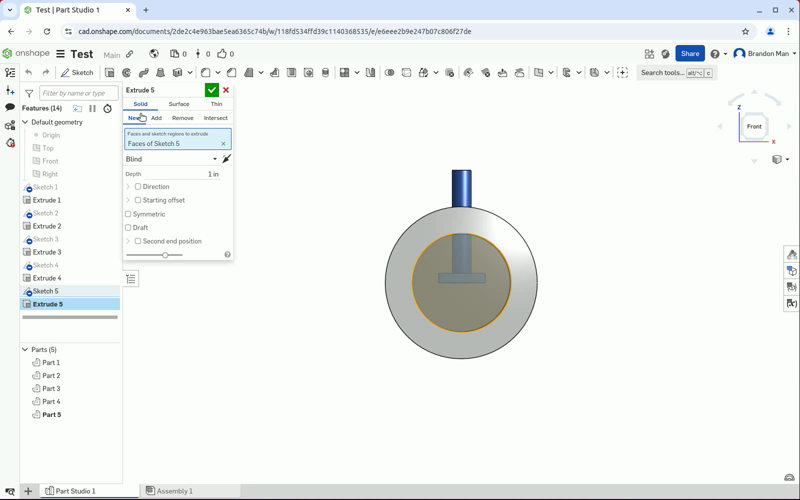
mouse_move(137, 120)
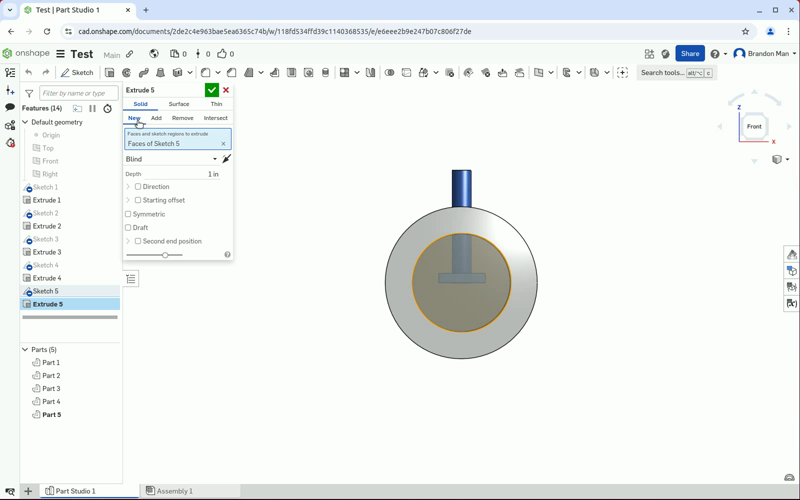
click(137, 120)
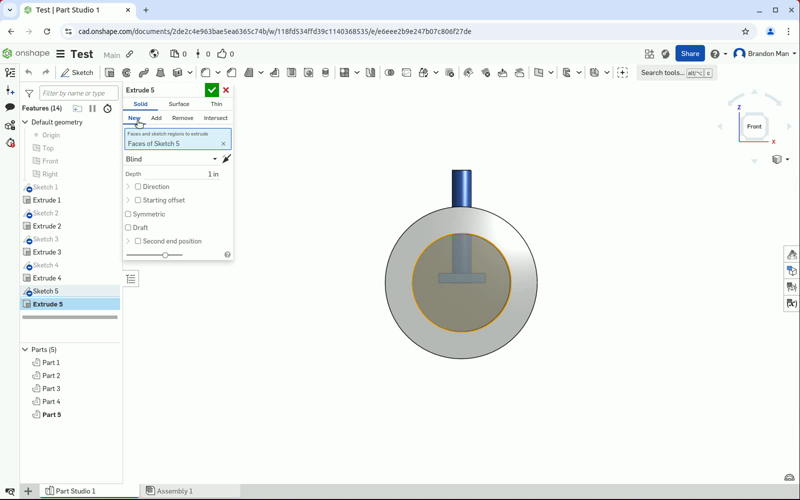
key(tab, 4)
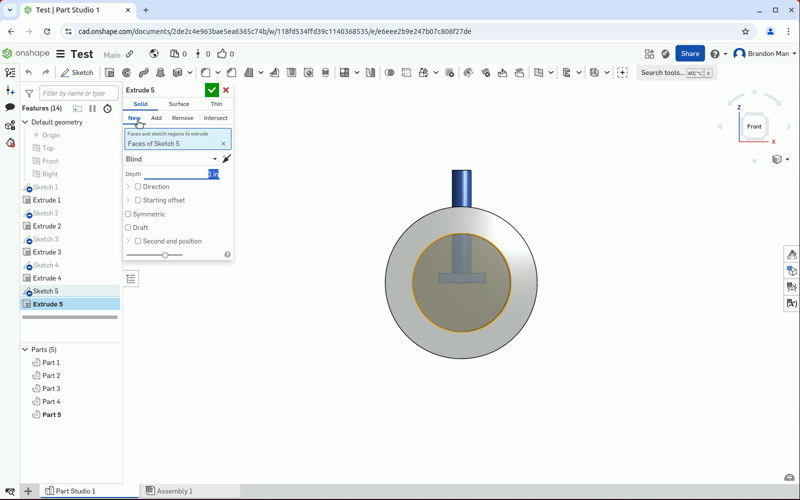
text(9.147)
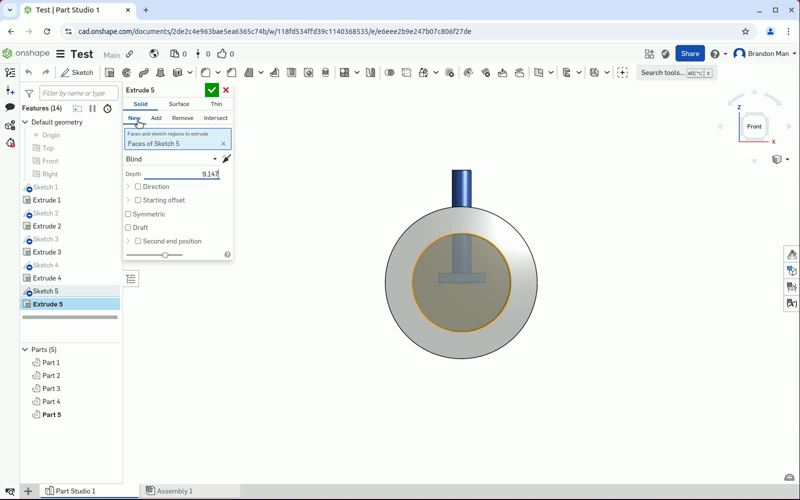
key(enter)
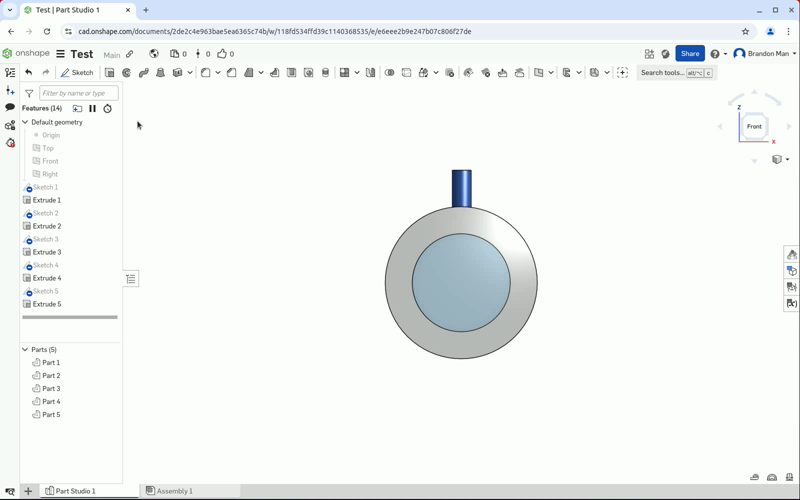
key(shift+h)
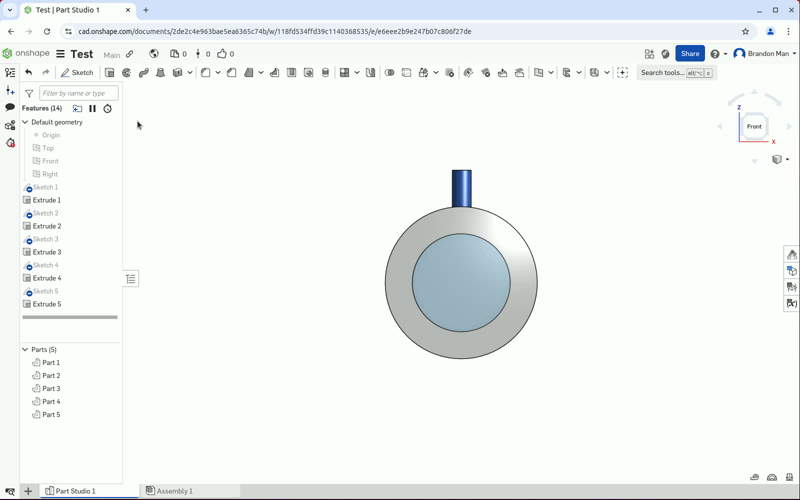
key(shift+h)
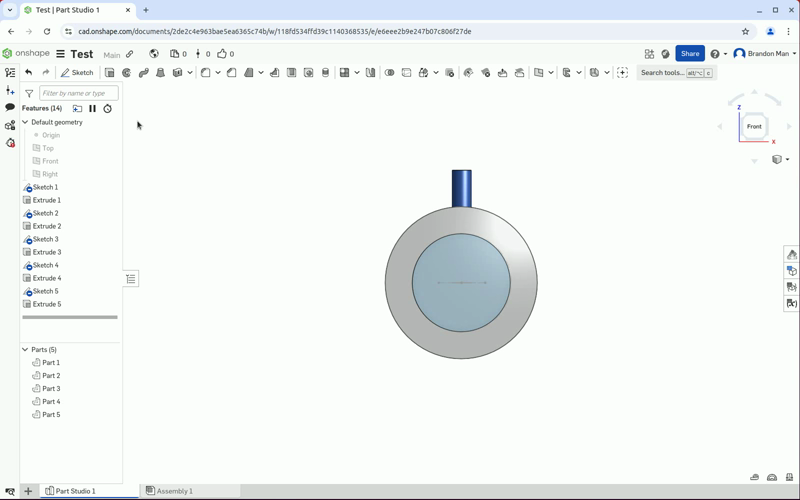
key(shift+7)
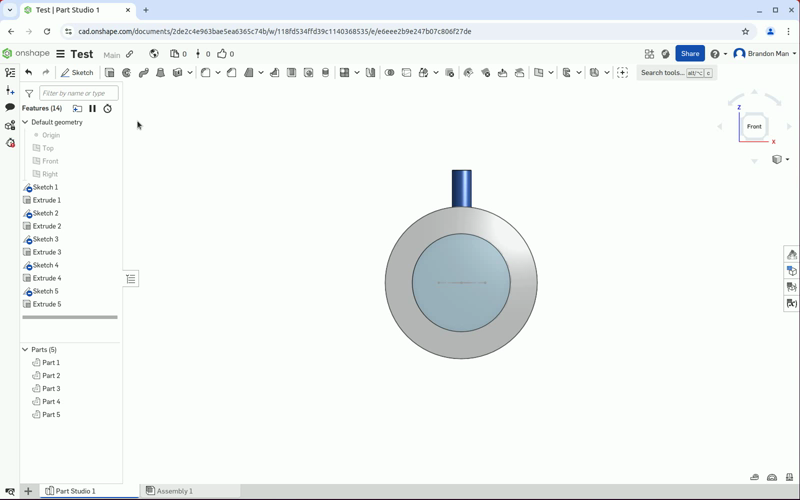
key(left, 2)
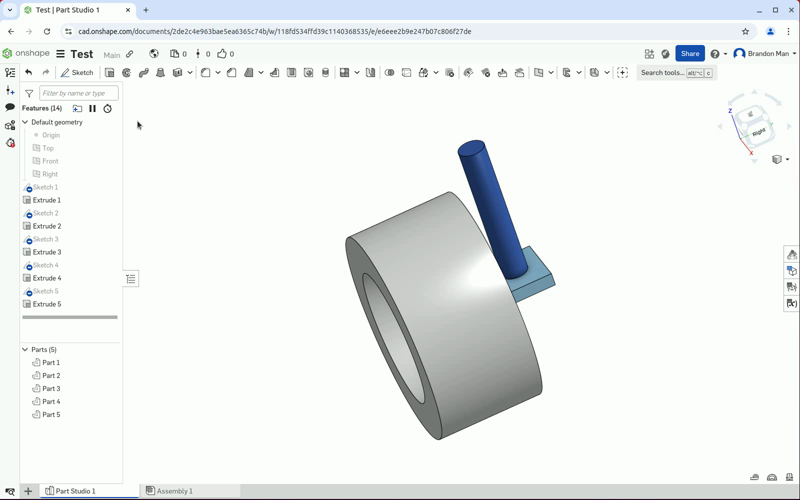
key(down, 2)
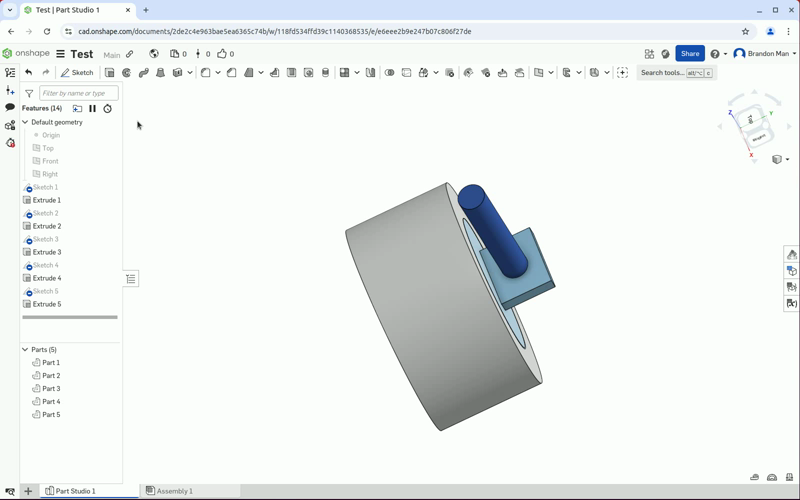
key(up, 2)
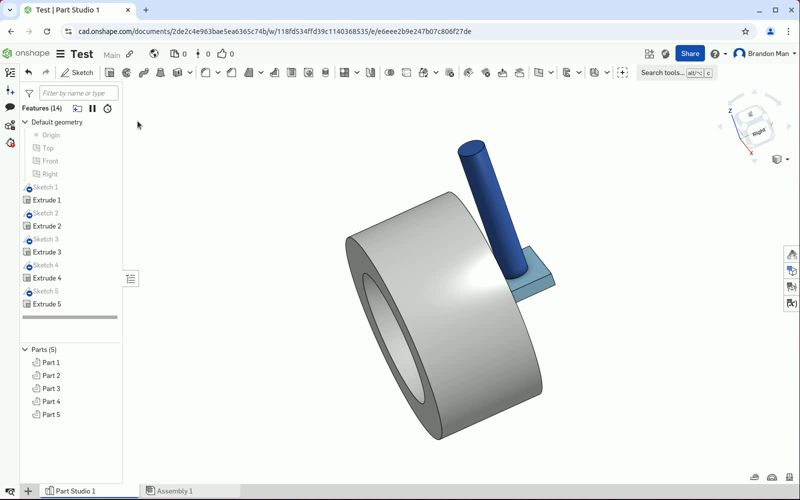
key(right, 2)
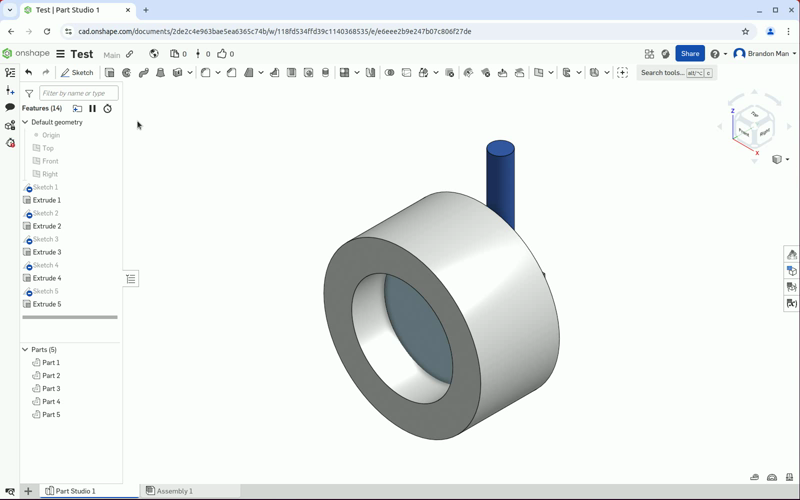
mouse_move(73, 189)
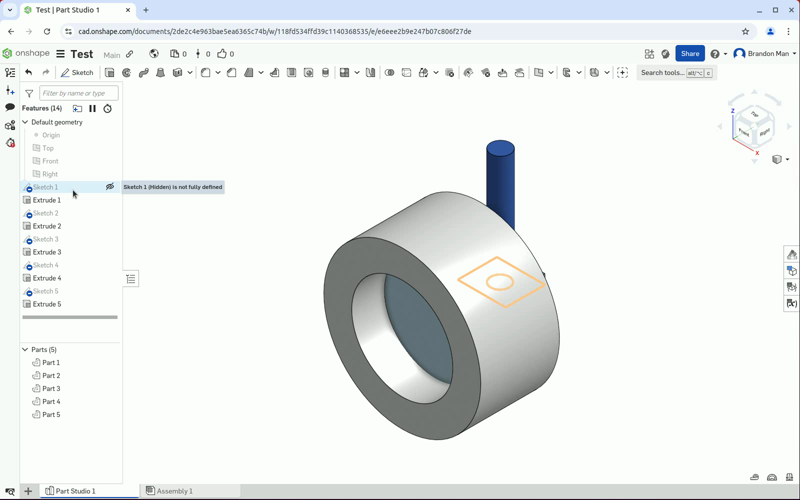
click(73, 189)